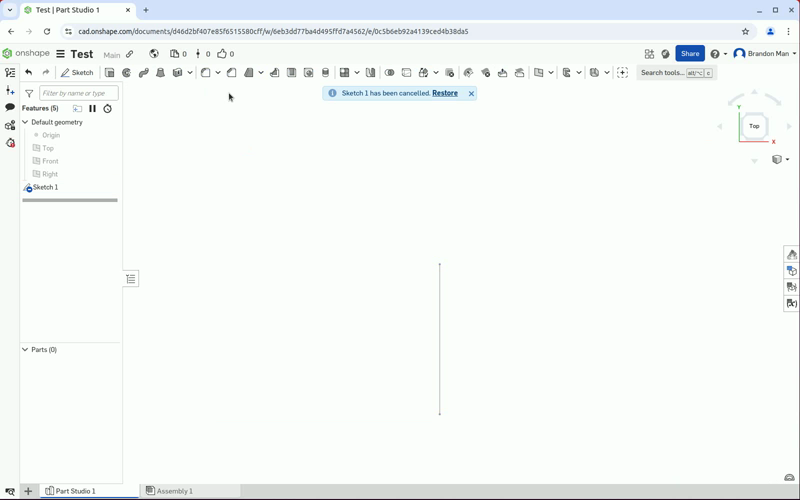
key(shift+h)
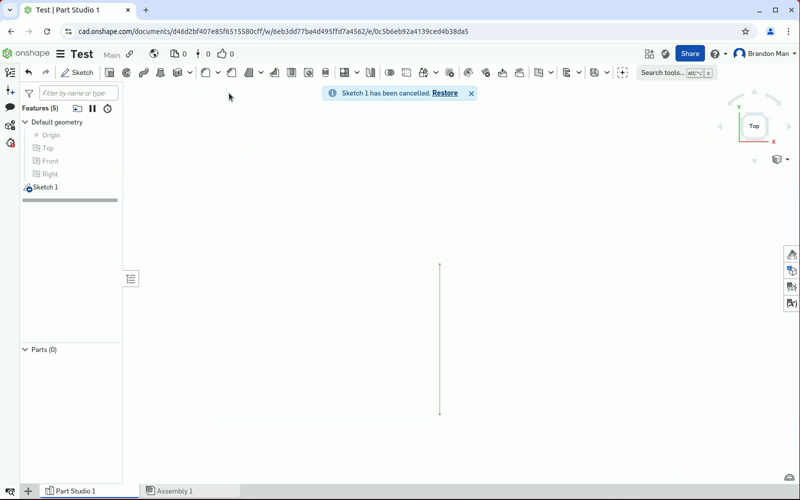
key(shift+s)
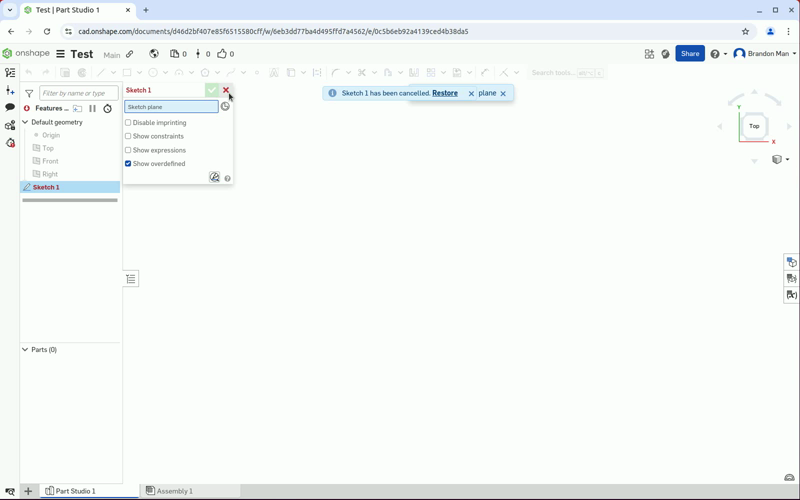
mouse_move(73, 150)
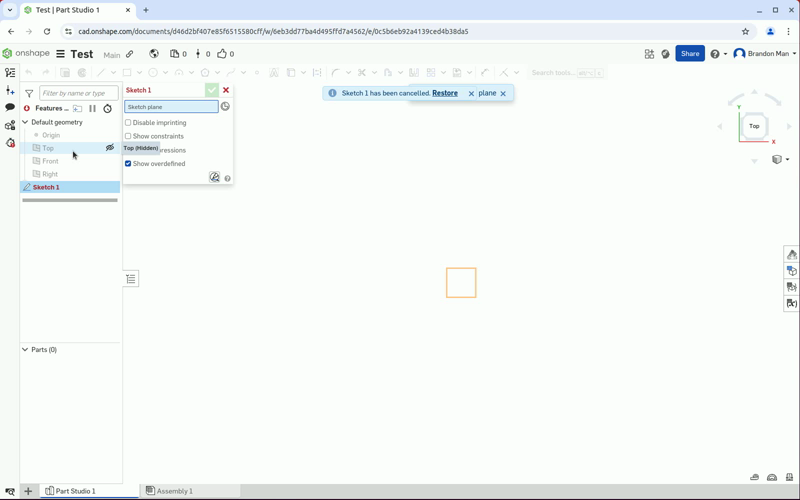
click(73, 150)
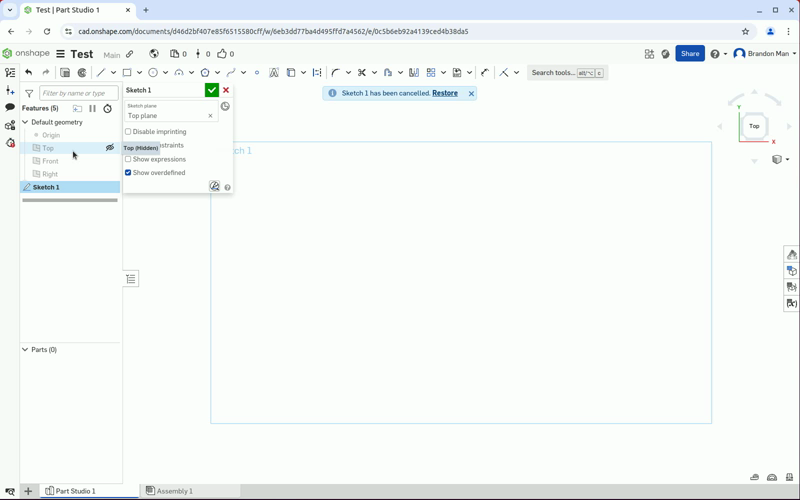
mouse_move(73, 352)
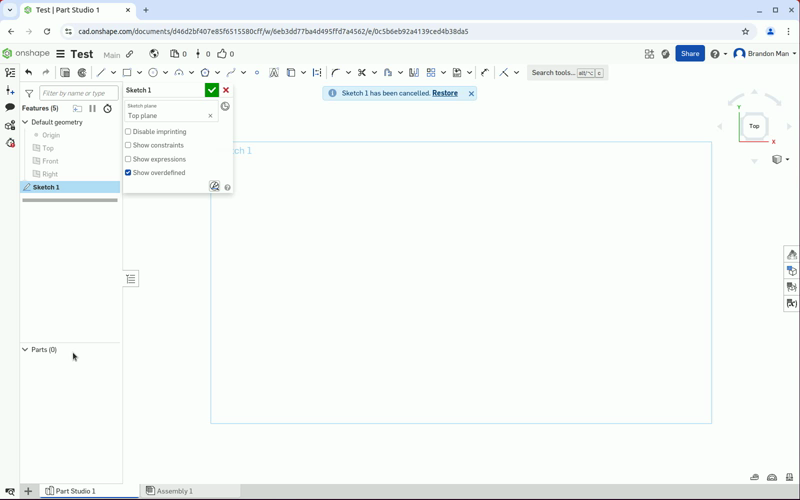
key(y)
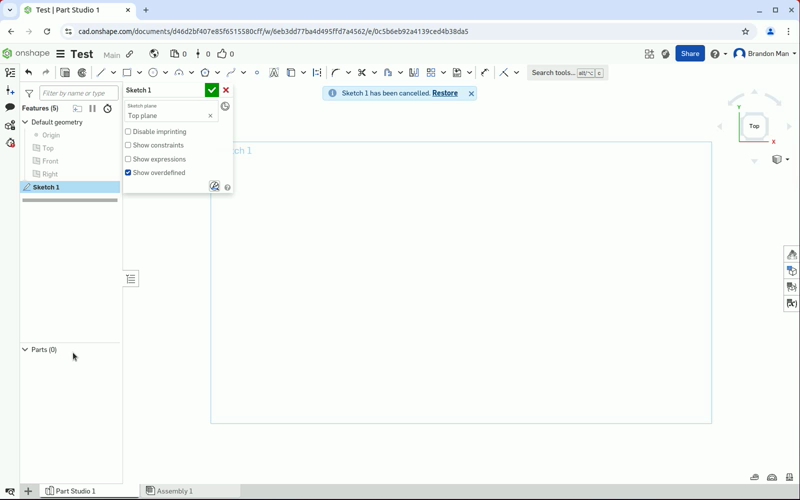
key(l)
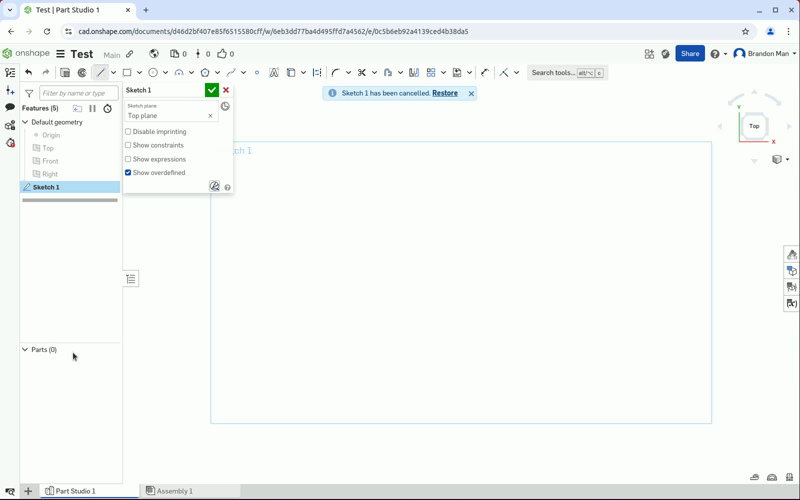
key_down(shift)
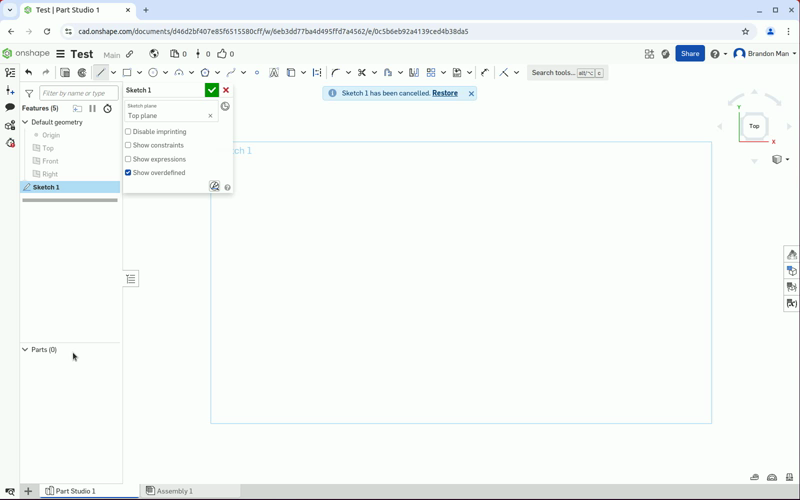
mouse_move(348, 282)
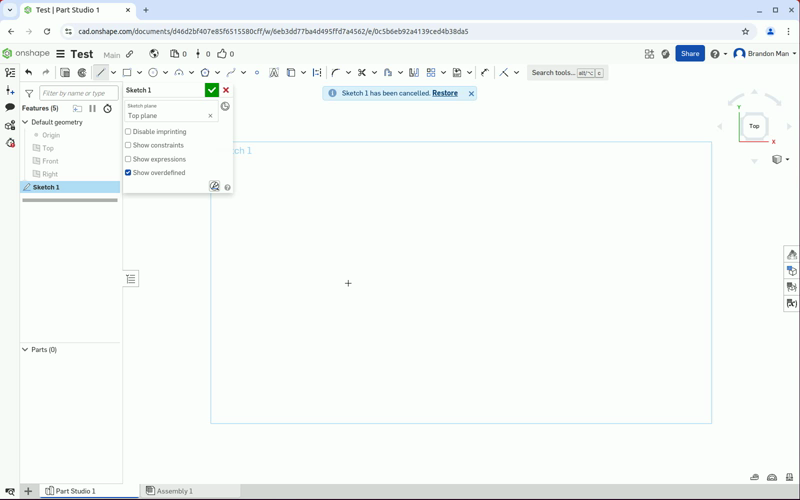
click(348, 282)
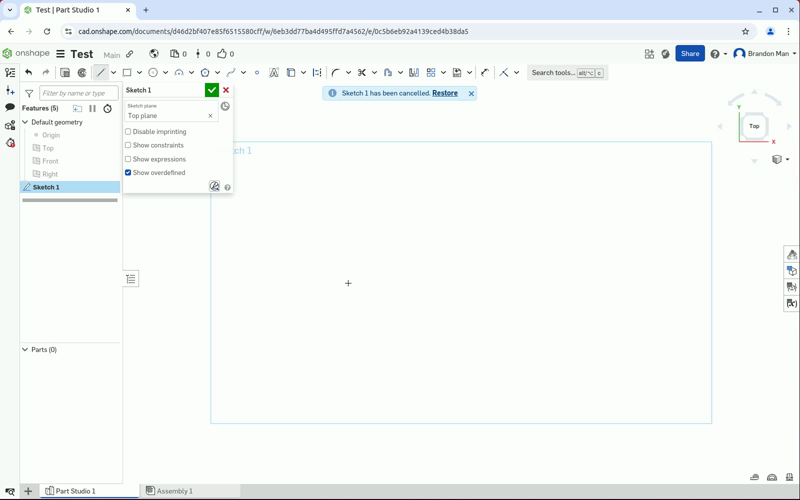
key_up(shift)
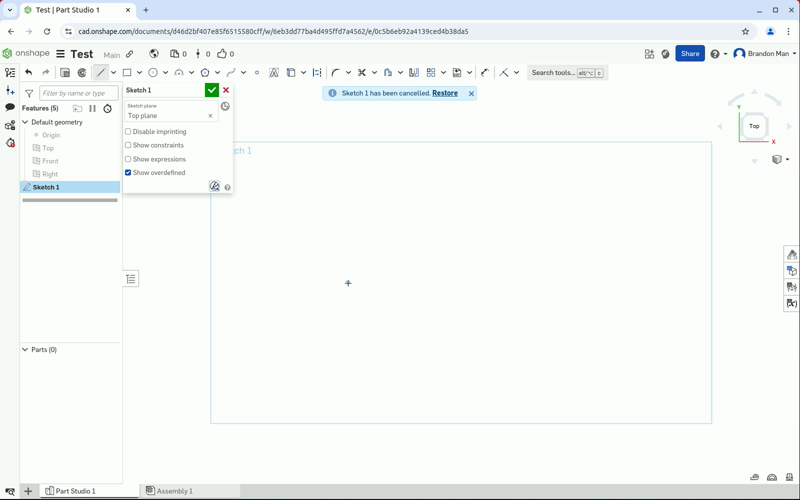
key_down(shift)
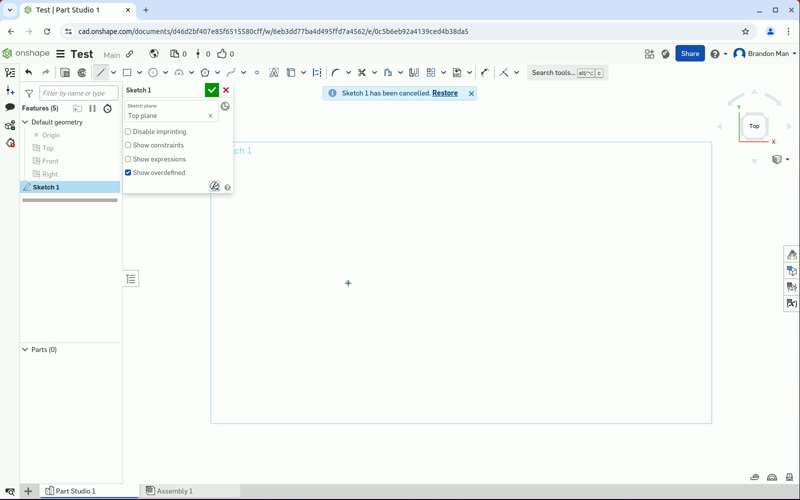
mouse_move(572, 282)
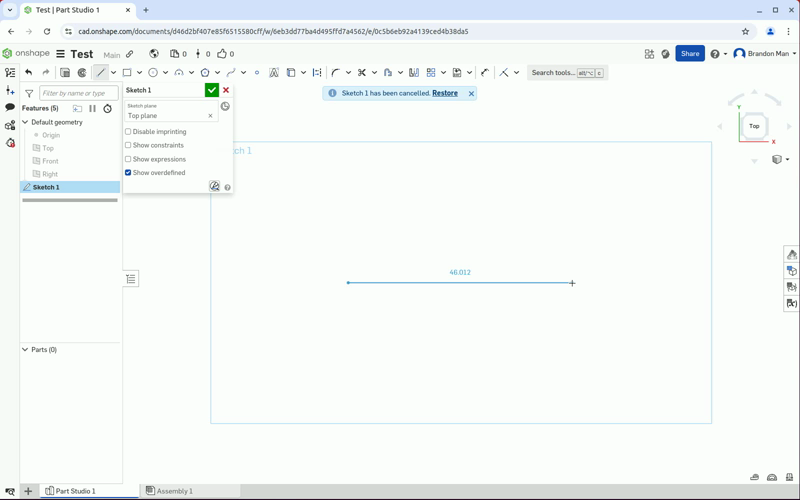
click(572, 282)
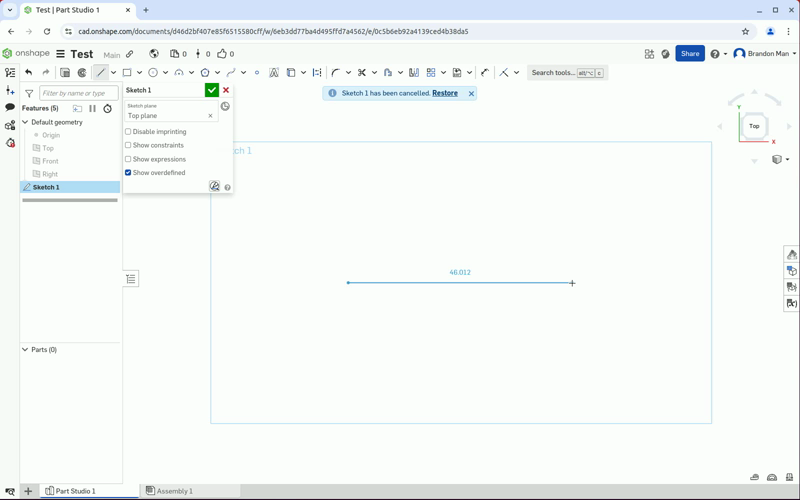
key_up(shift)
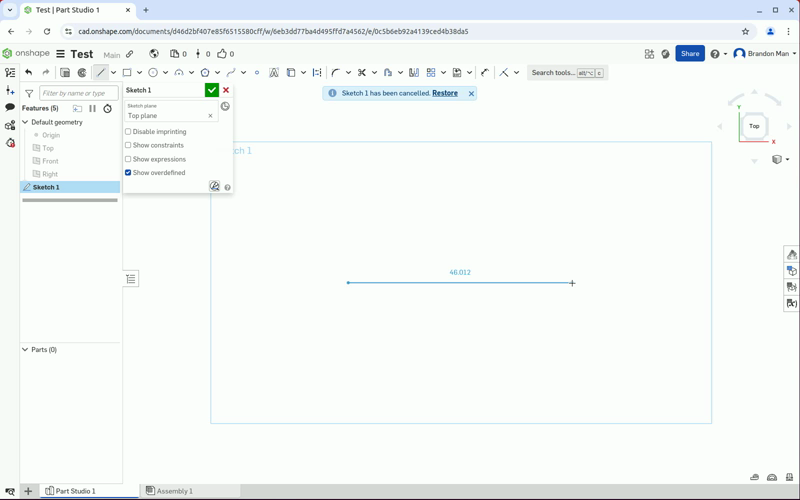
key_down(shift)
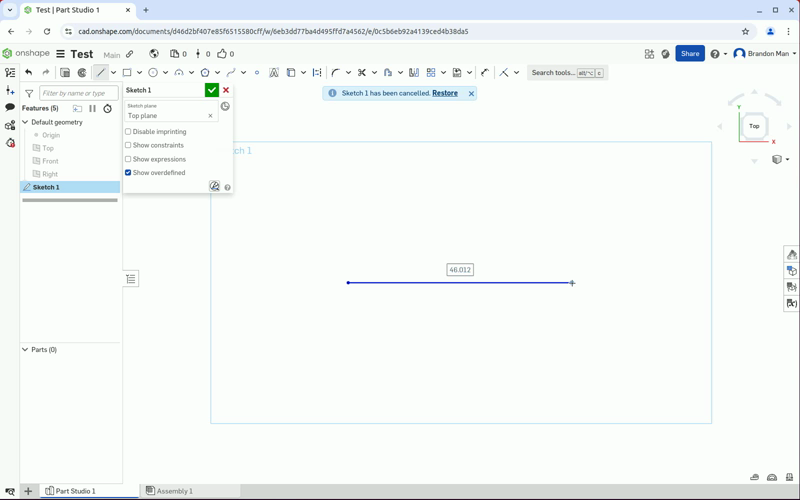
mouse_move(589, 282)
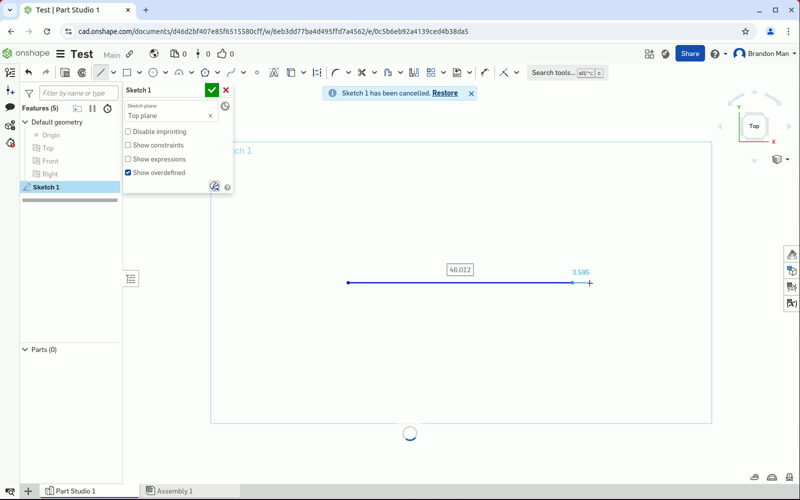
mouse_move(572, 235)
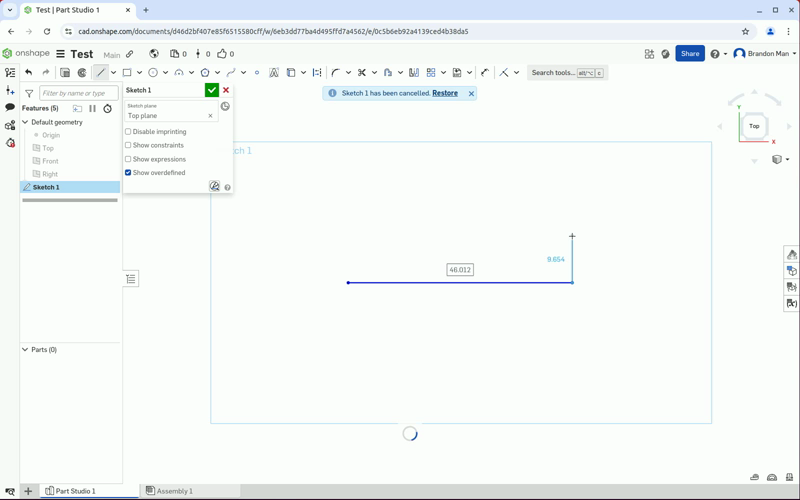
click(572, 235)
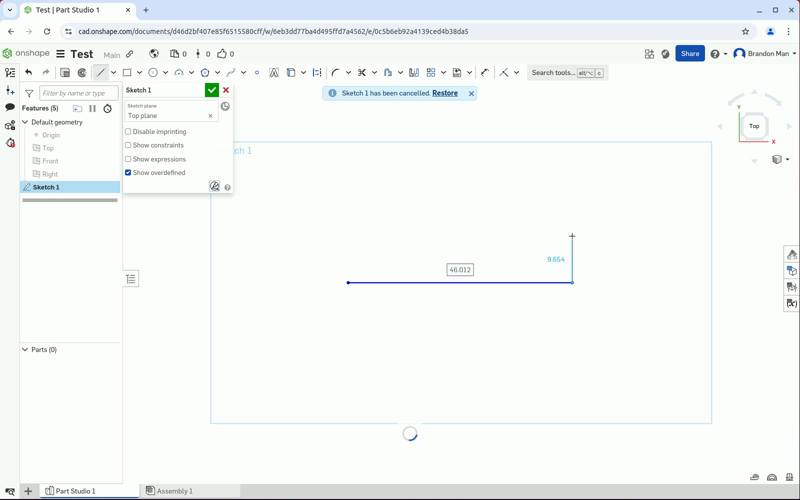
key_up(shift)
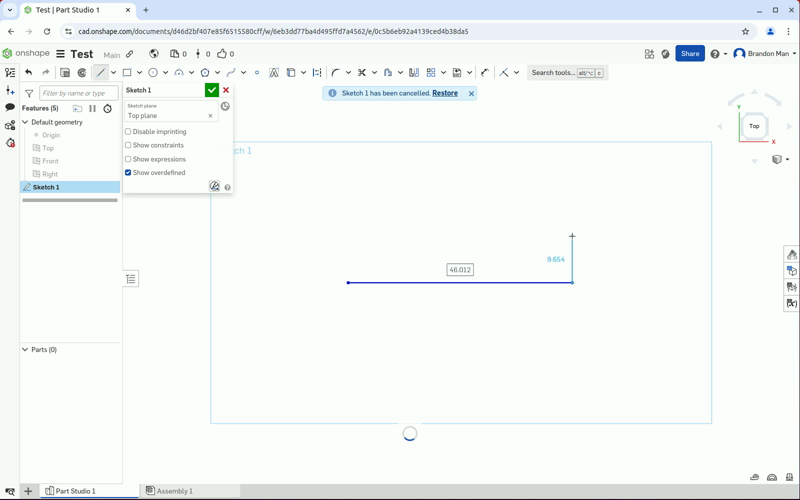
key_down(shift)
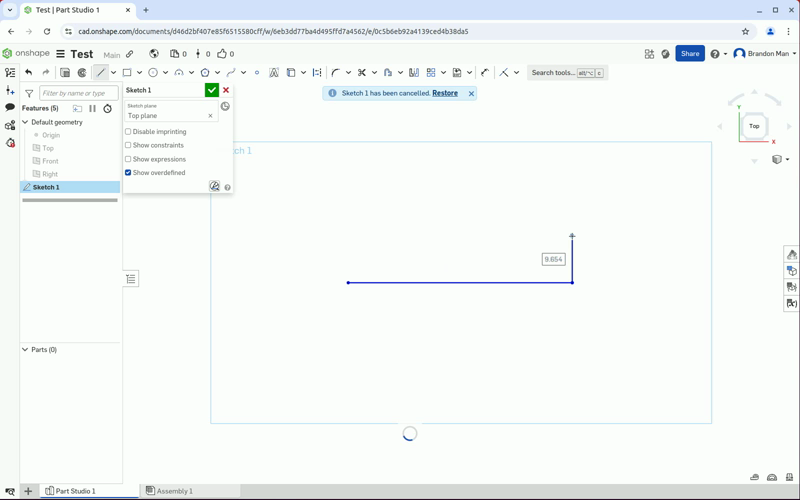
mouse_move(506, 169)
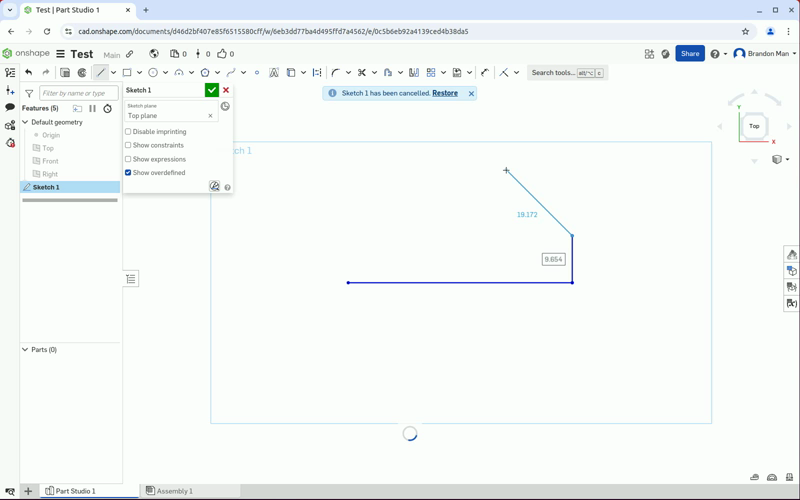
click(506, 169)
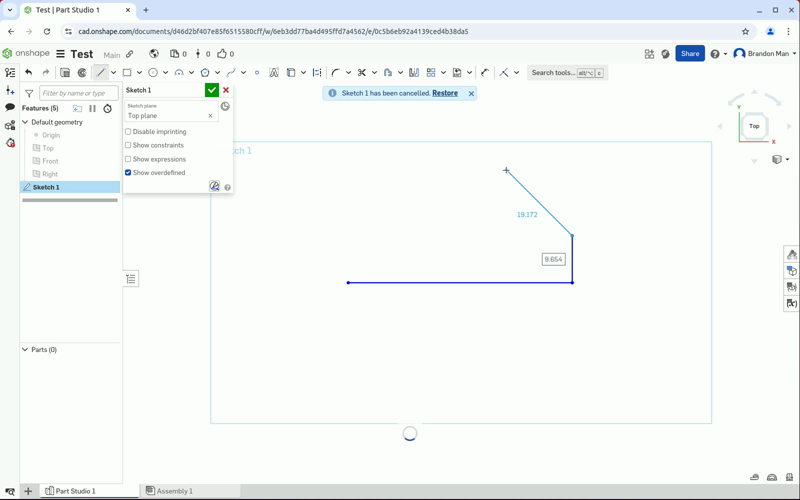
key_up(shift)
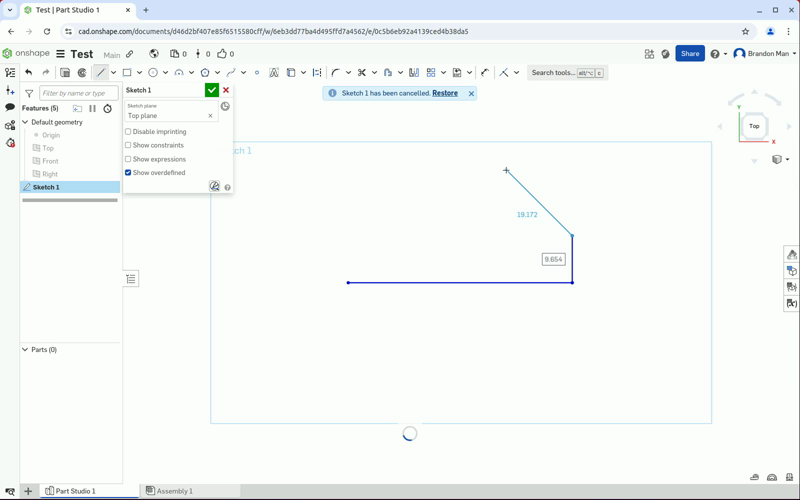
key_down(shift)
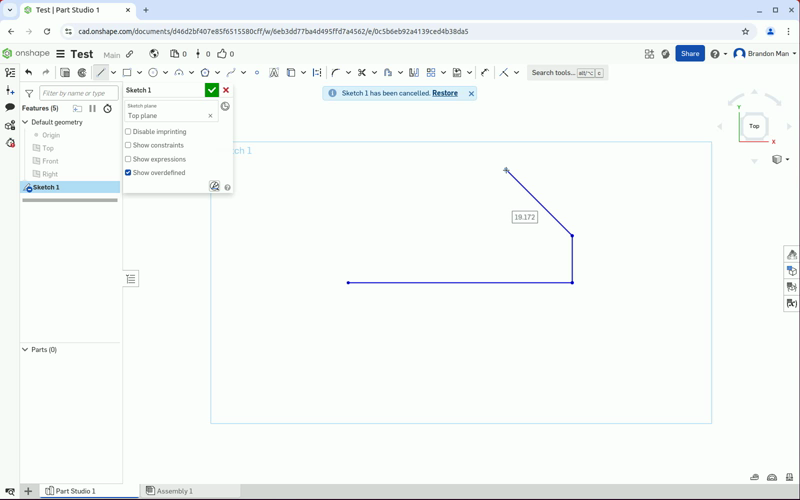
mouse_move(414, 169)
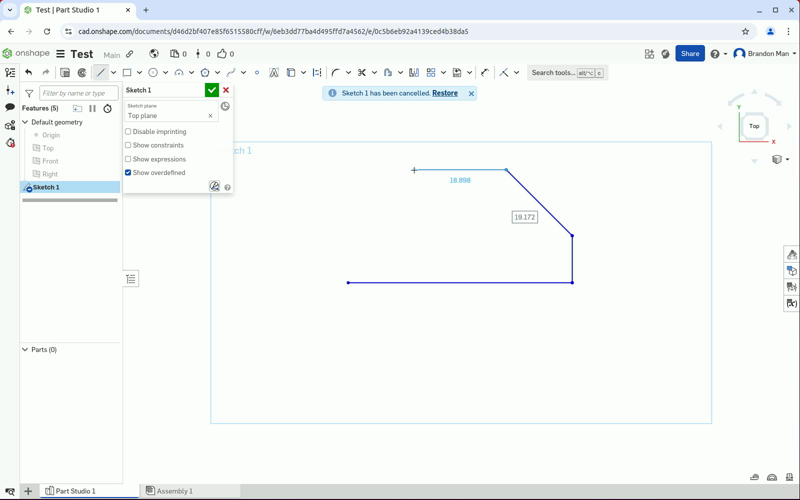
click(414, 169)
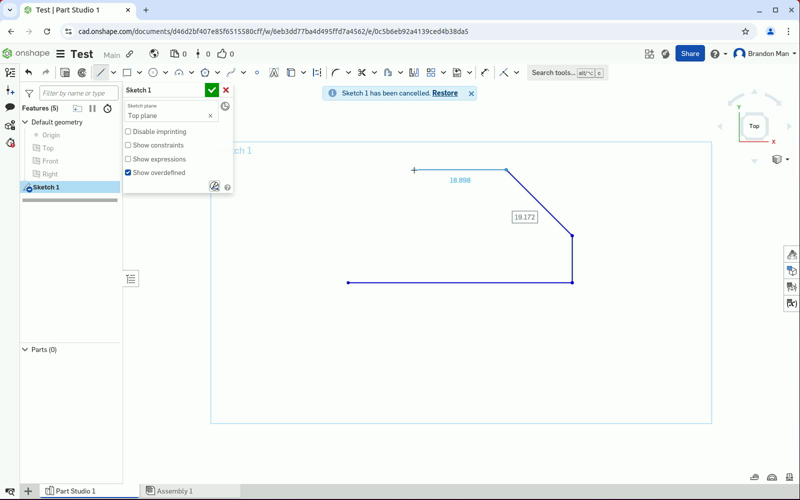
key_up(shift)
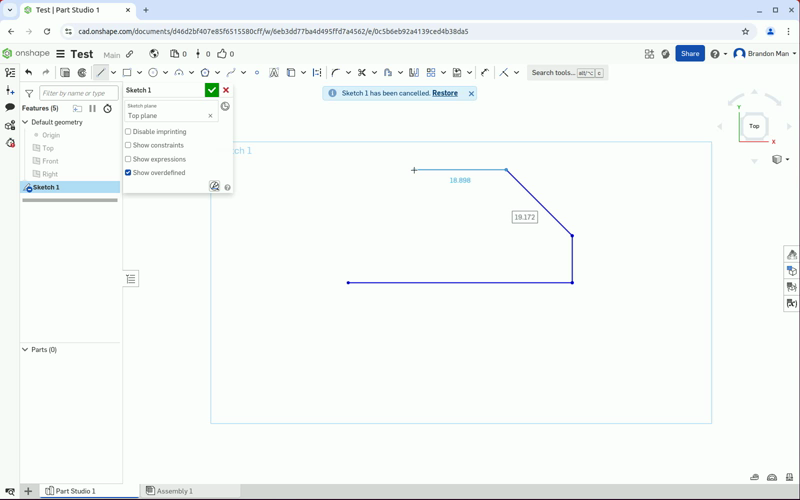
key_down(shift)
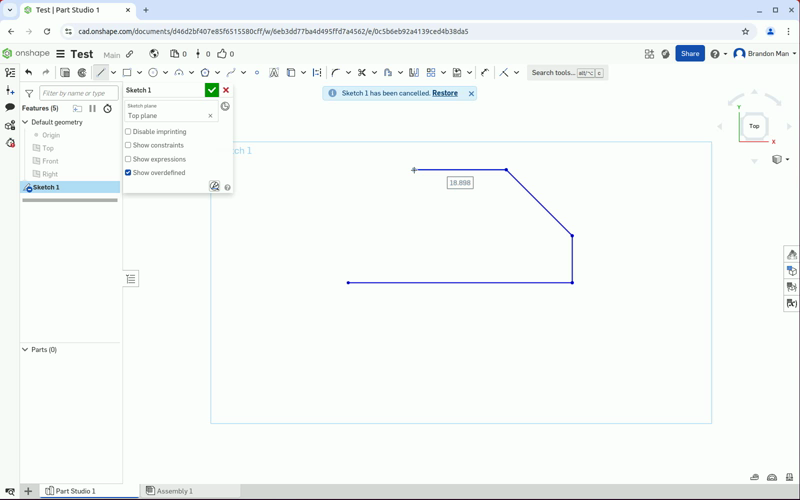
mouse_move(348, 235)
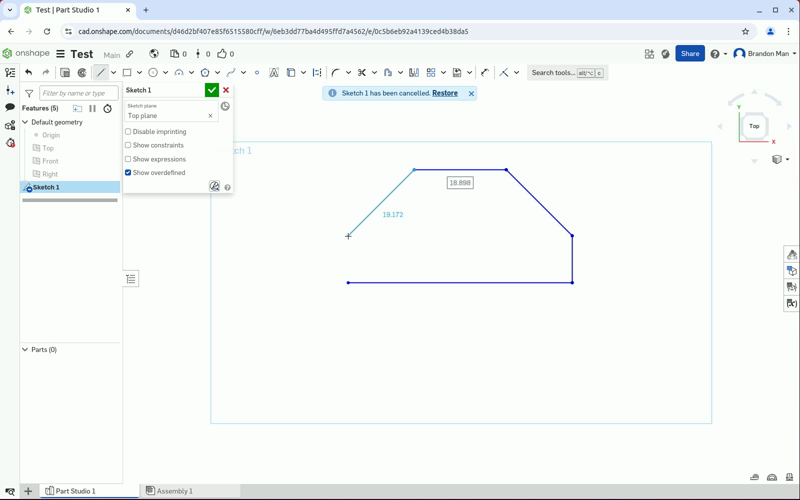
click(348, 235)
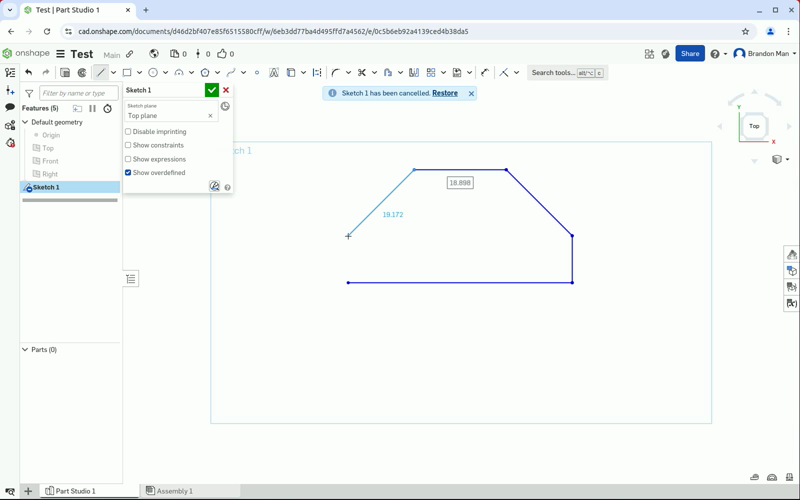
key_up(shift)
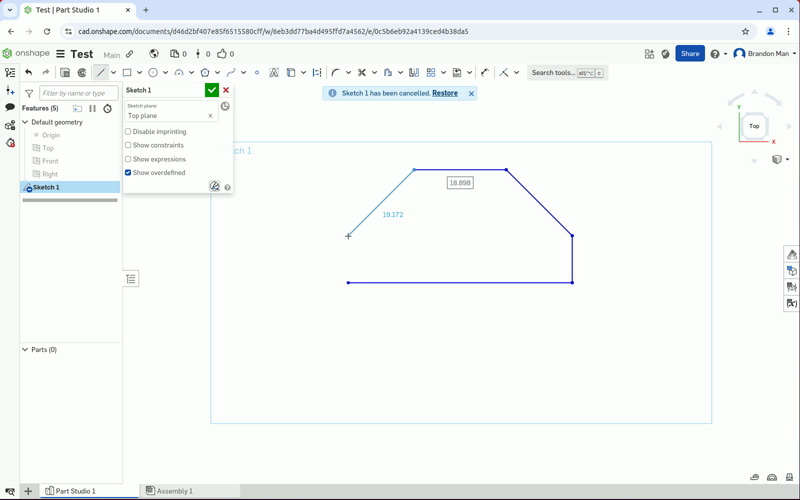
mouse_move(378, 235)
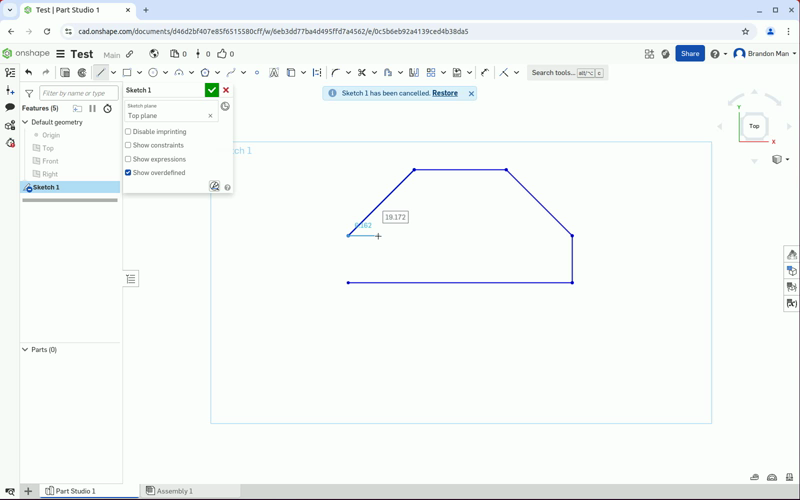
key_down(shift)
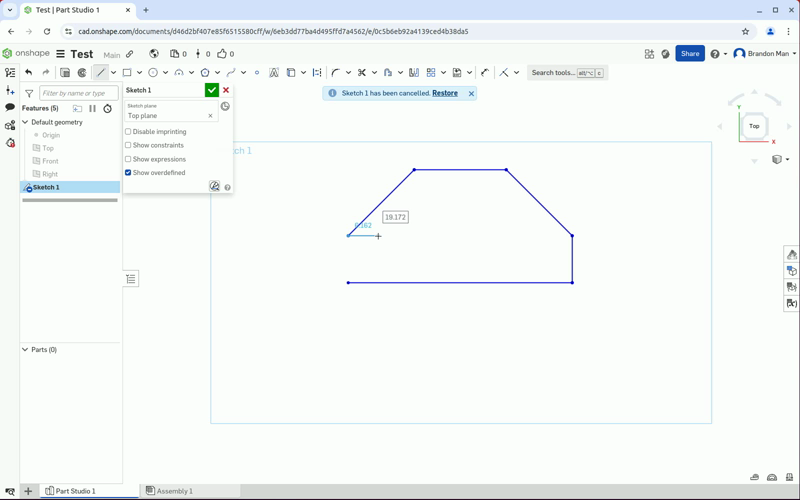
mouse_move(348, 282)
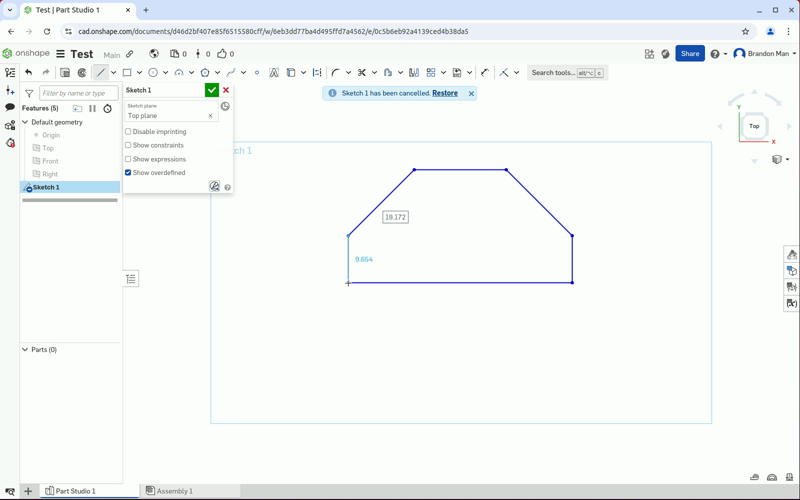
key_up(shift)
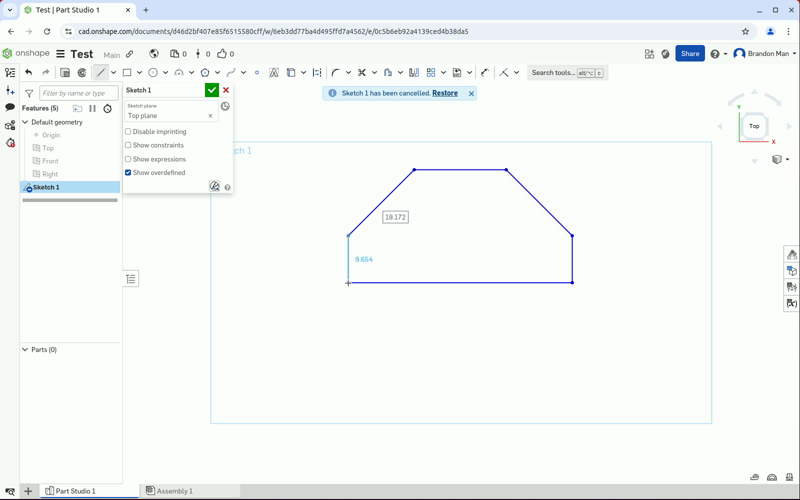
click(348, 282)
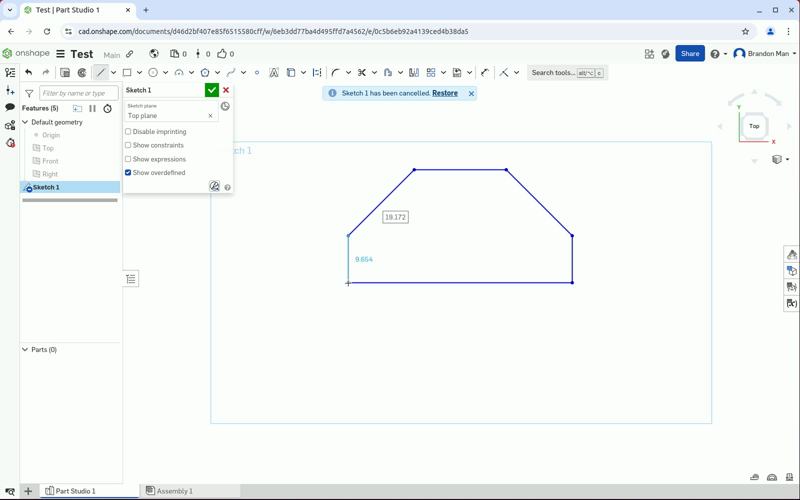
key(esc)
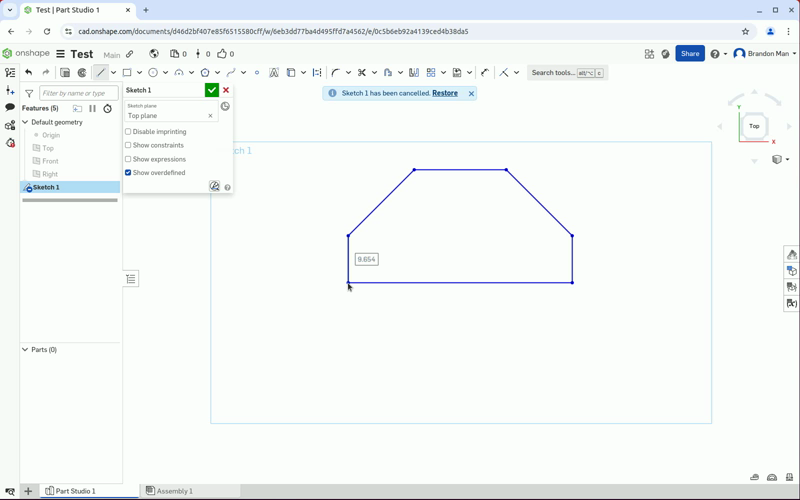
mouse_move(498, 213)
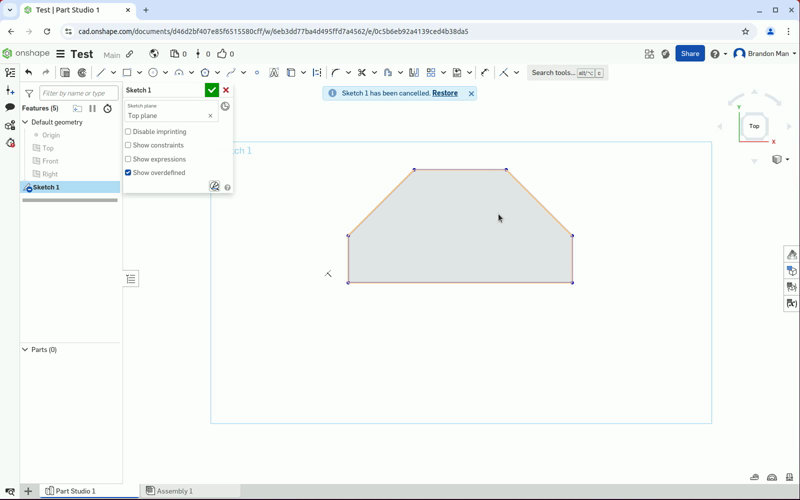
click(498, 213)
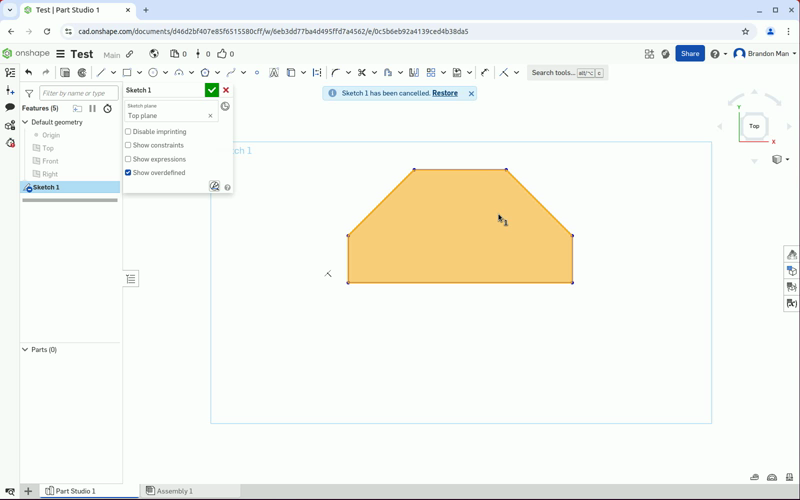
mouse_move(73, 352)
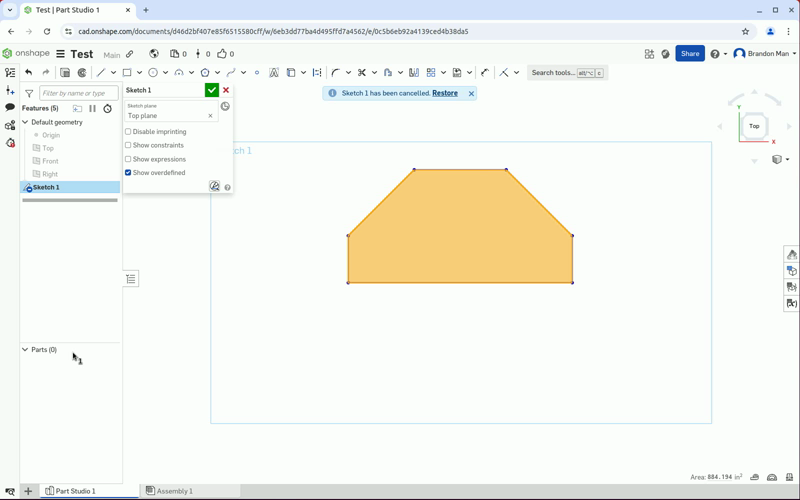
key(shift+y)
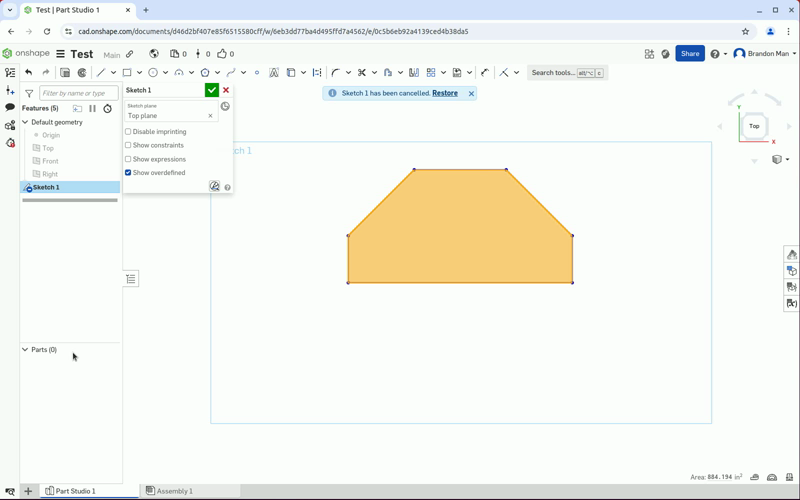
key(shift+e)
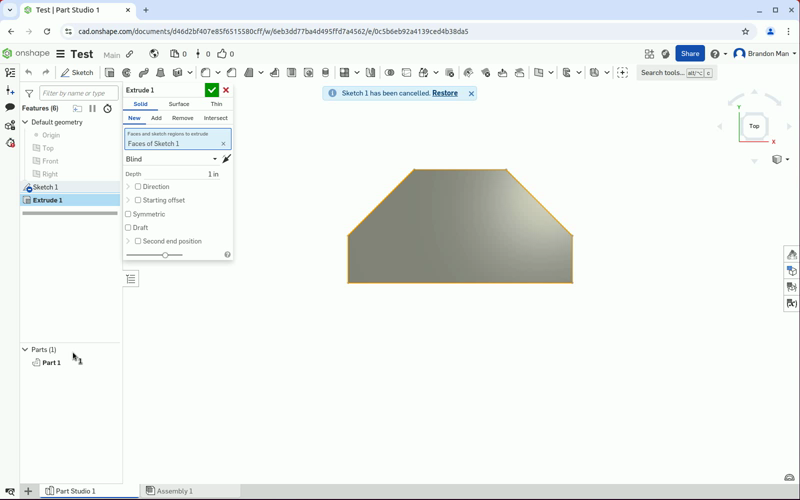
mouse_move(143, 106)
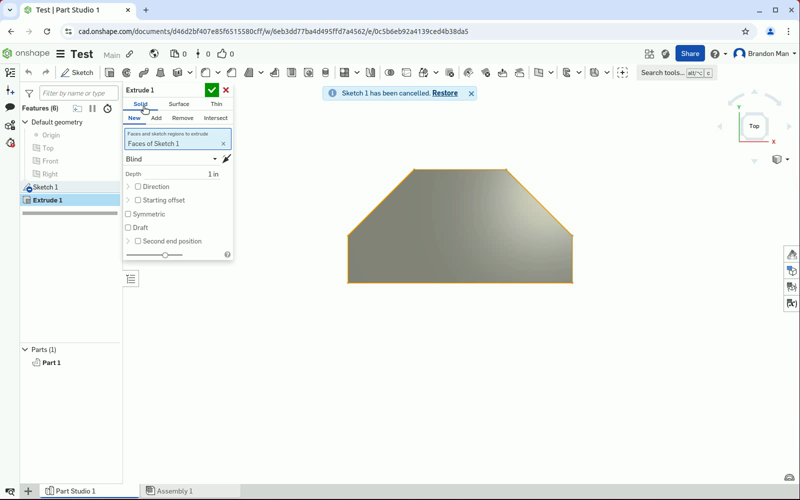
click(143, 106)
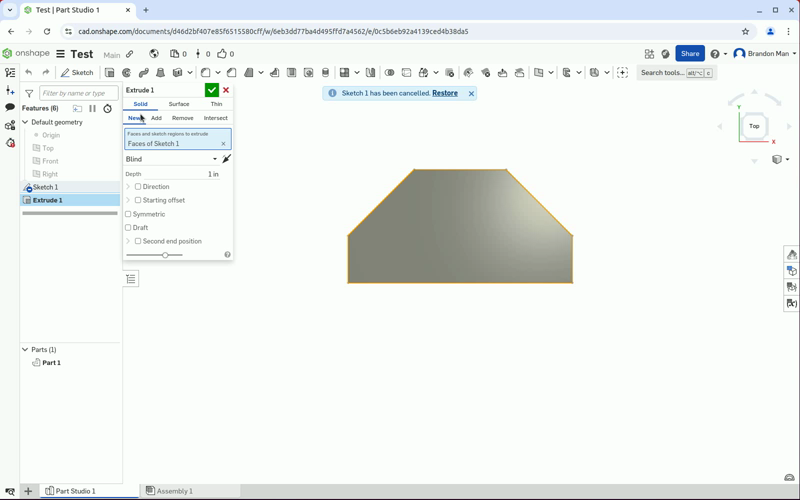
mouse_move(137, 120)
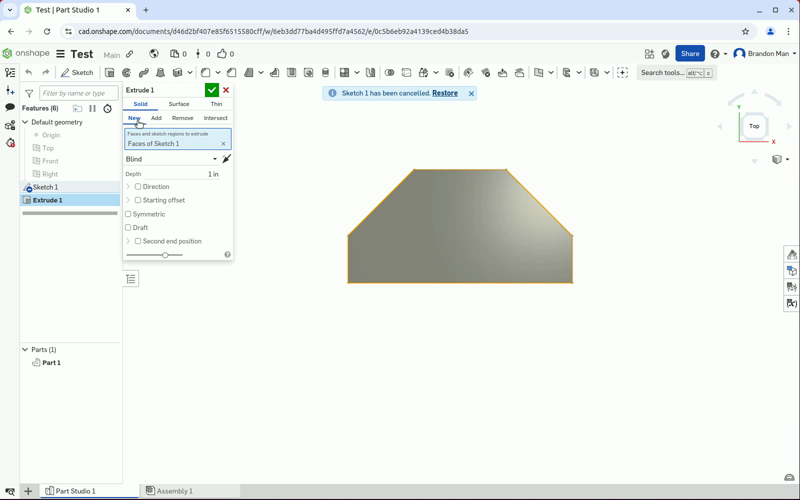
click(137, 120)
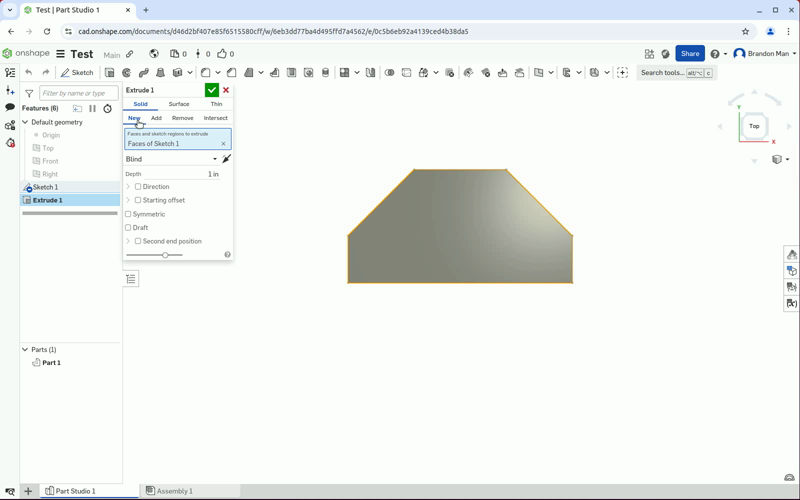
key(tab, 4)
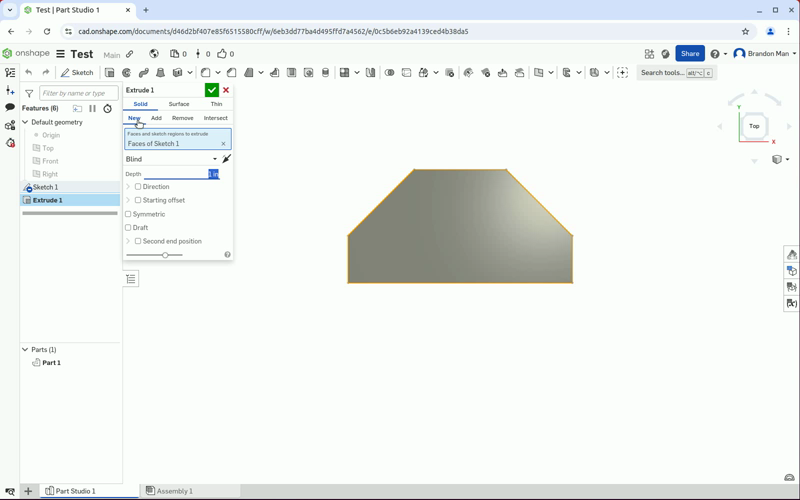
text(1.685)
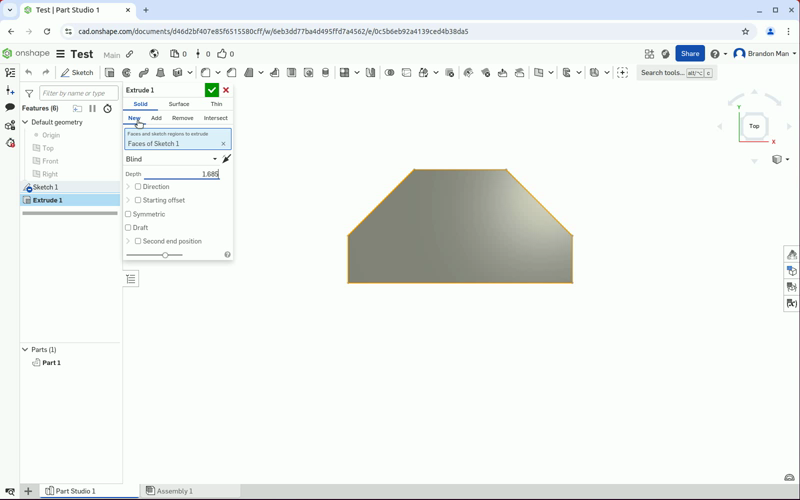
key(enter)
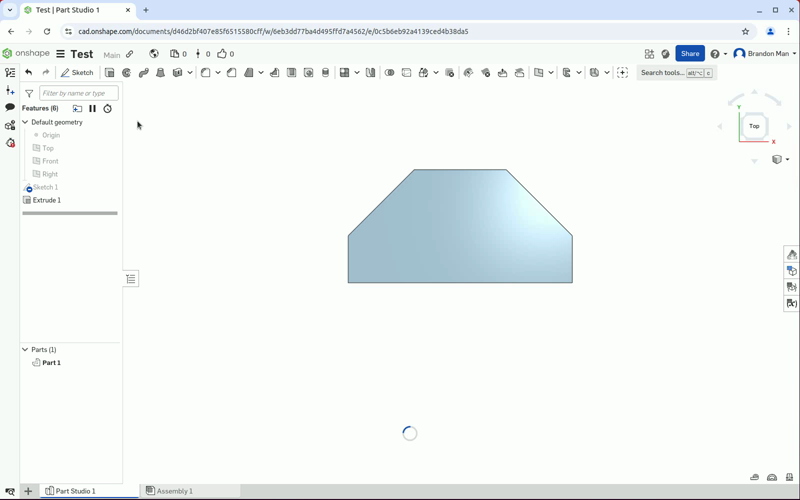
key(shift+h)
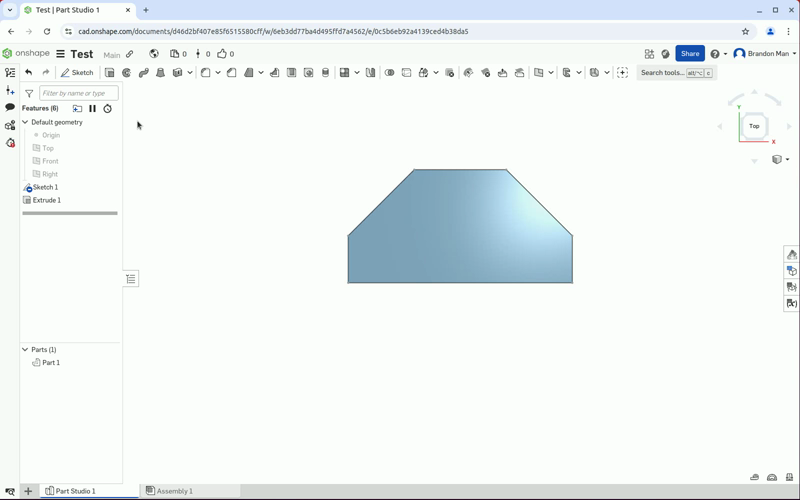
key(shift+h)
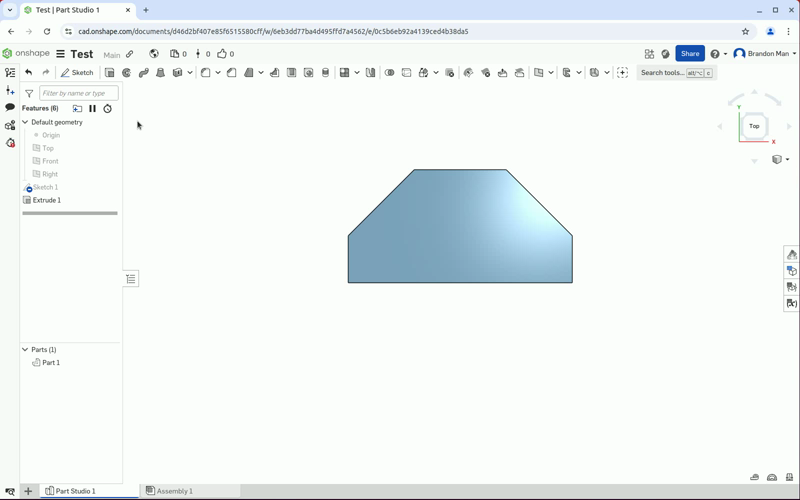
mouse_move(73, 189)
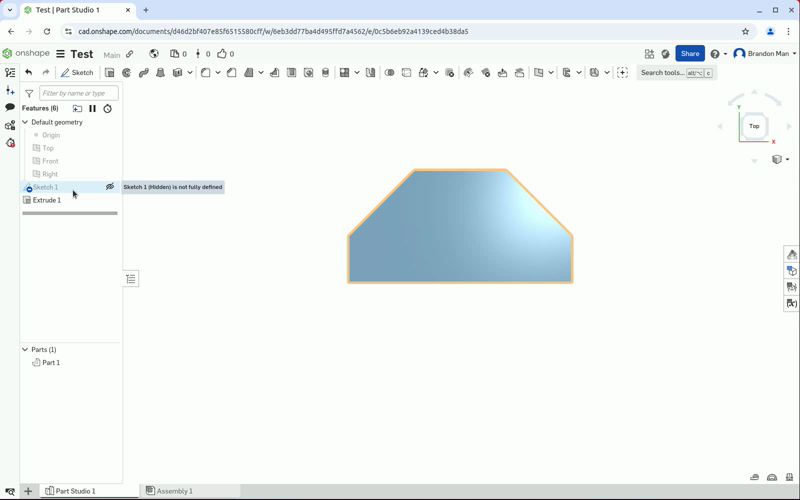
click(73, 189)
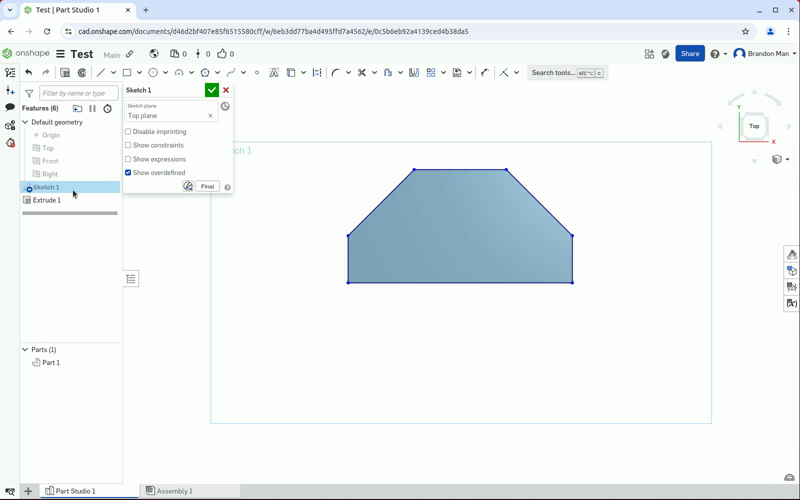
mouse_move(229, 92)
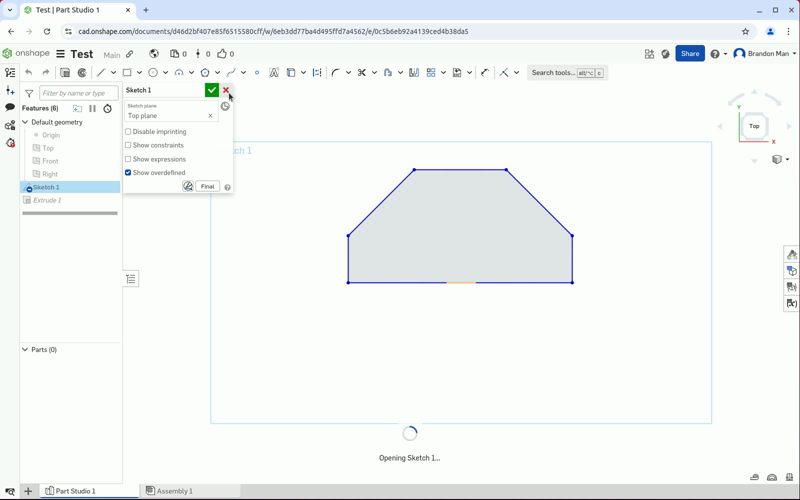
click(229, 92)
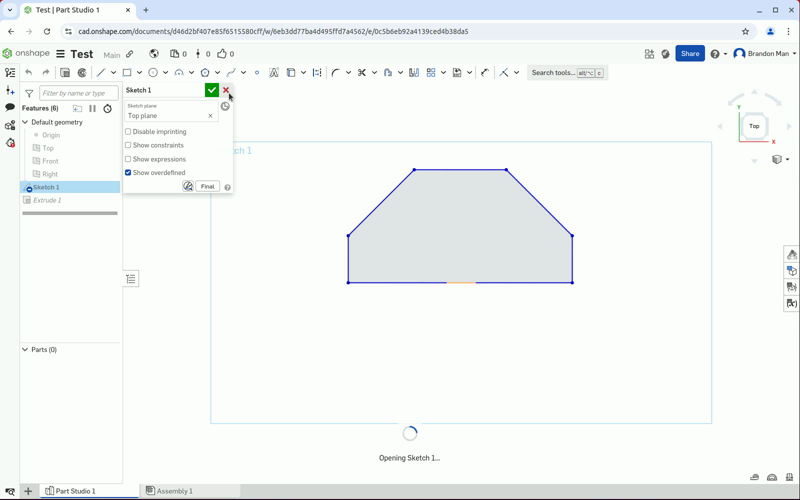
key(shift+s)
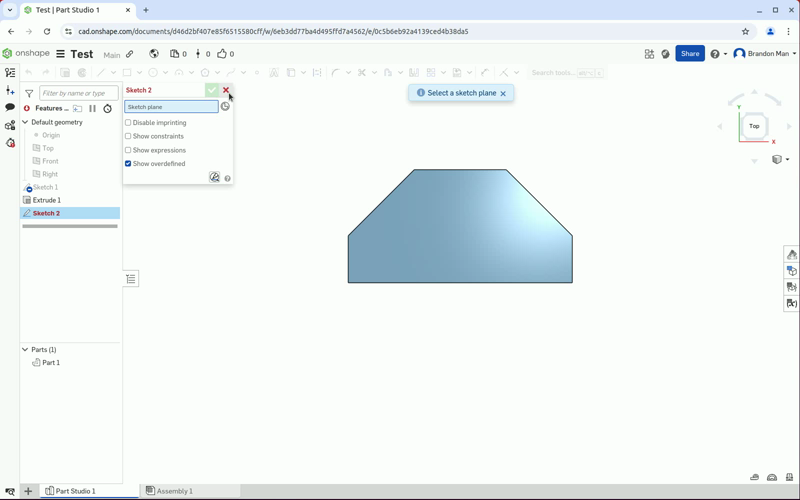
mouse_move(73, 150)
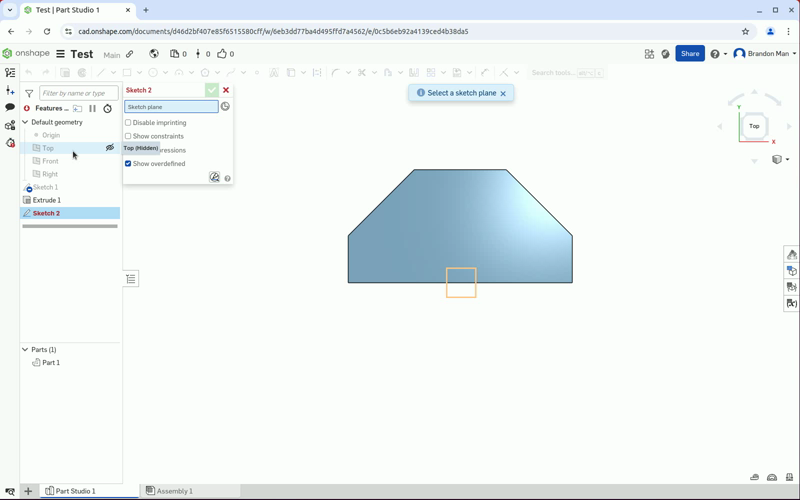
click(73, 150)
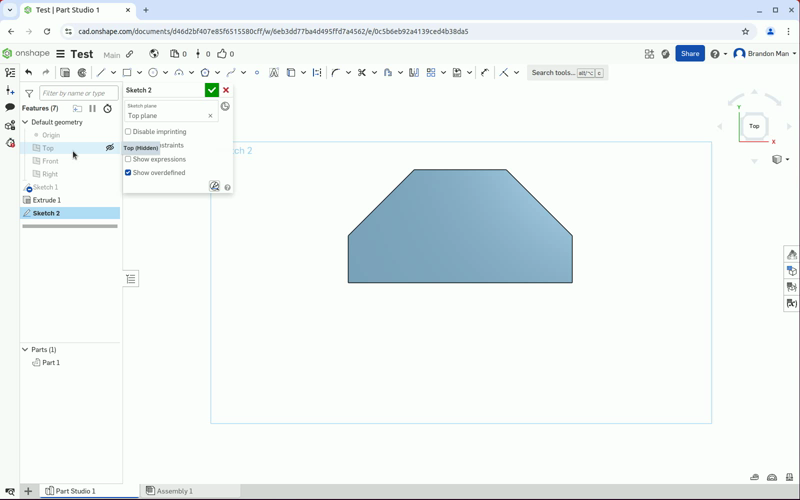
mouse_move(73, 352)
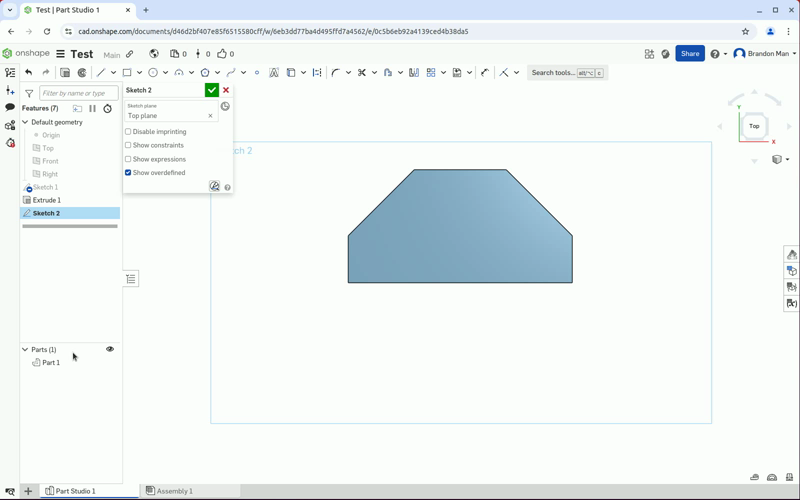
key(y)
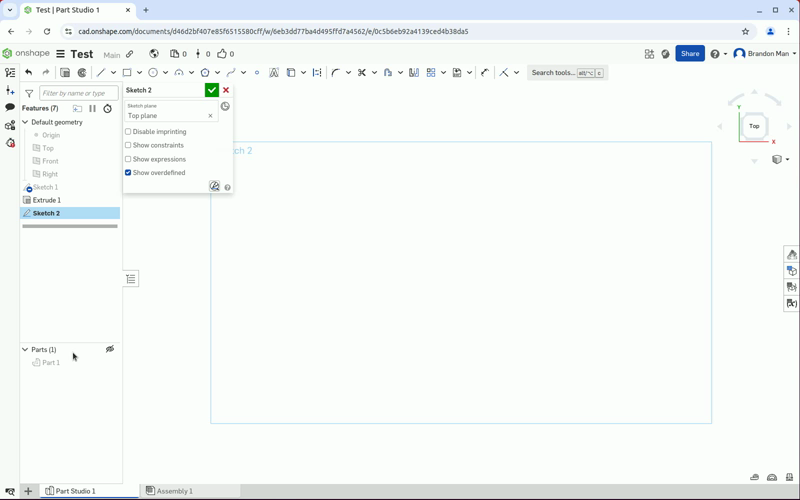
key(l)
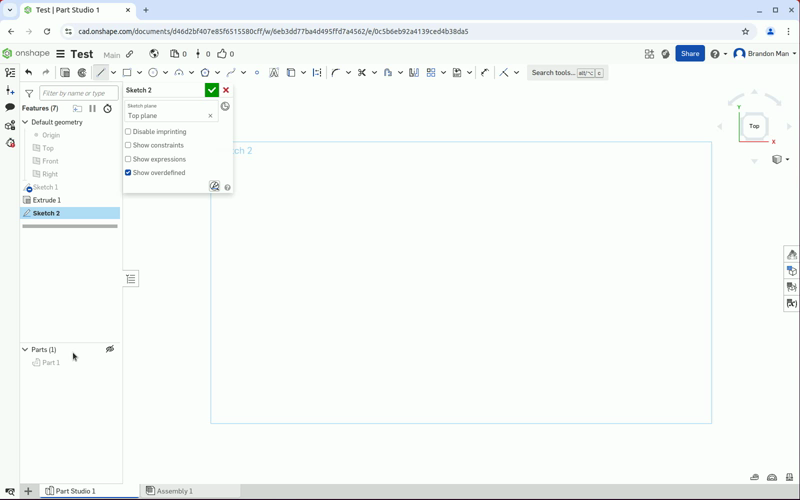
key_down(shift)
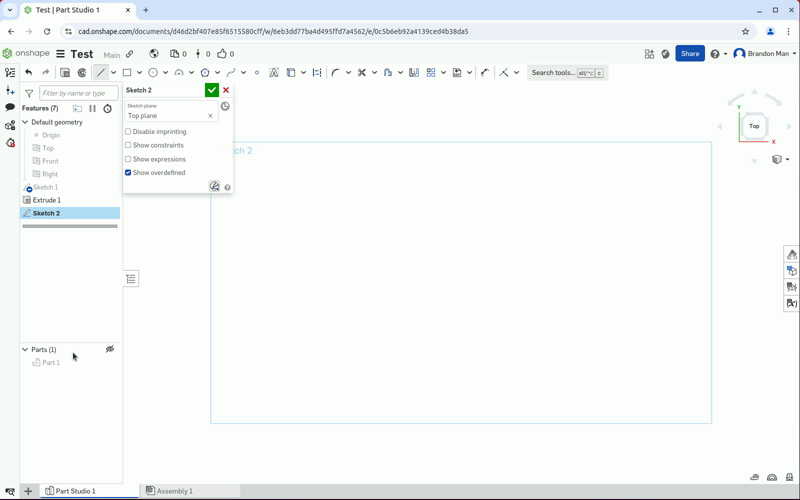
mouse_move(348, 329)
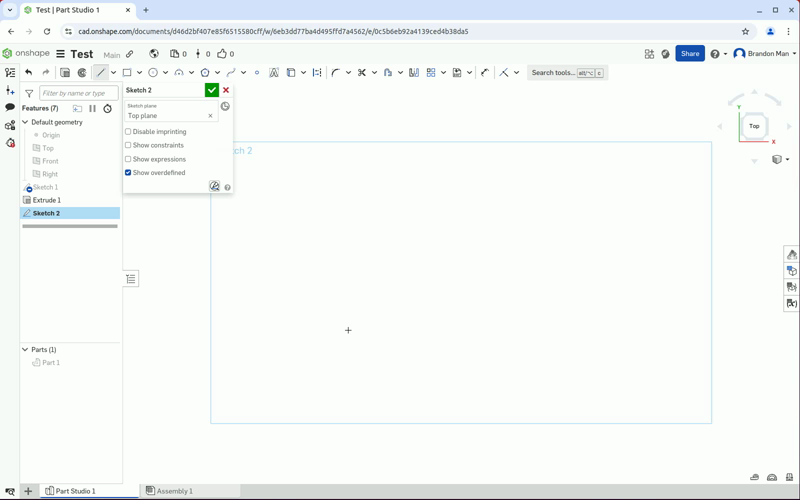
click(348, 329)
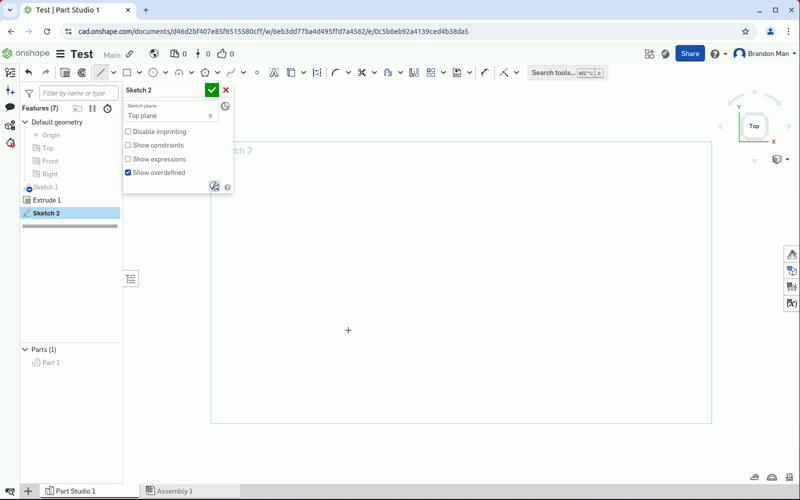
key_up(shift)
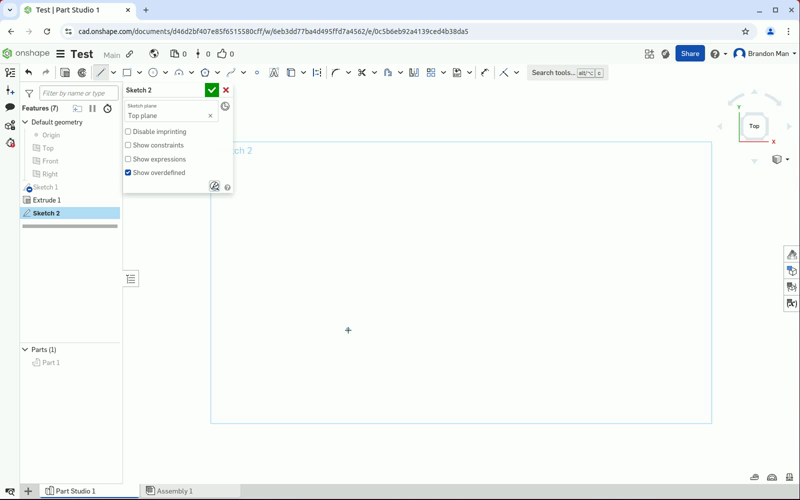
key_down(shift)
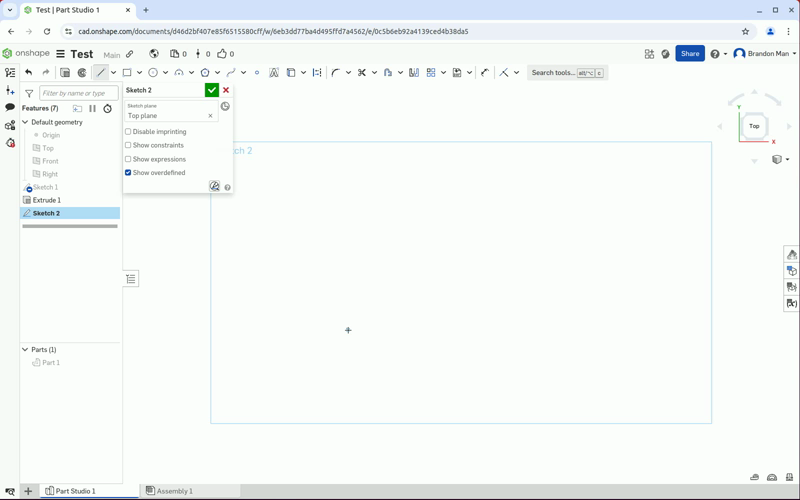
mouse_move(414, 395)
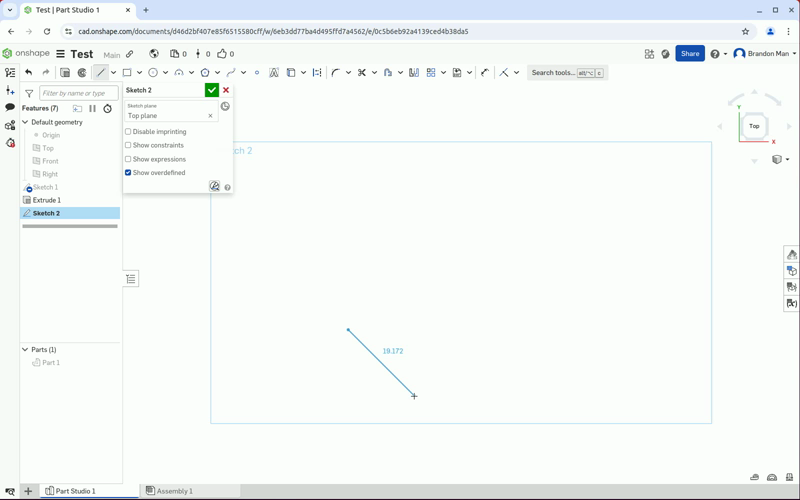
click(414, 395)
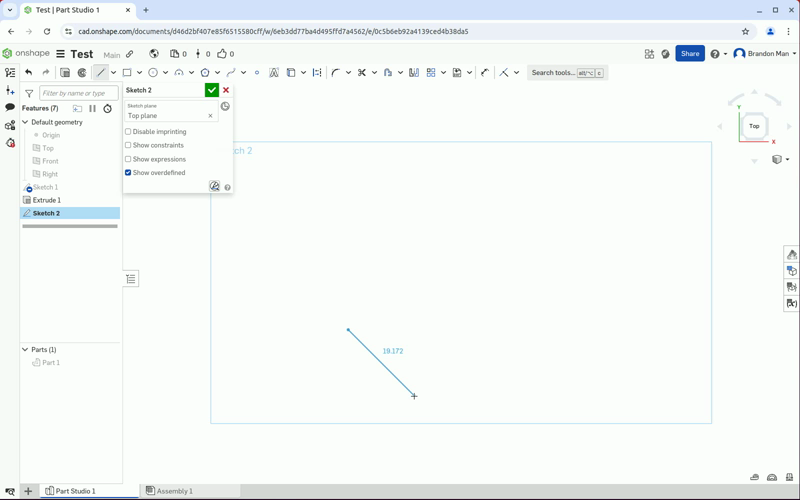
key_up(shift)
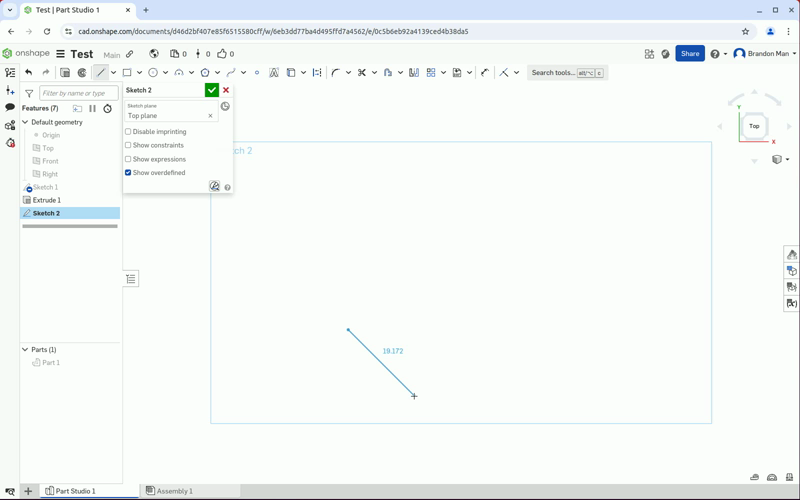
key_down(shift)
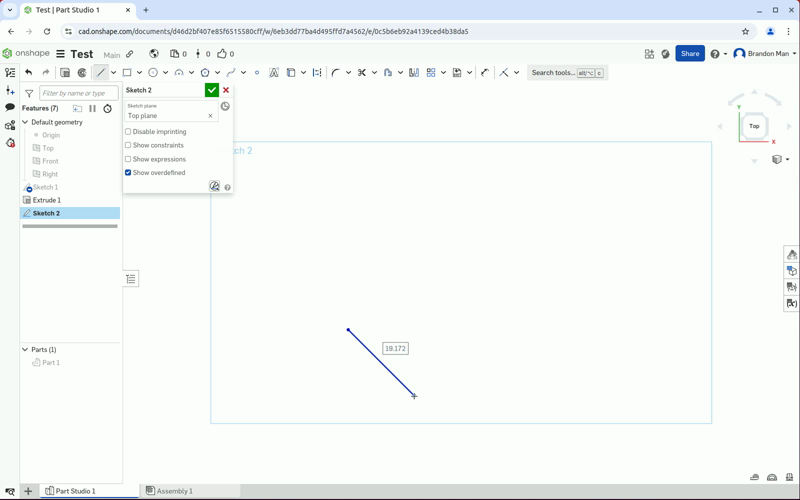
mouse_move(506, 395)
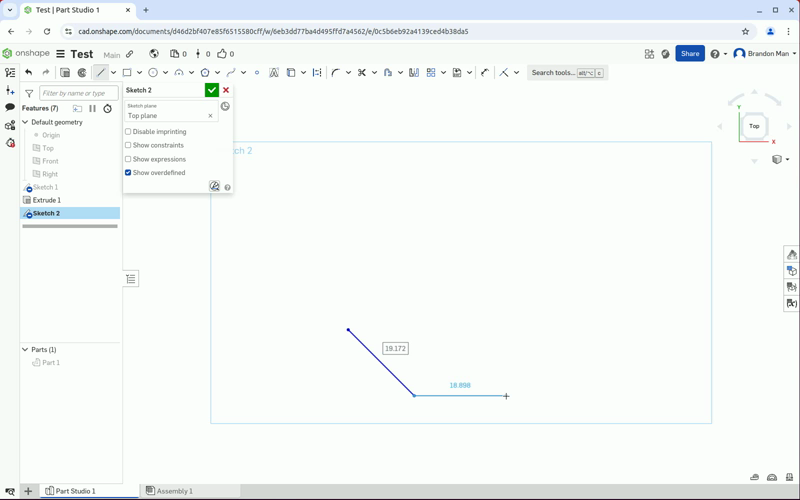
click(506, 395)
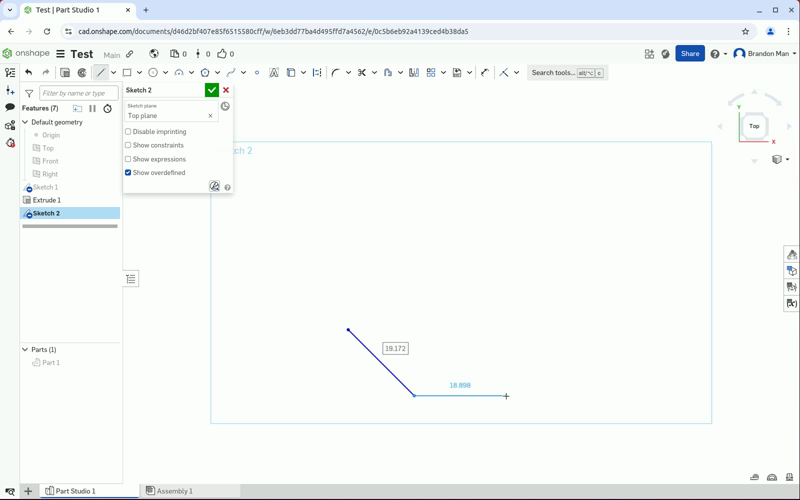
key_up(shift)
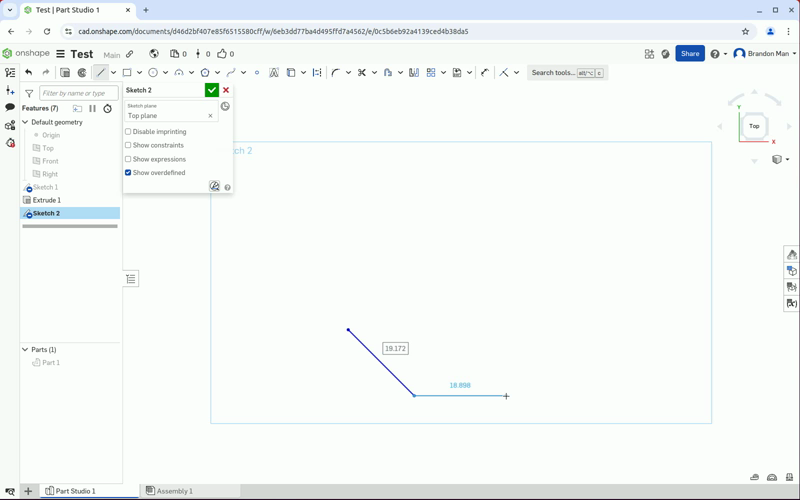
key_down(shift)
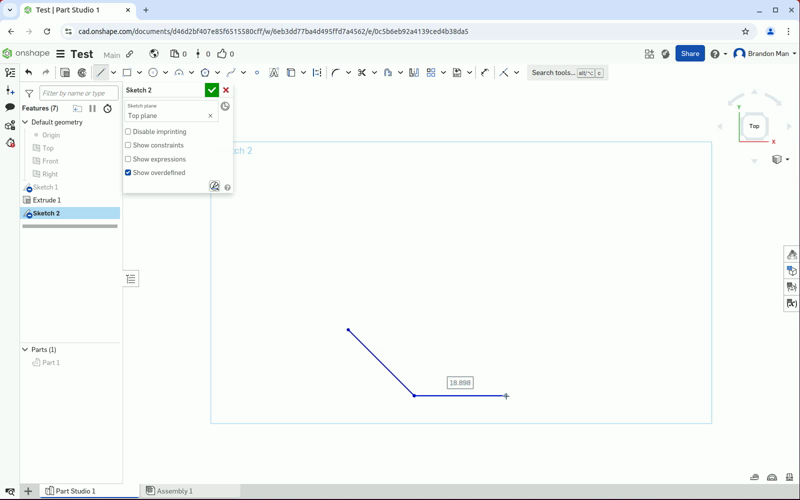
mouse_move(572, 329)
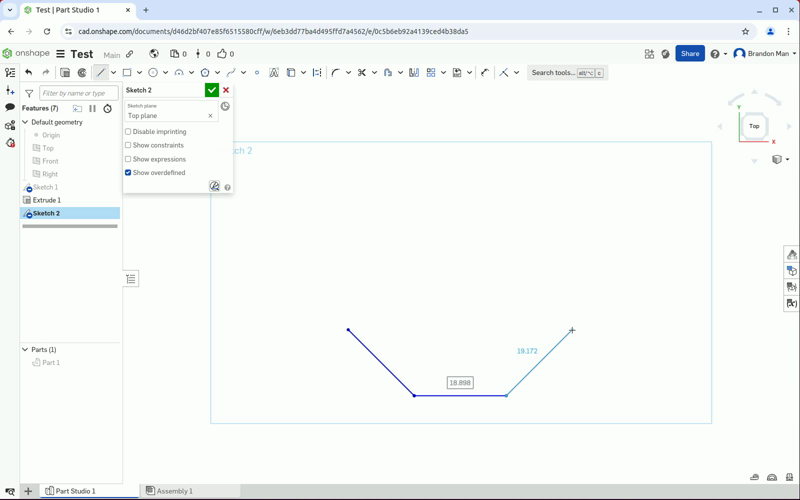
click(572, 329)
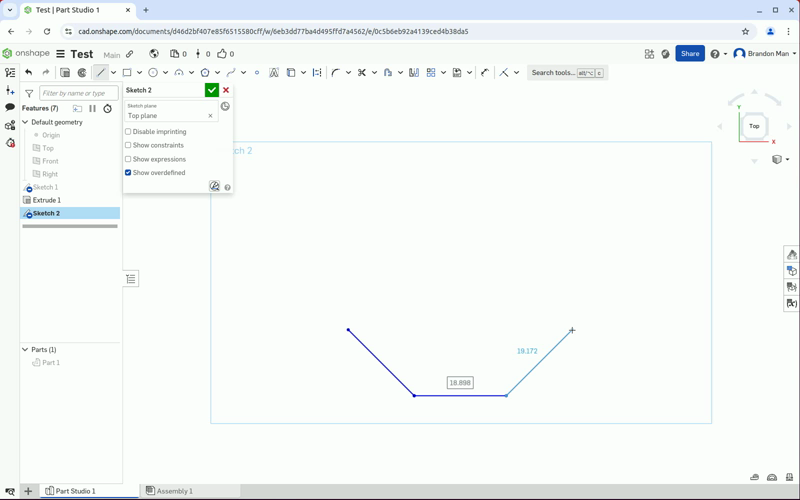
key_up(shift)
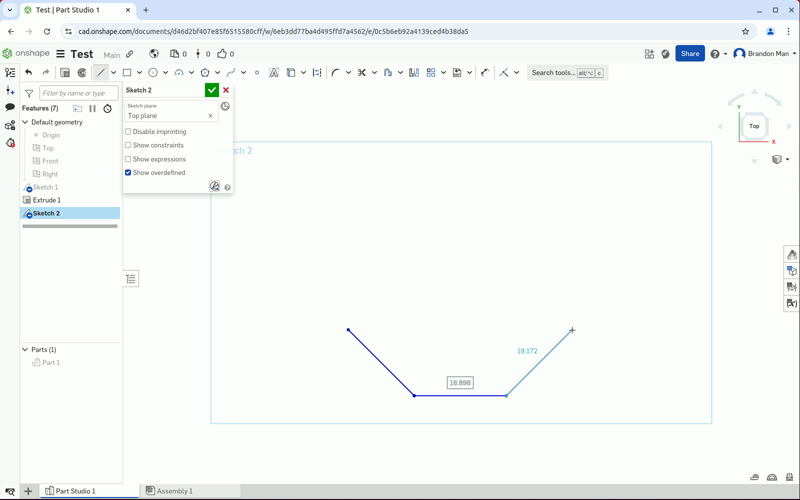
key_down(shift)
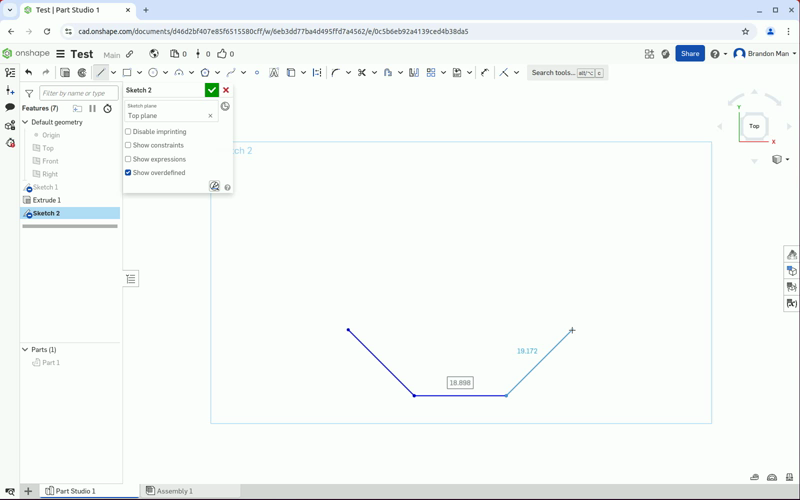
mouse_move(589, 329)
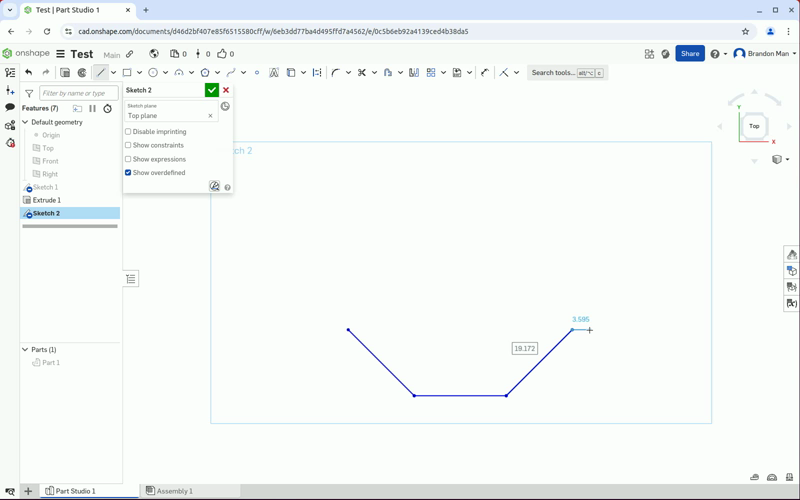
mouse_move(572, 282)
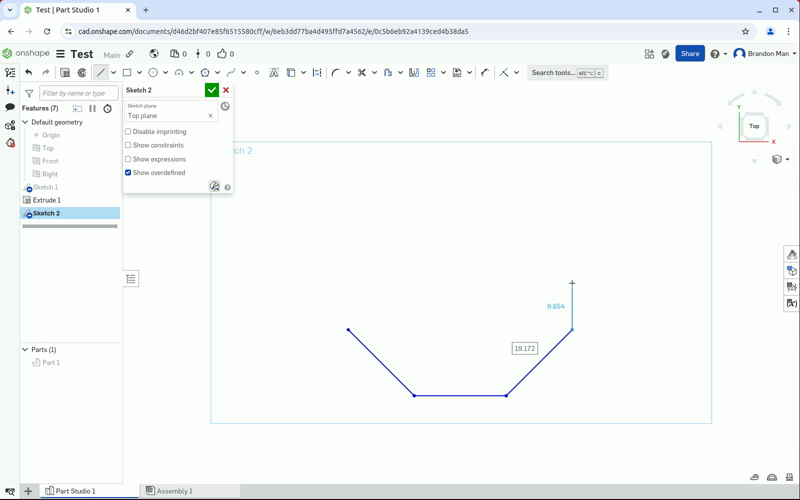
click(572, 282)
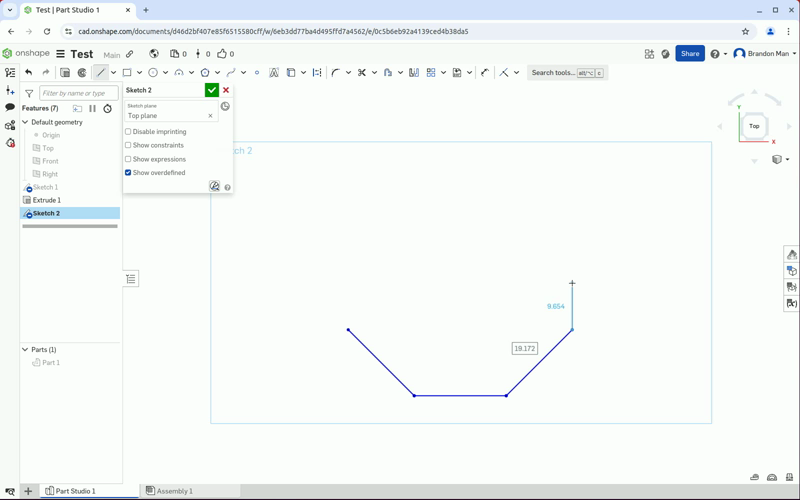
key_up(shift)
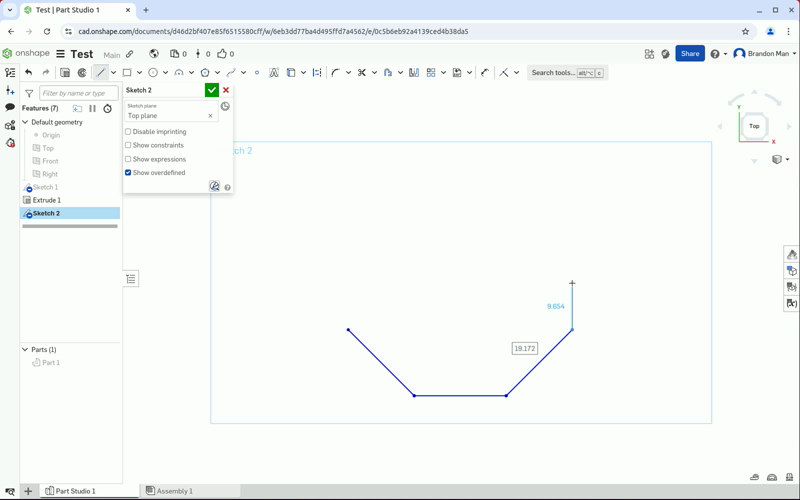
key_down(shift)
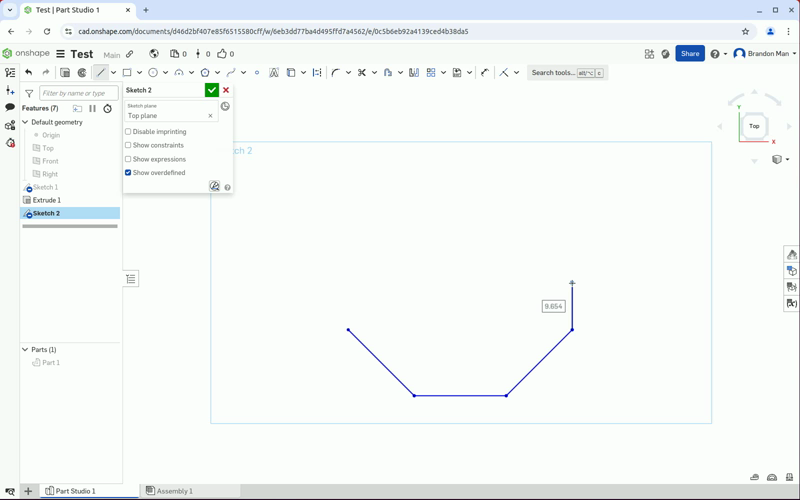
mouse_move(348, 282)
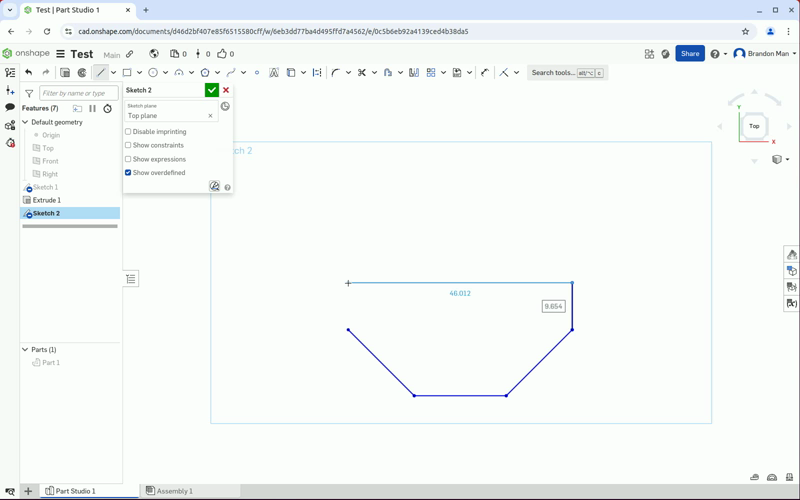
click(348, 282)
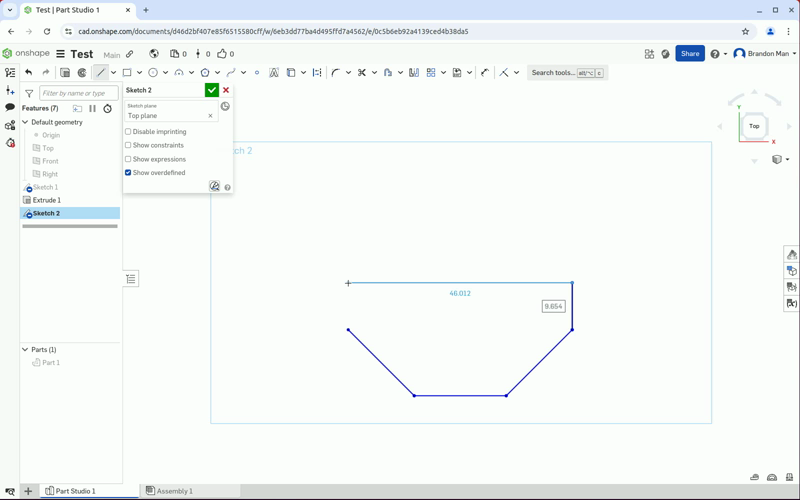
key_up(shift)
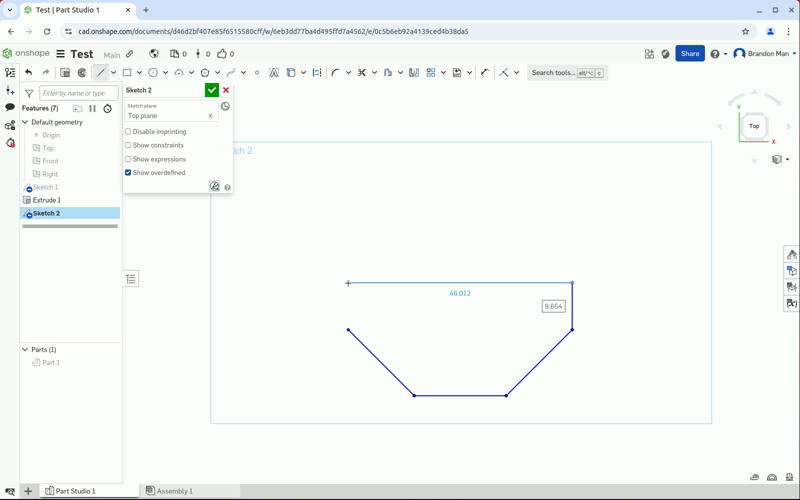
mouse_move(378, 282)
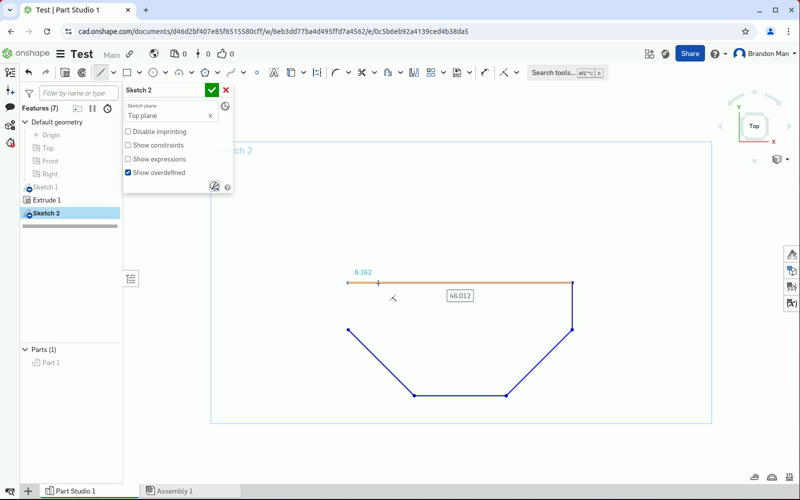
key_down(shift)
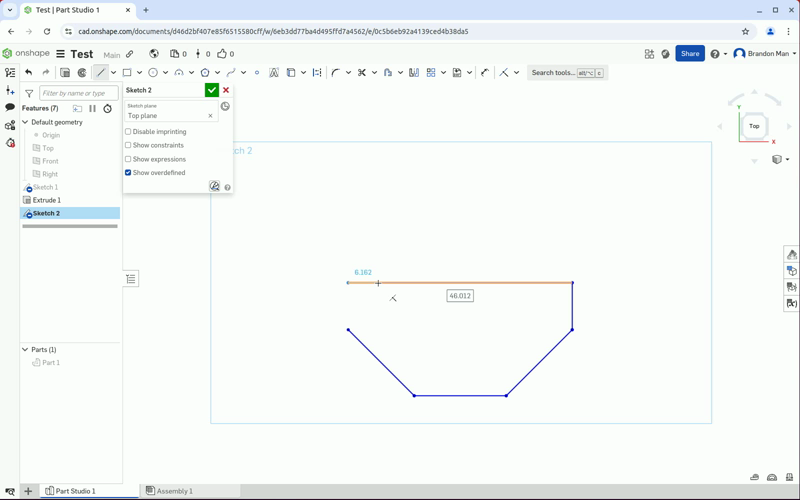
mouse_move(348, 329)
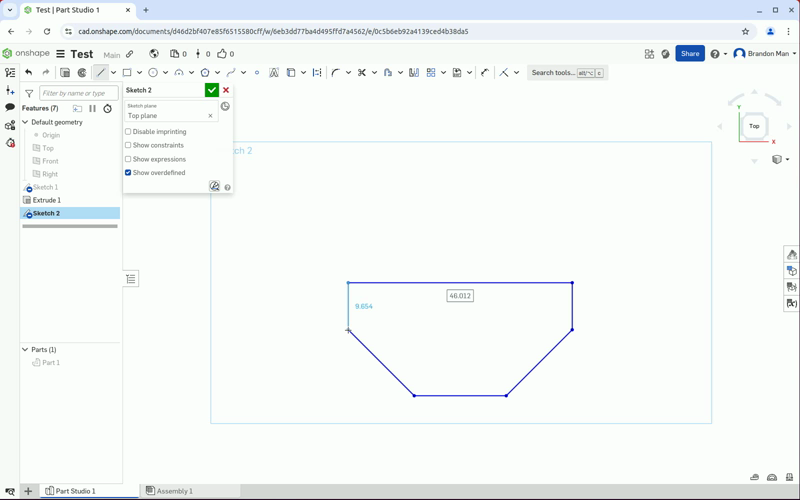
key_up(shift)
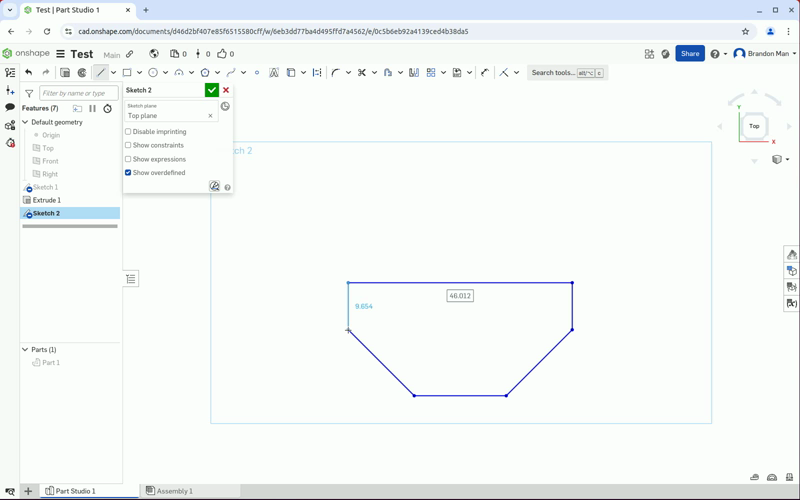
click(348, 329)
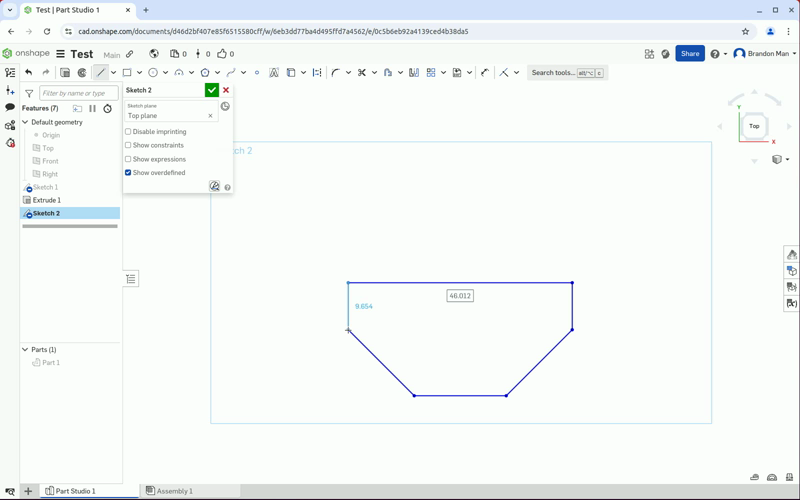
key(esc)
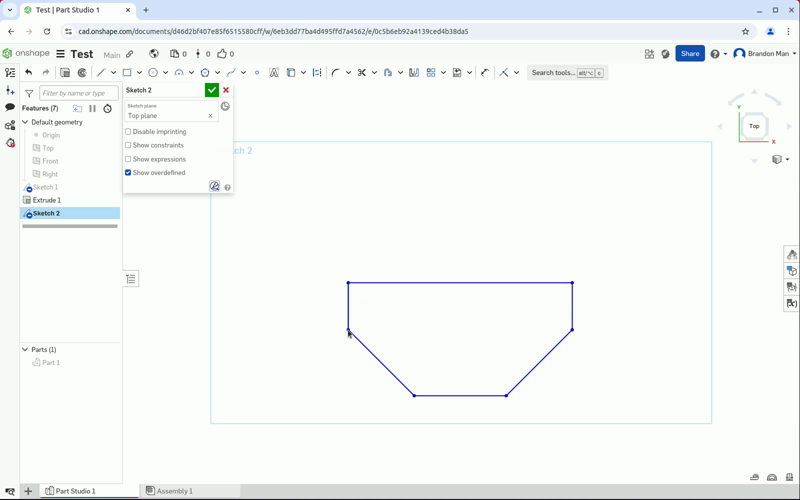
mouse_move(472, 301)
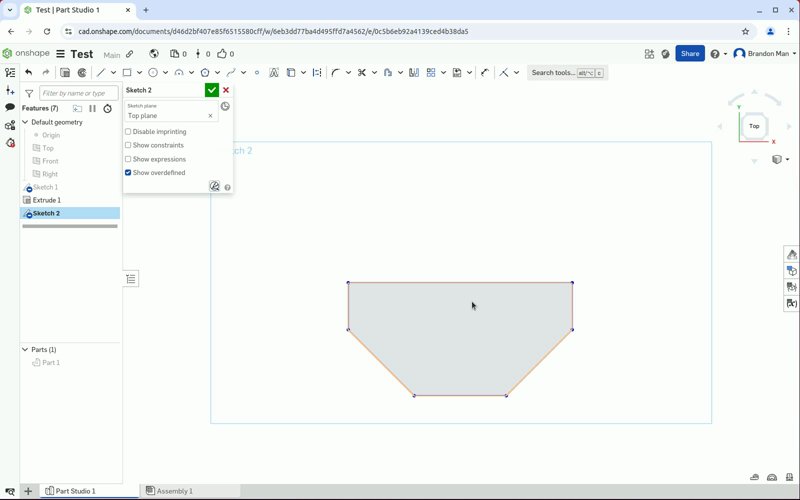
click(472, 301)
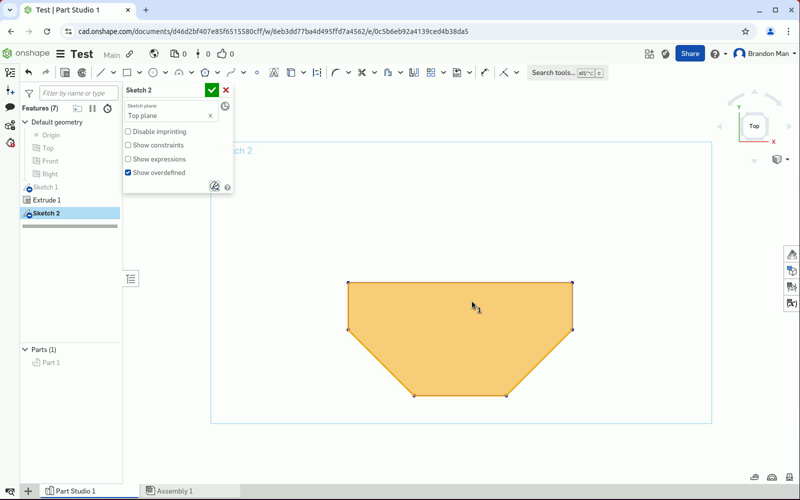
mouse_move(73, 352)
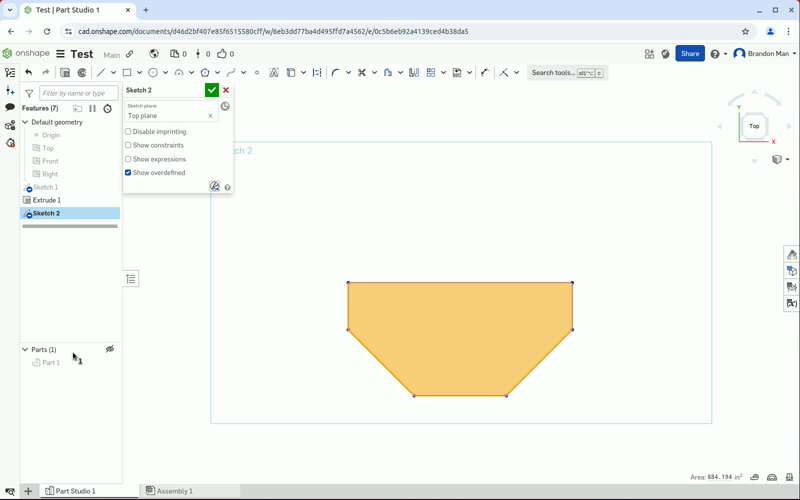
key(shift+y)
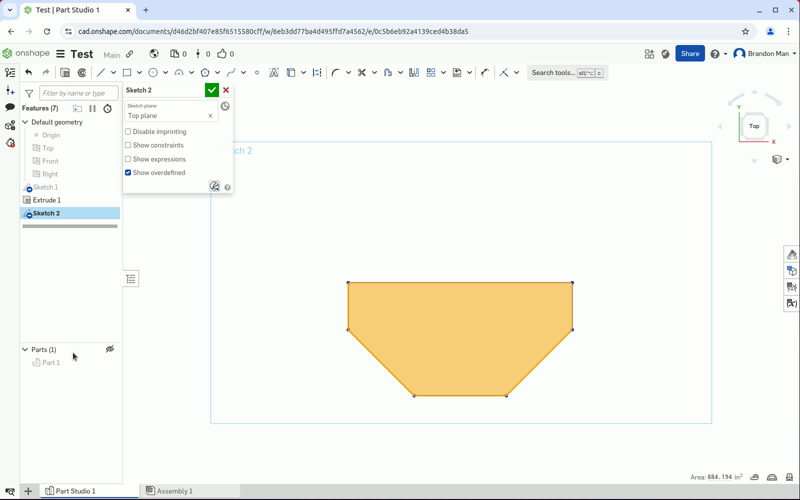
key(shift+e)
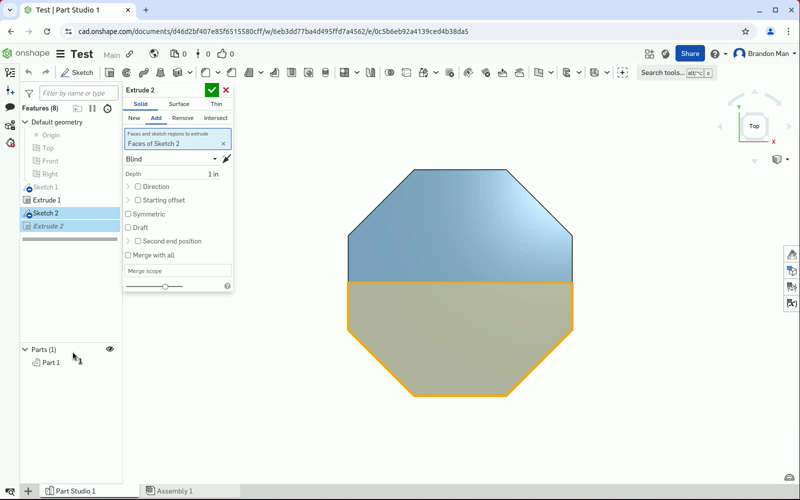
mouse_move(143, 106)
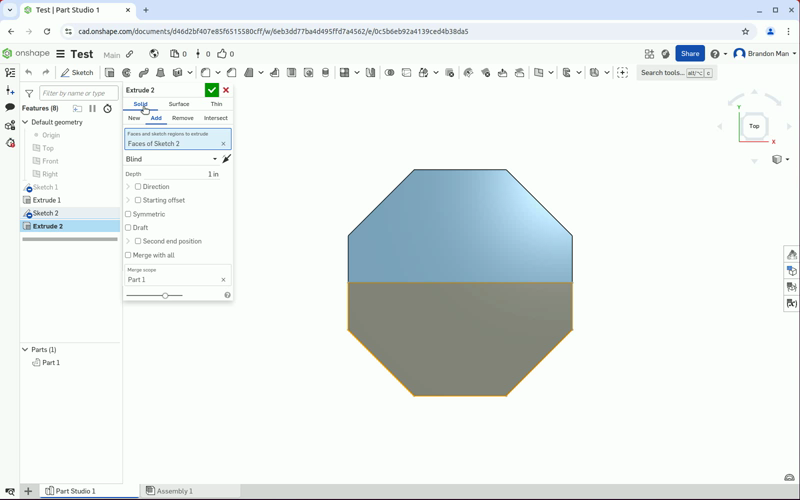
click(143, 106)
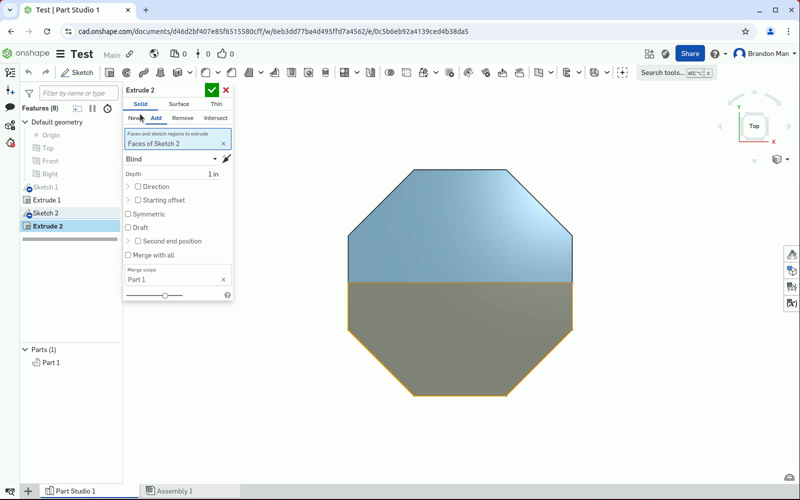
mouse_move(137, 120)
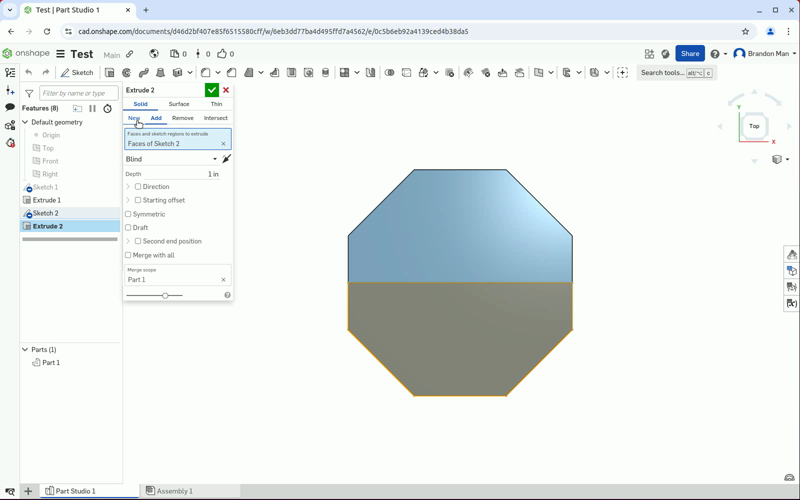
click(137, 120)
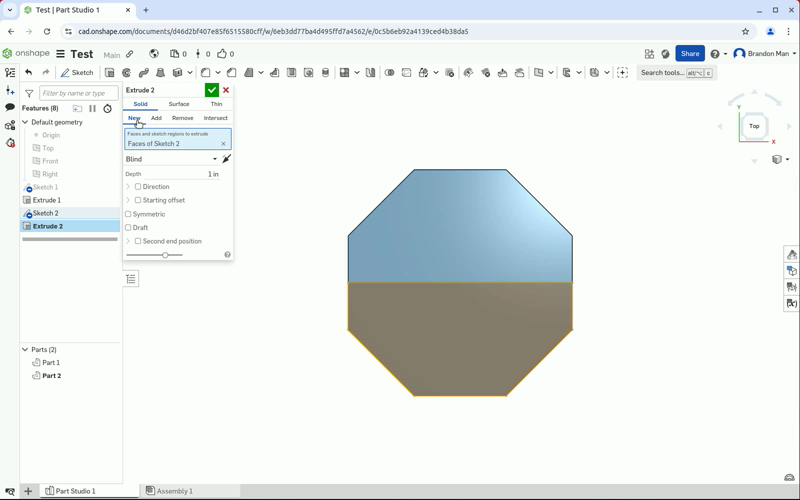
key(tab, 4)
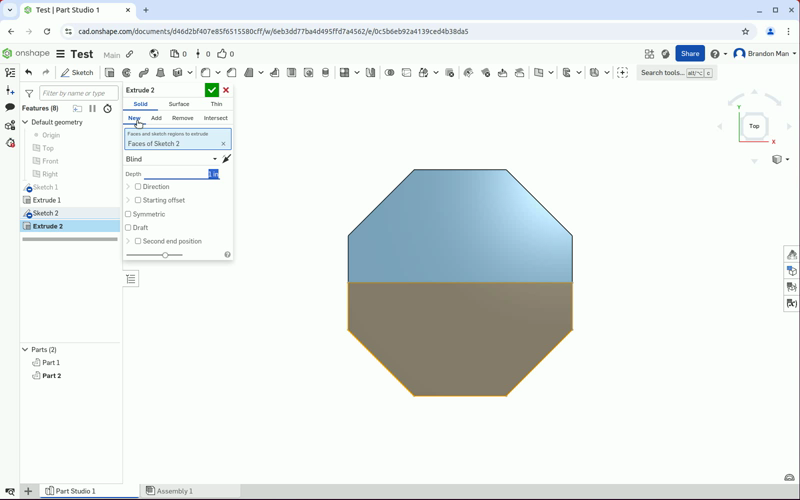
text(1.685)
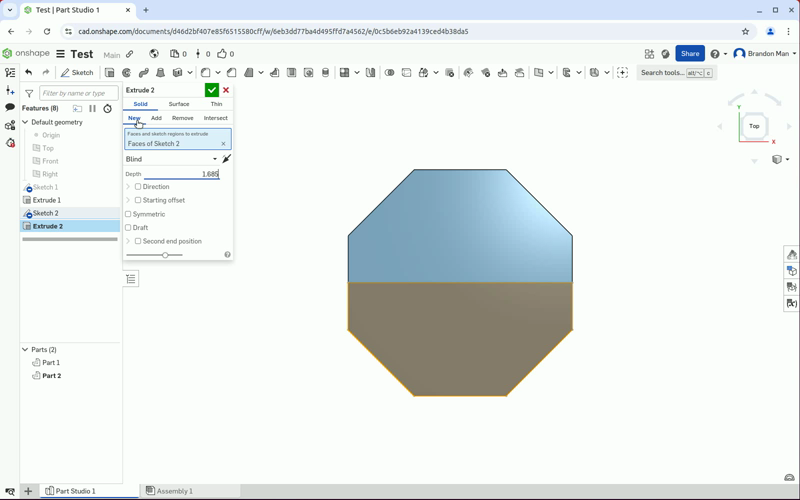
key(enter)
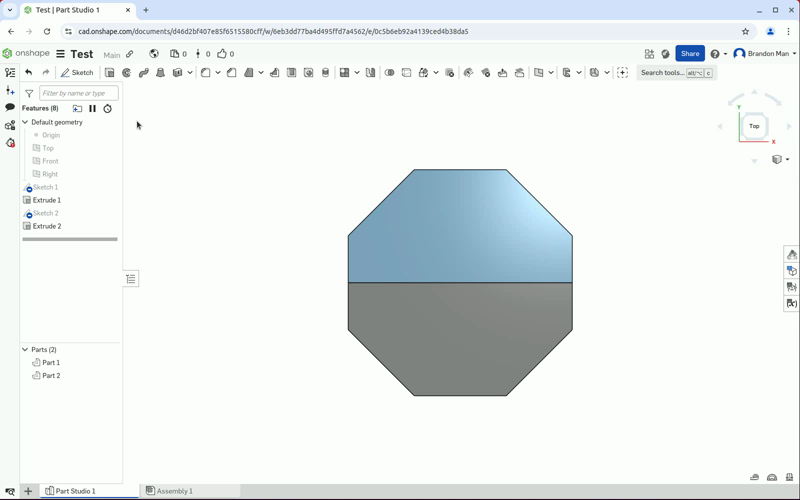
key(shift+h)
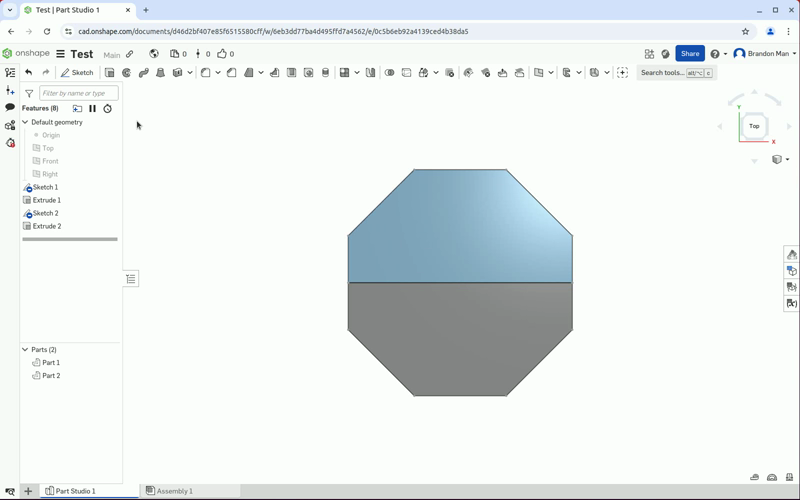
key(shift+h)
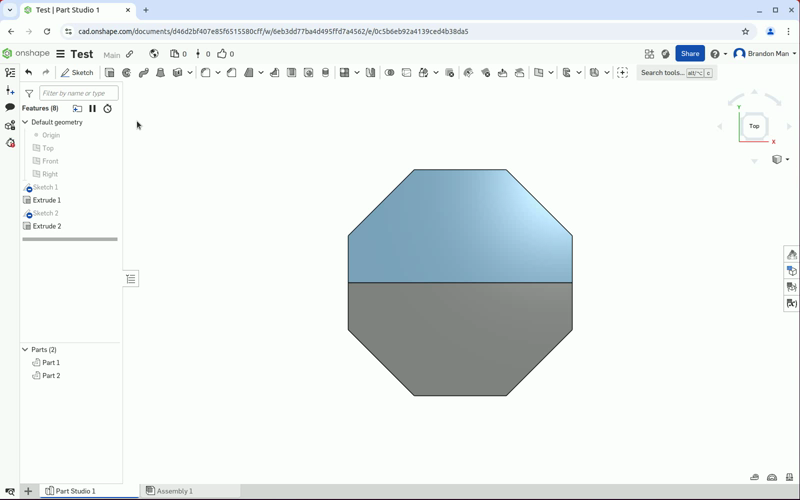
mouse_move(73, 189)
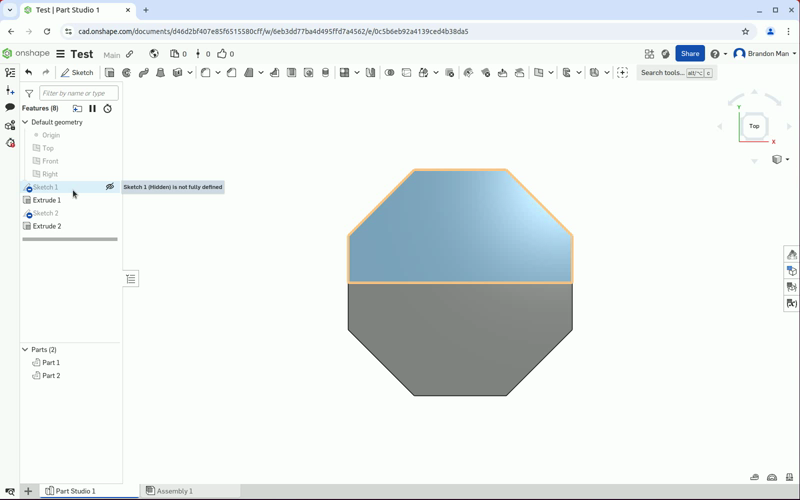
click(73, 189)
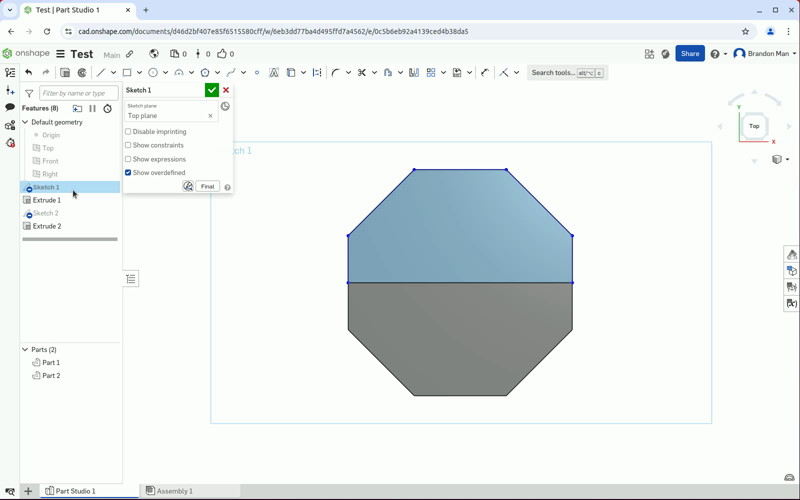
mouse_move(229, 92)
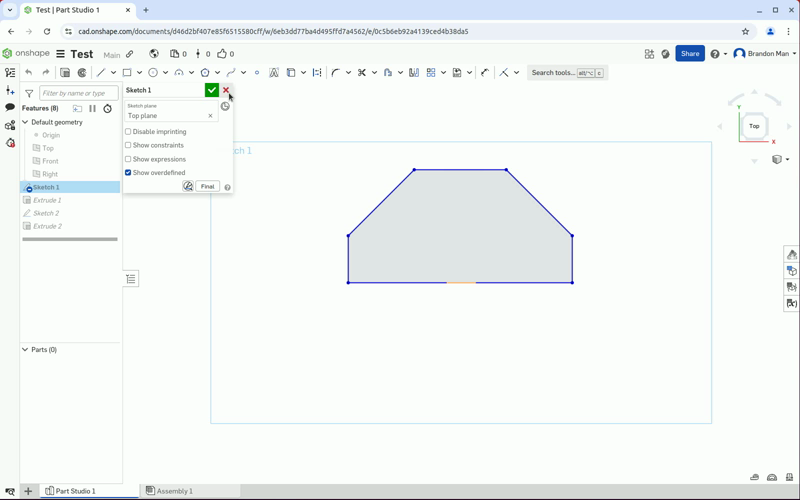
click(229, 92)
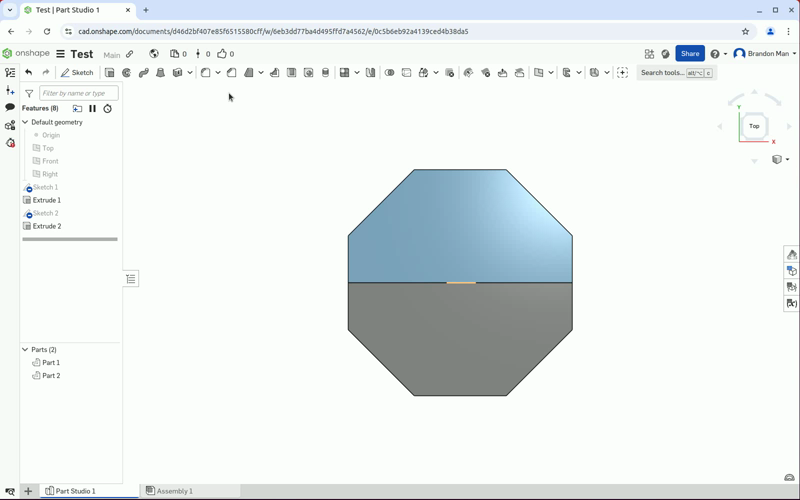
mouse_move(541, 75)
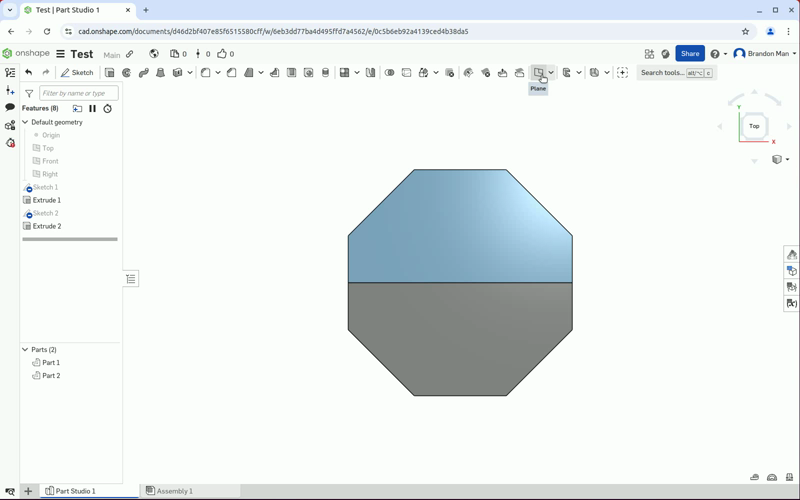
click(541, 75)
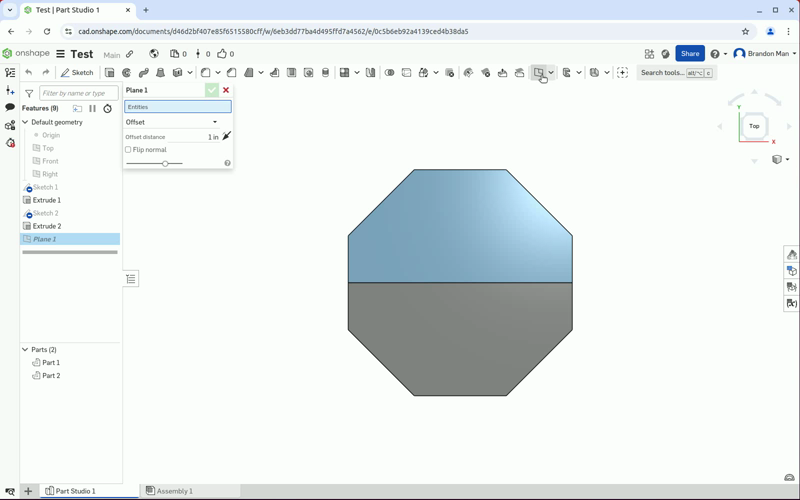
mouse_move(73, 150)
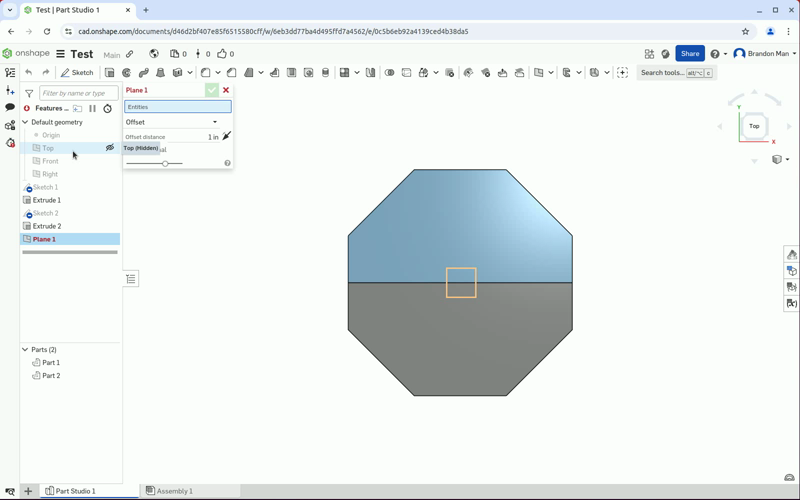
click(73, 150)
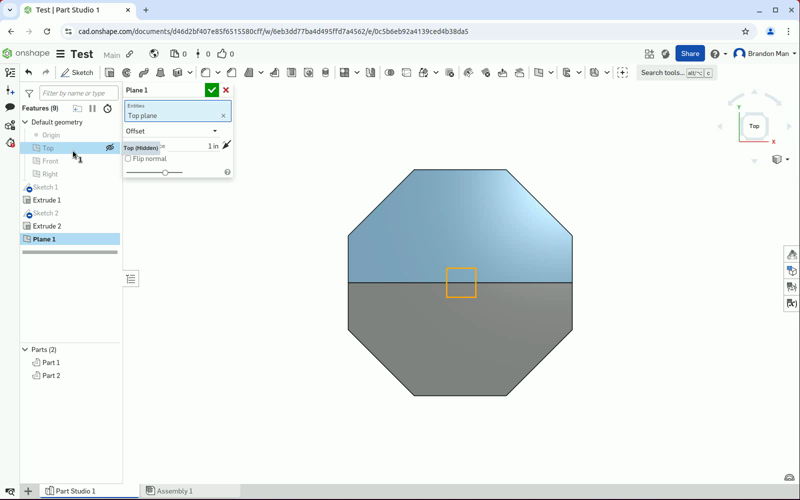
key(tab, 2)
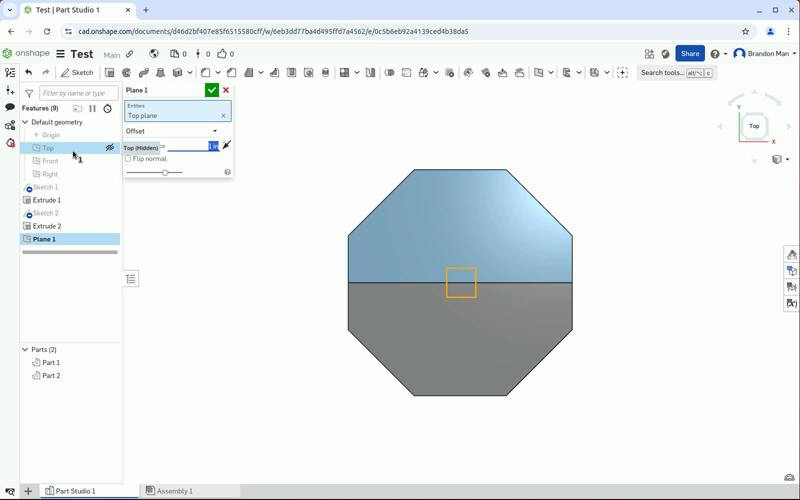
text(1.695)
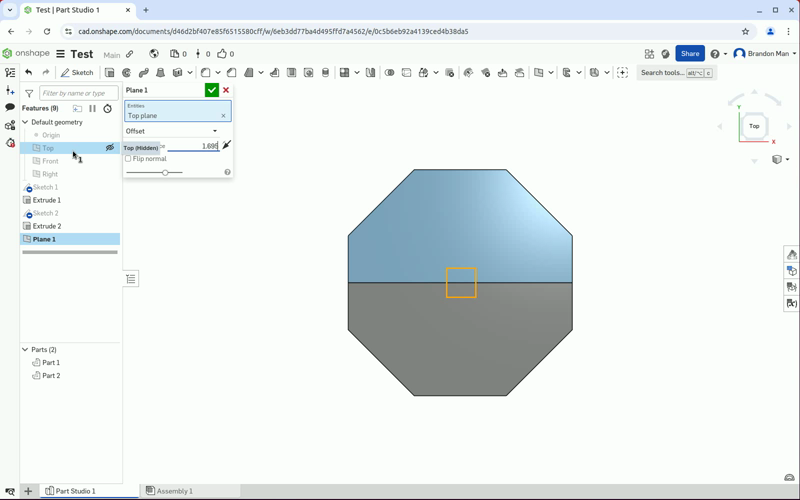
key(enter, 2)
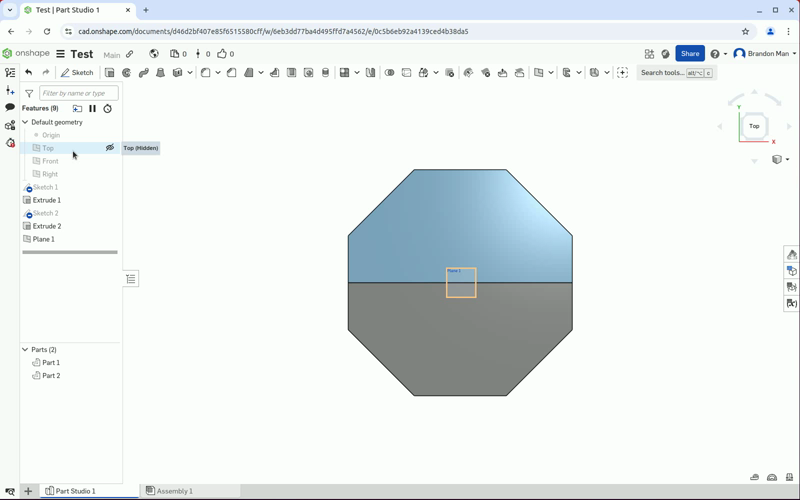
key(shift+s)
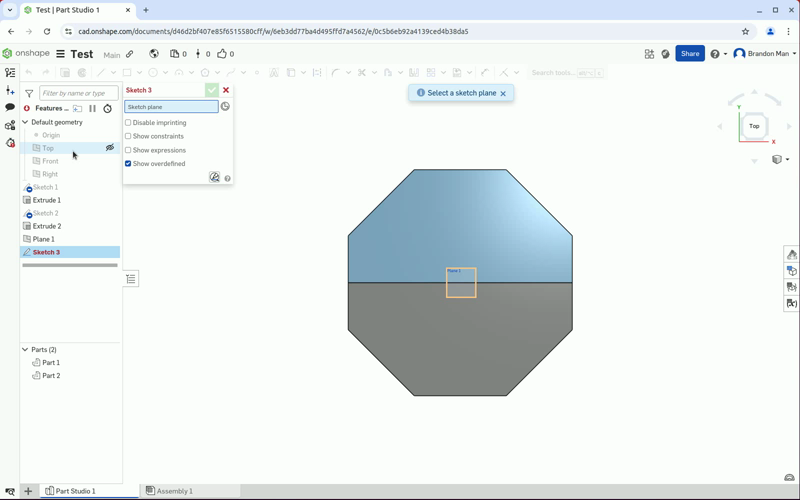
mouse_move(73, 241)
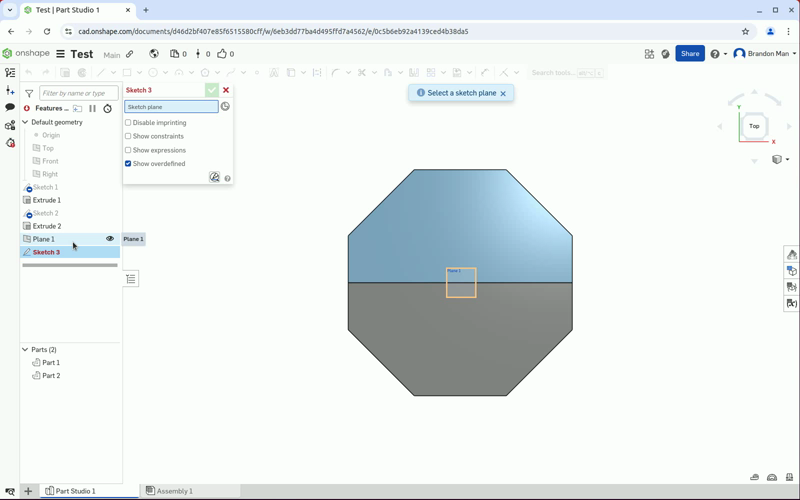
click(73, 241)
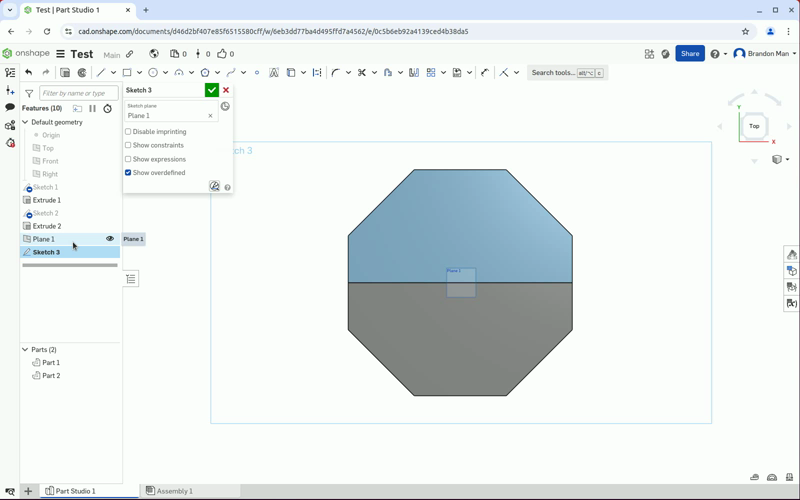
mouse_move(73, 352)
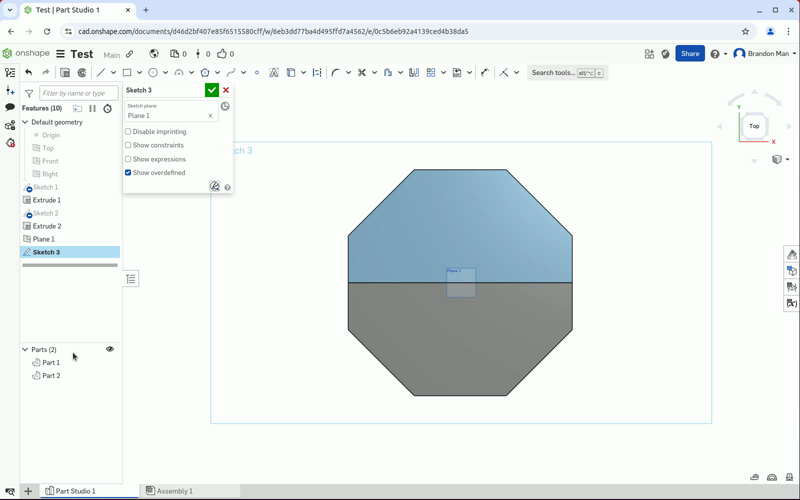
key(y)
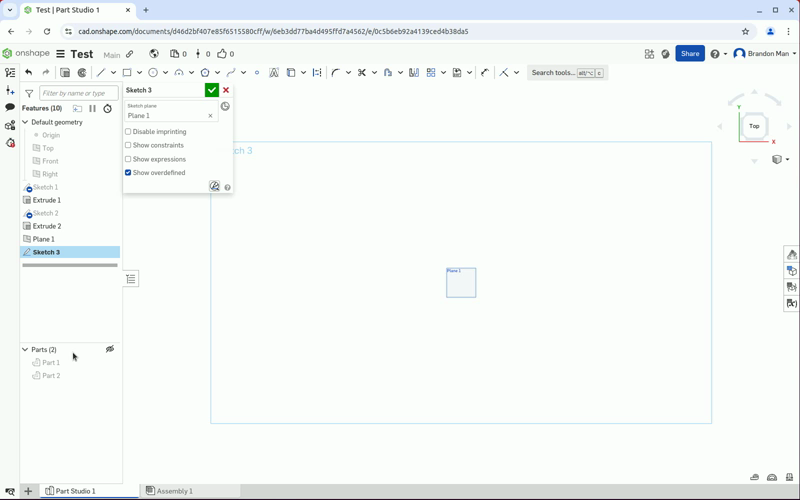
key(c)
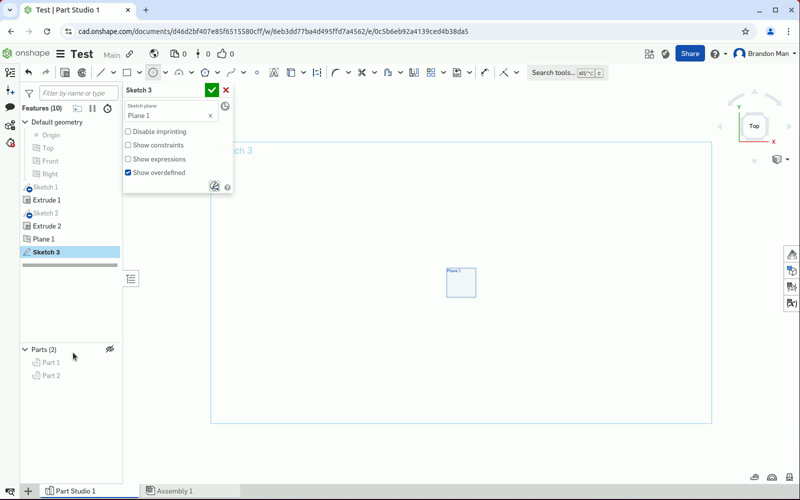
key_down(shift)
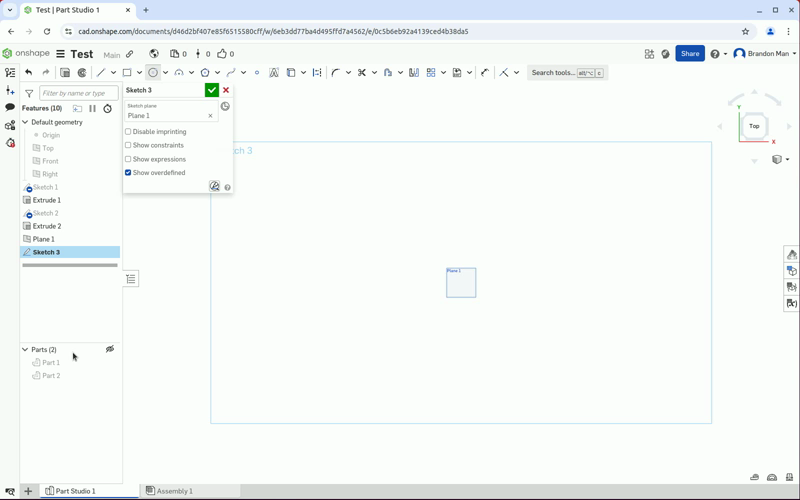
mouse_move(461, 282)
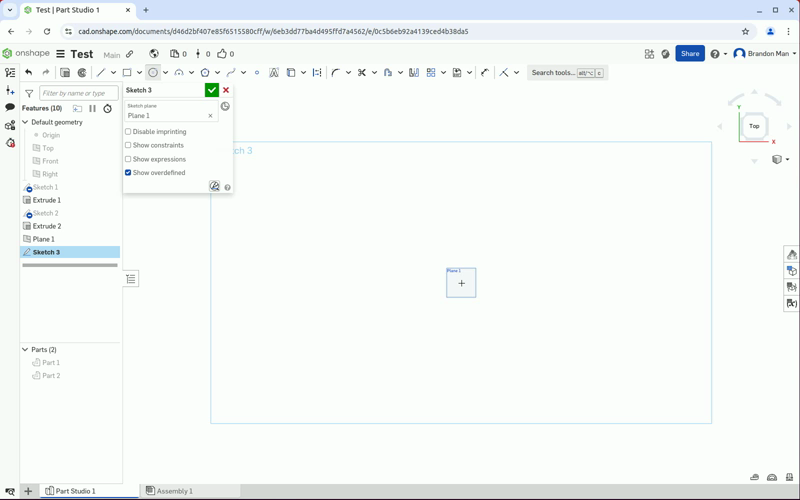
click(461, 282)
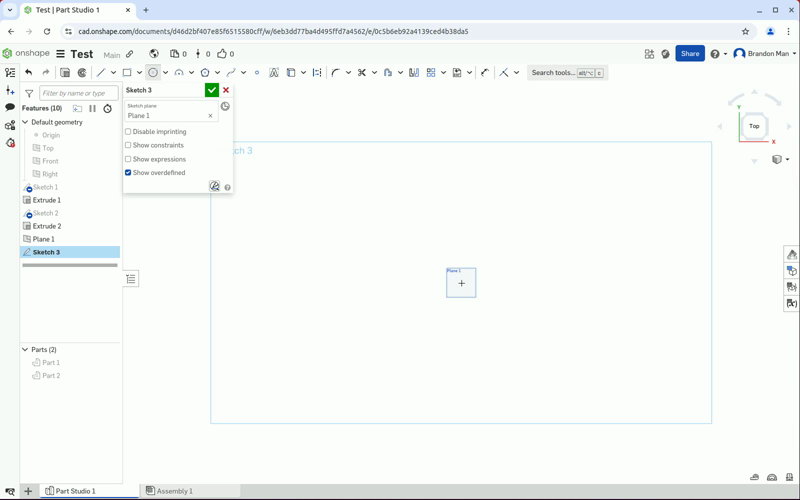
key_up(shift)
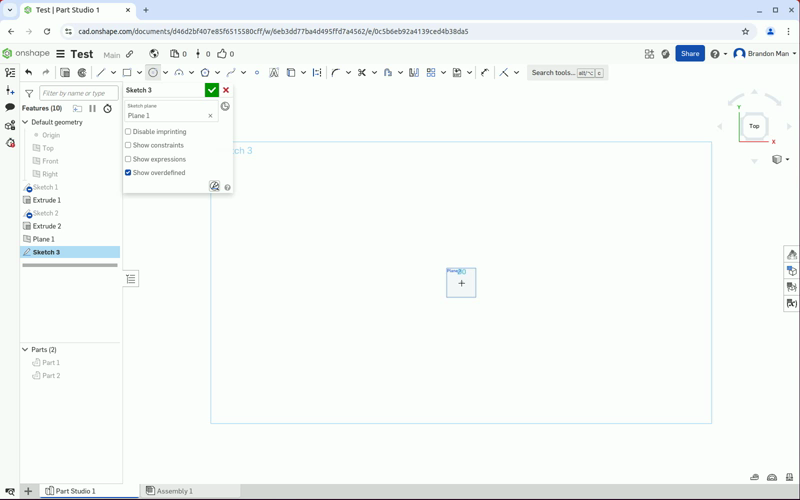
mouse_move(560, 282)
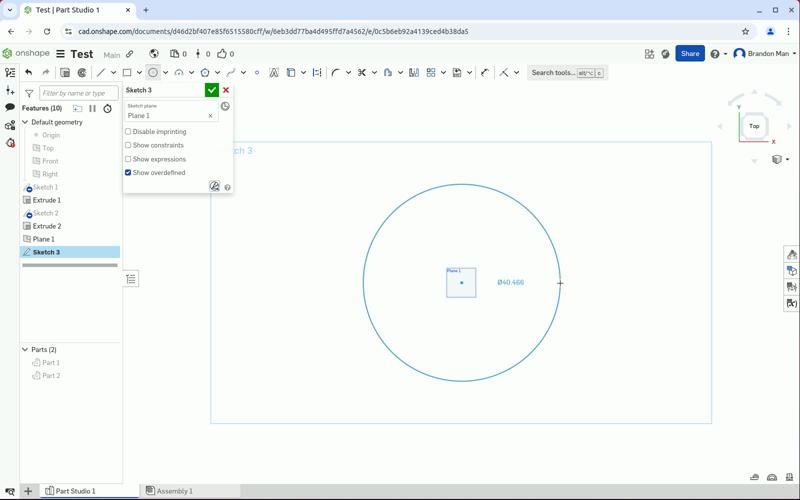
click(560, 282)
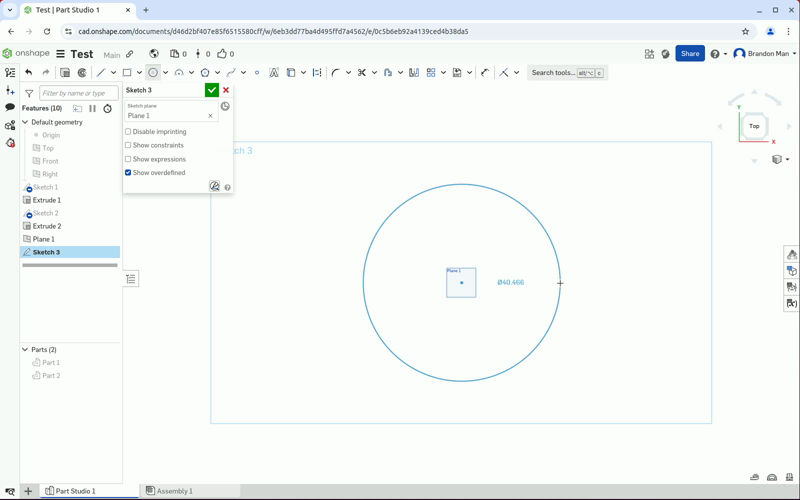
key(esc)
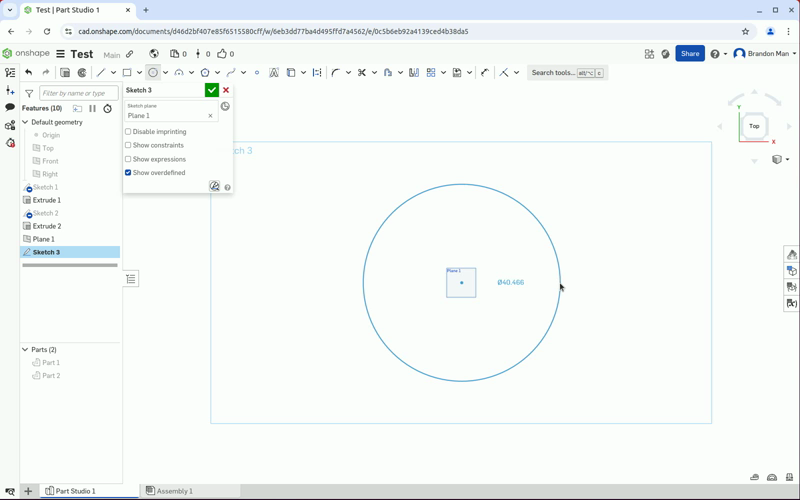
key(c)
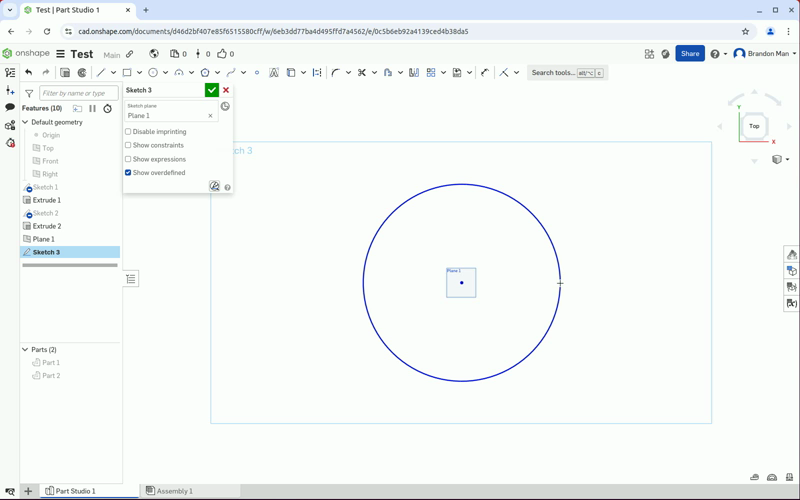
key_down(shift)
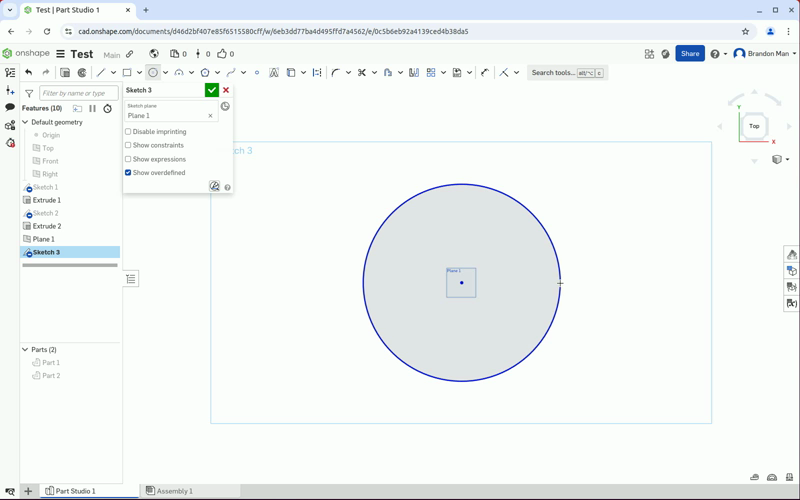
mouse_move(461, 282)
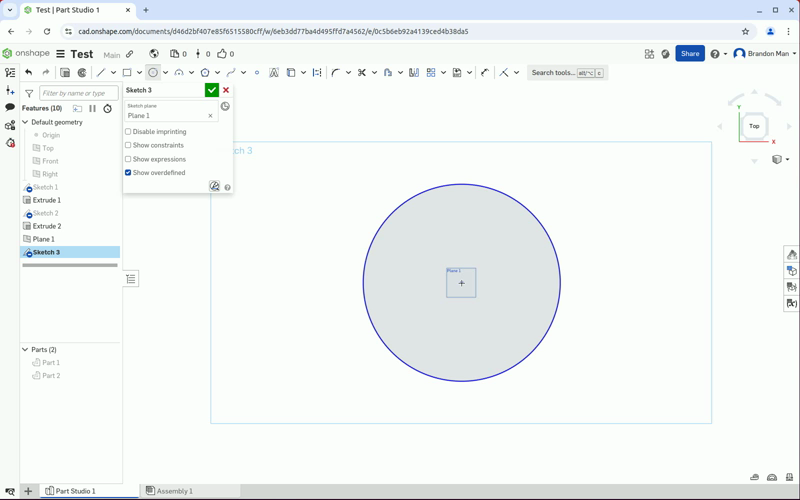
click(461, 282)
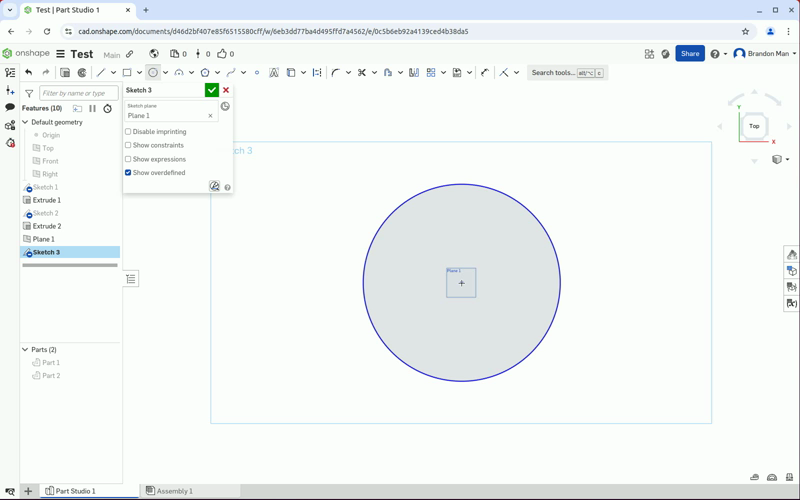
key_up(shift)
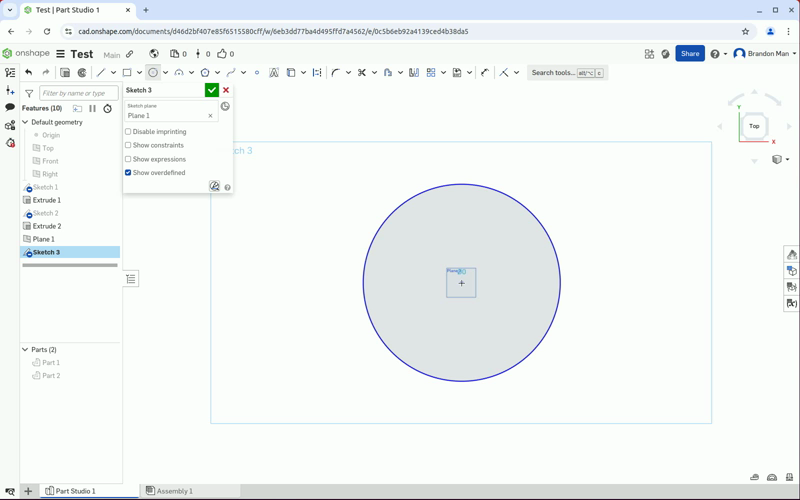
mouse_move(554, 282)
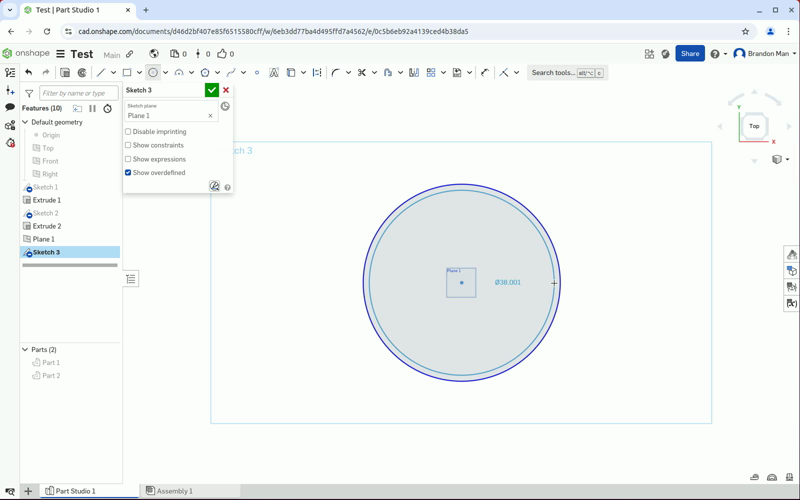
click(554, 282)
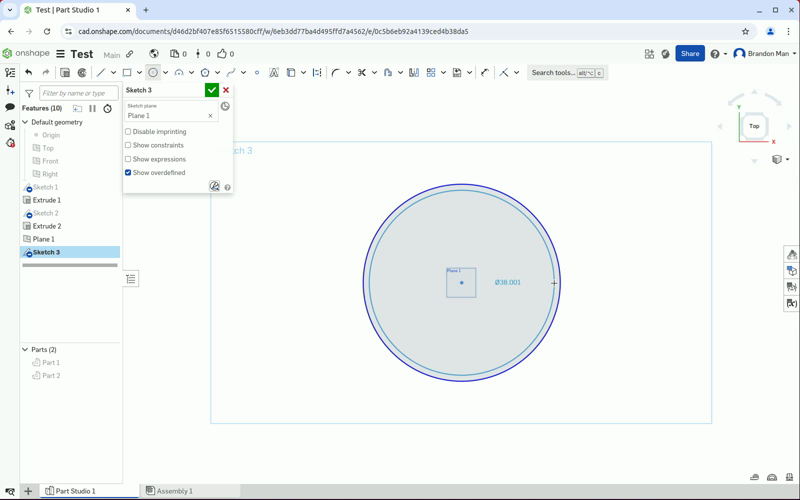
key(esc)
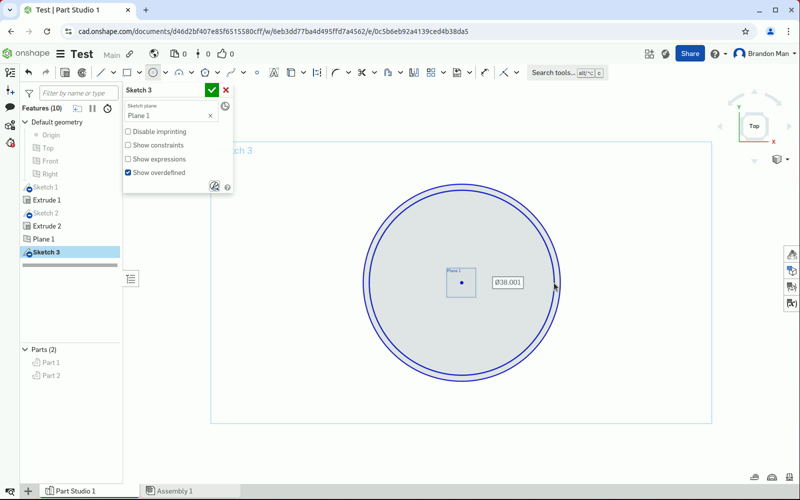
mouse_move(393, 216)
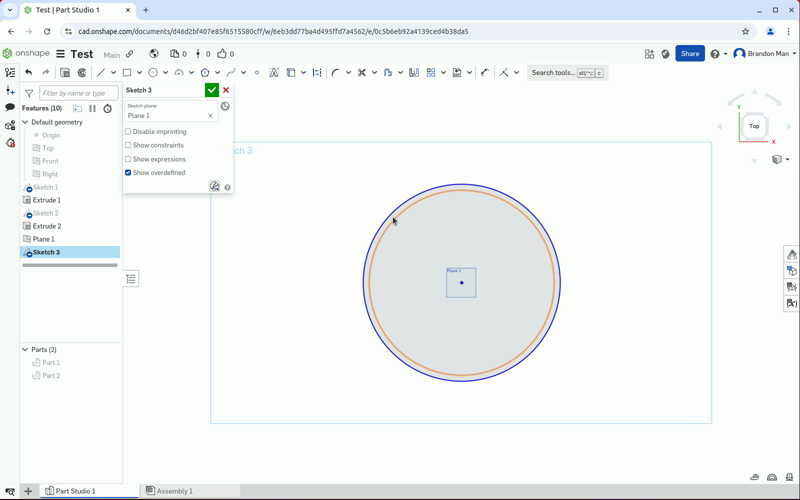
click(393, 216)
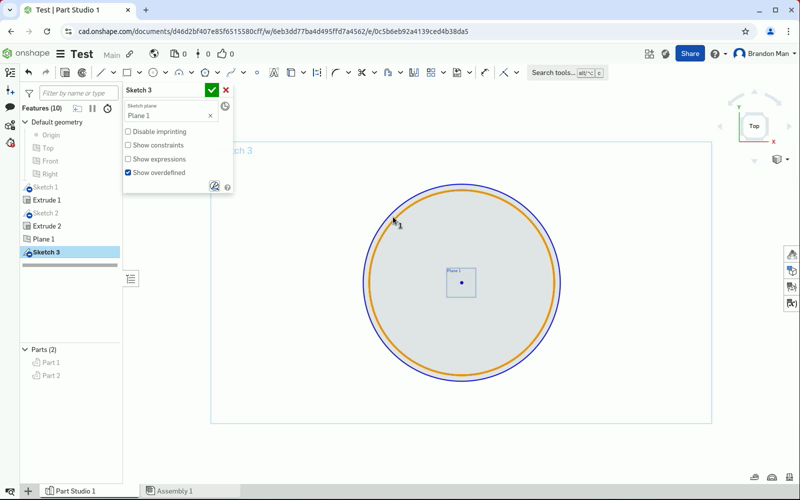
mouse_move(73, 352)
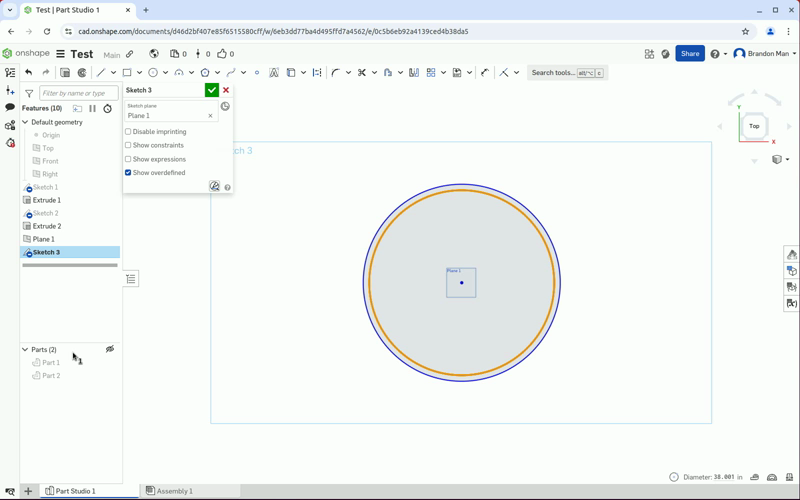
key(shift+y)
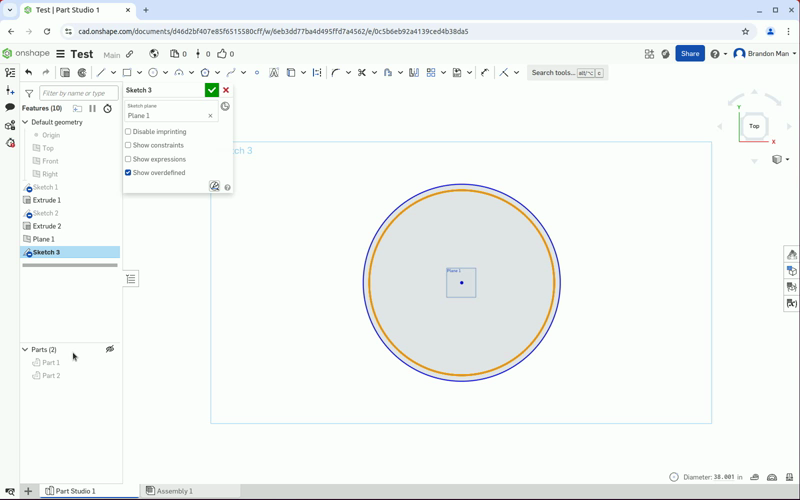
key(shift+e)
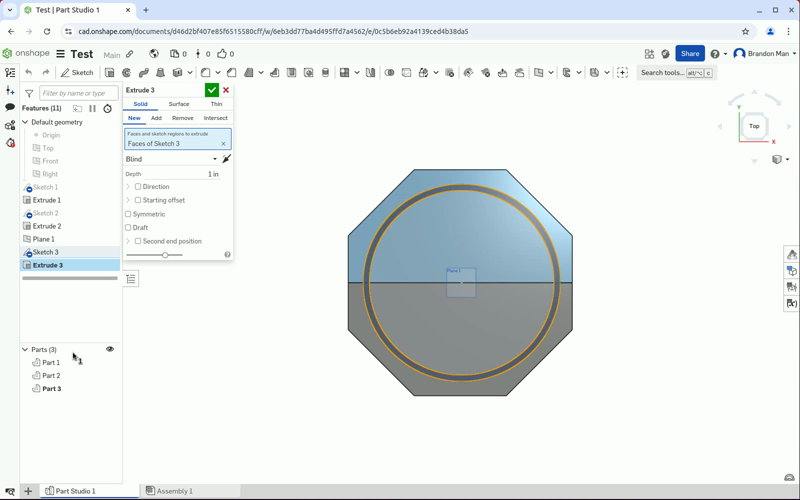
mouse_move(143, 106)
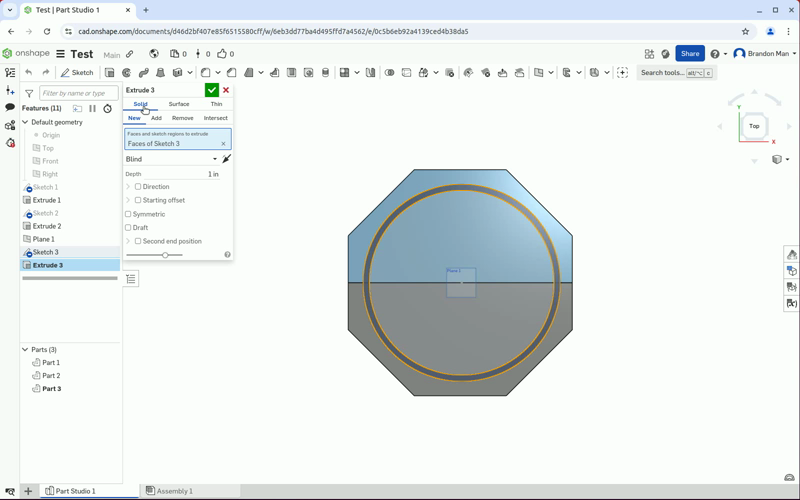
click(143, 106)
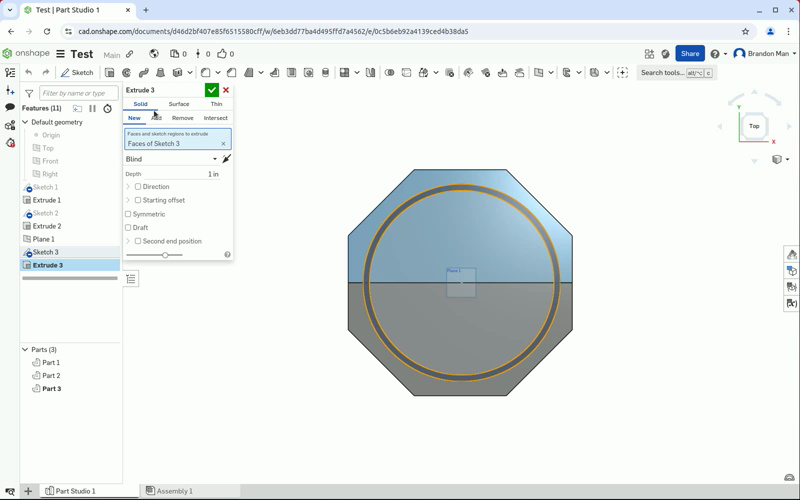
mouse_move(186, 120)
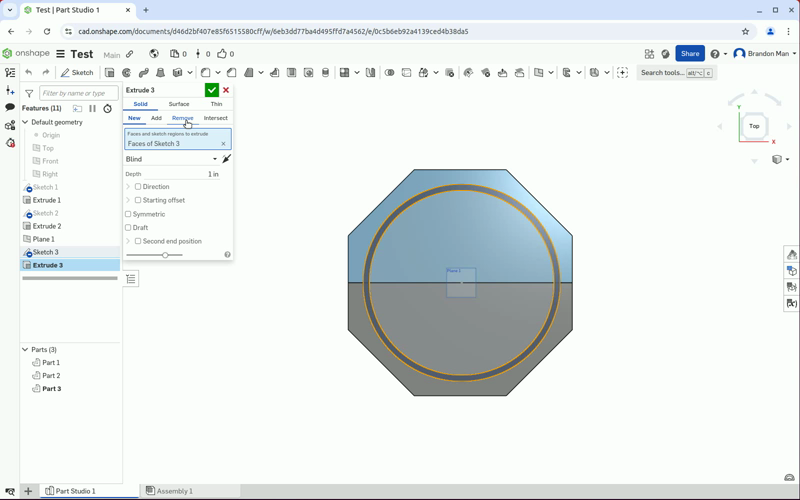
click(186, 120)
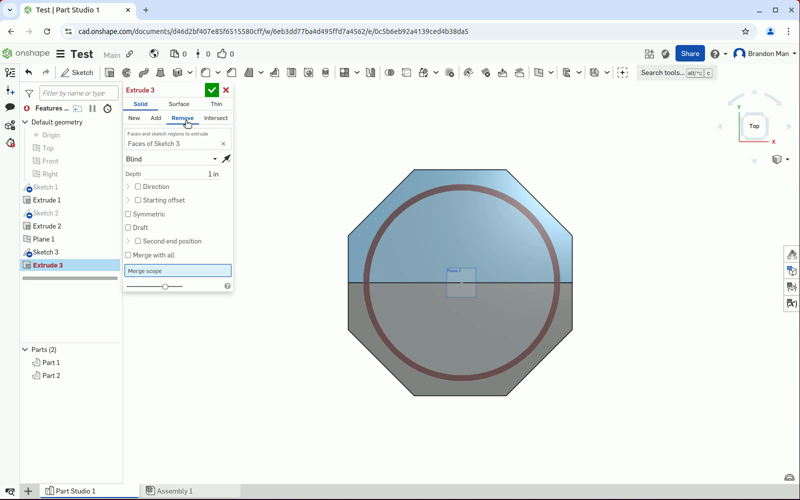
key(tab, 4)
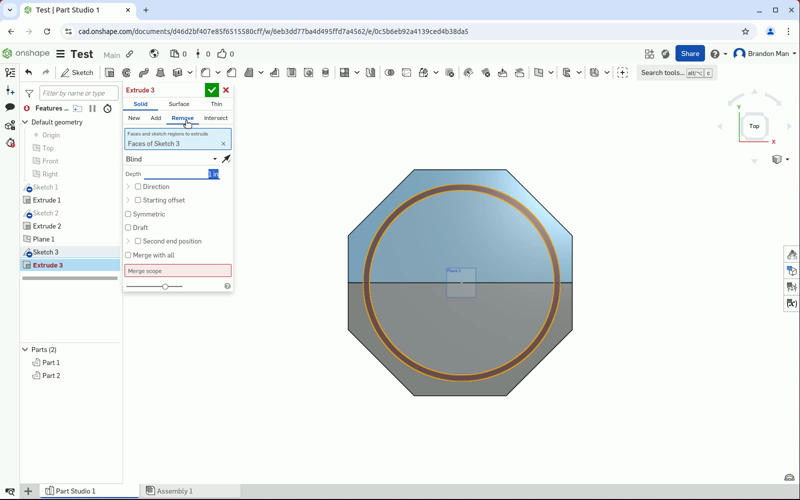
text(0.722)
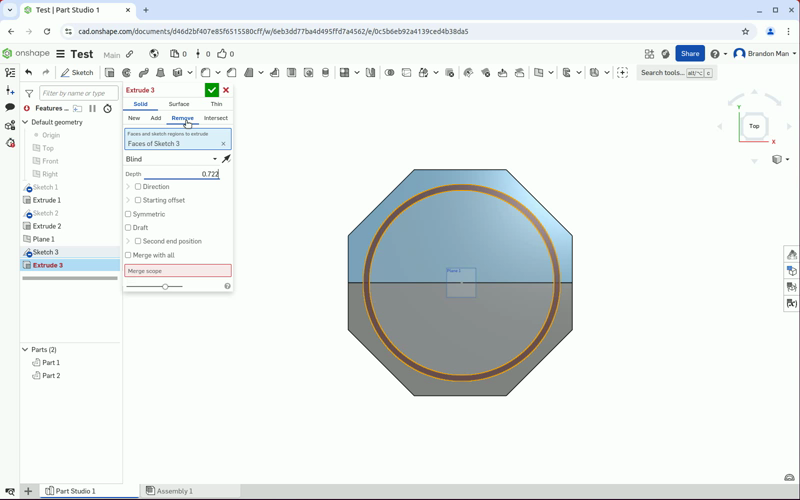
key(tab, 6)
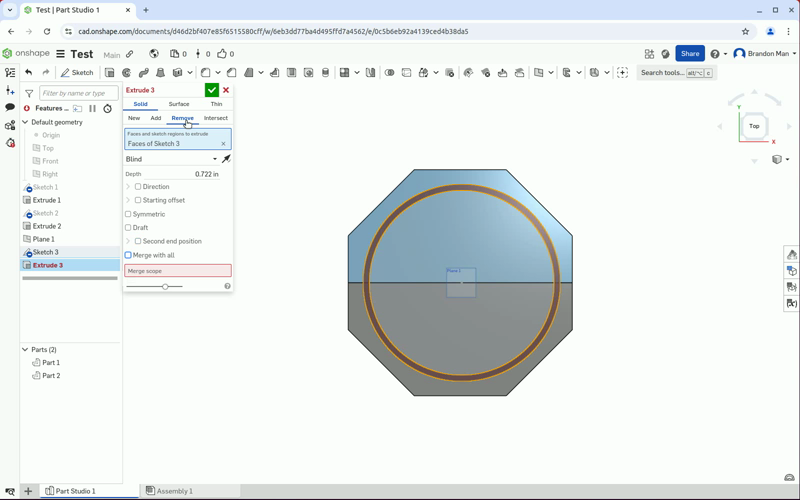
key(space)
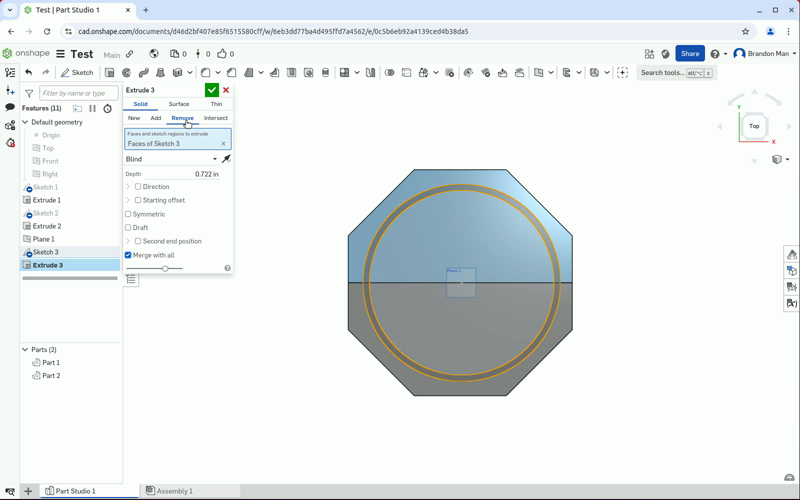
key(enter)
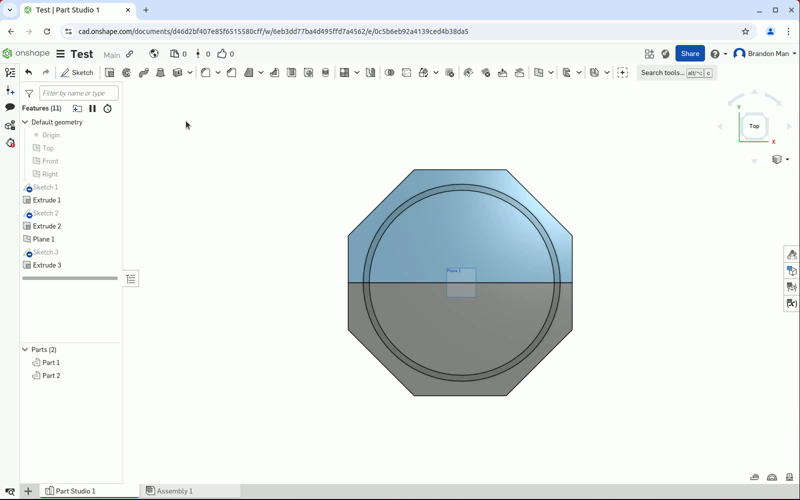
key(shift+h)
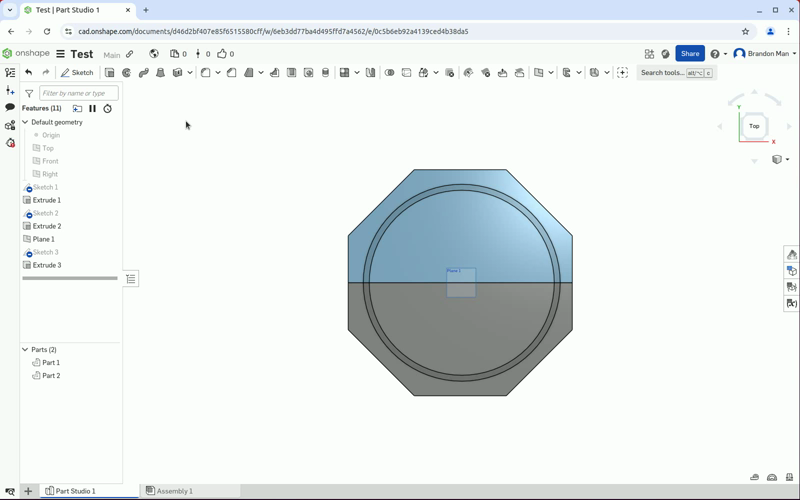
key(shift+h)
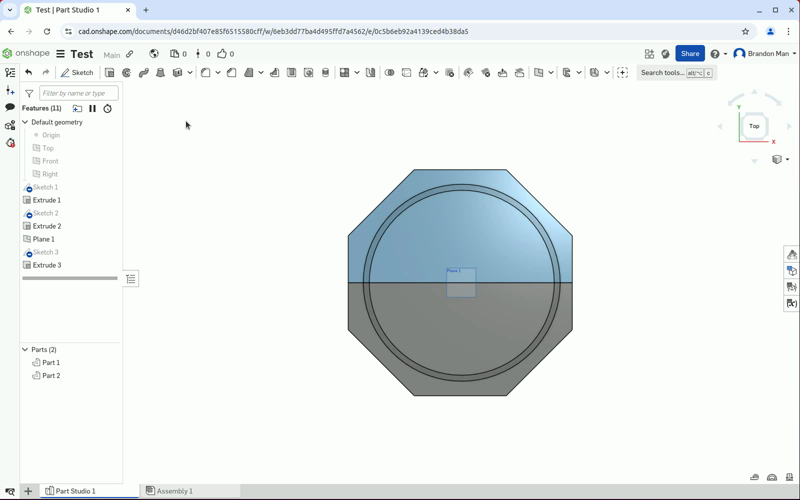
mouse_move(73, 189)
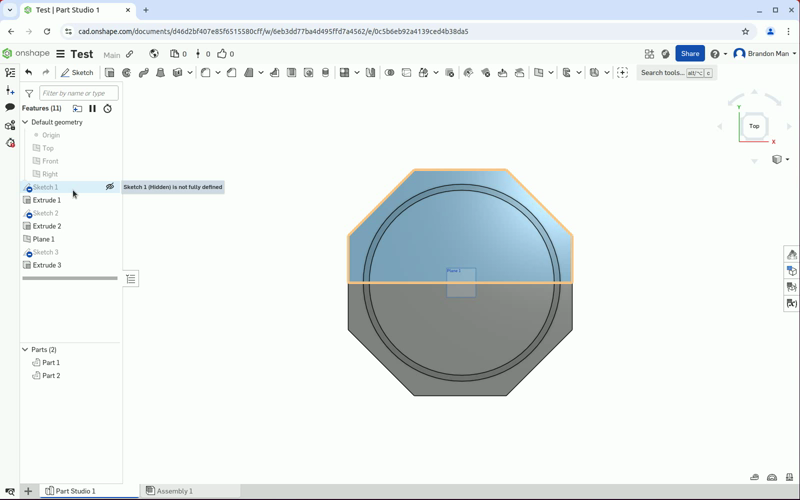
click(73, 189)
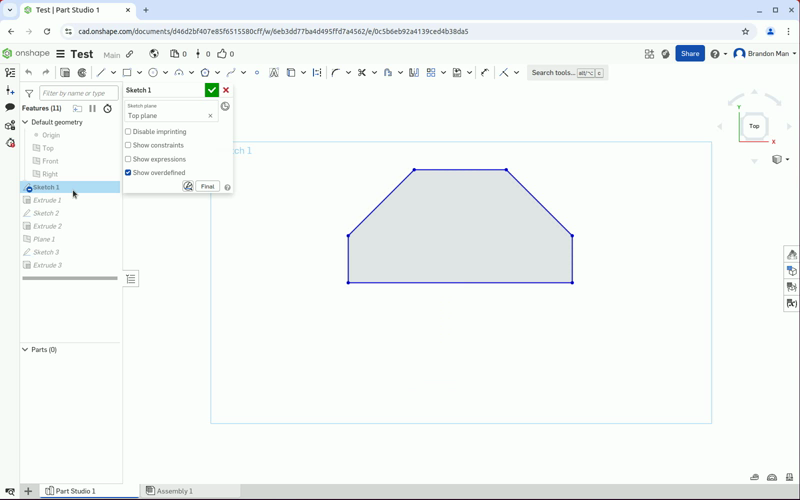
mouse_move(229, 92)
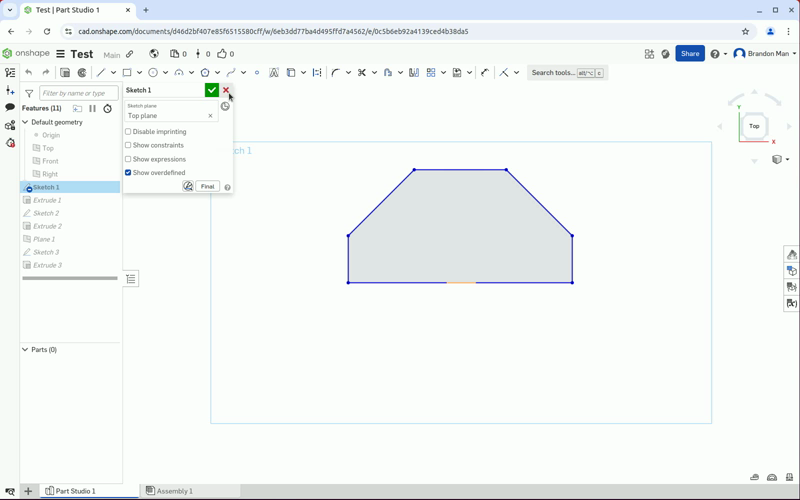
click(229, 92)
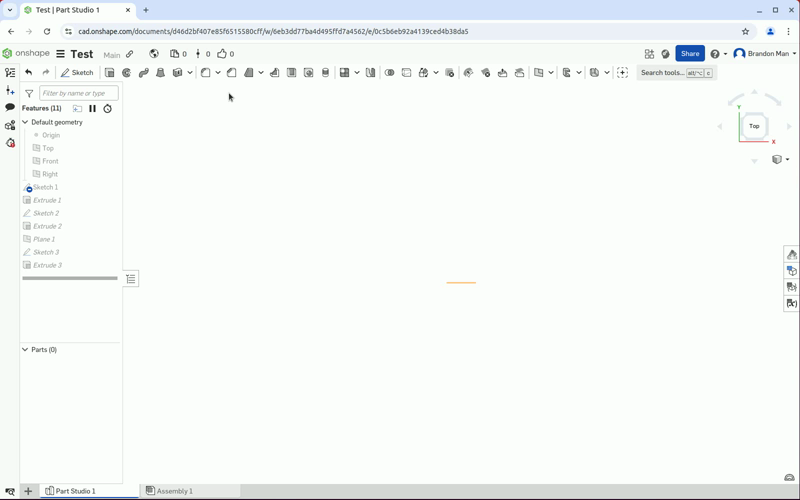
key(shift+s)
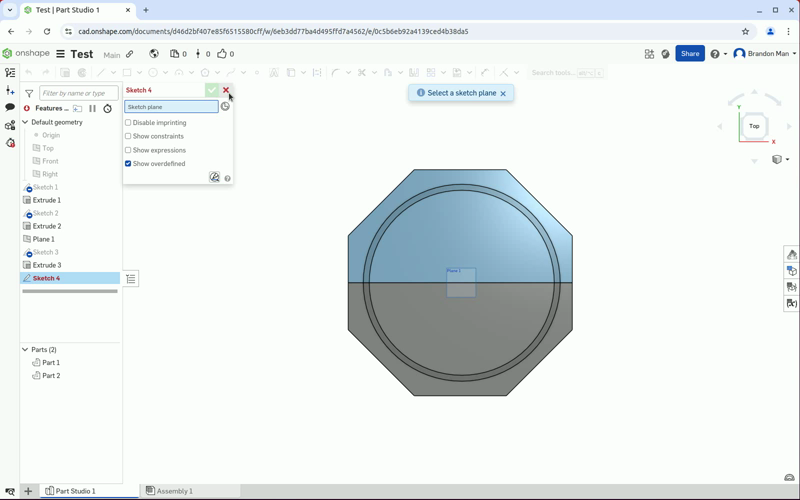
mouse_move(73, 241)
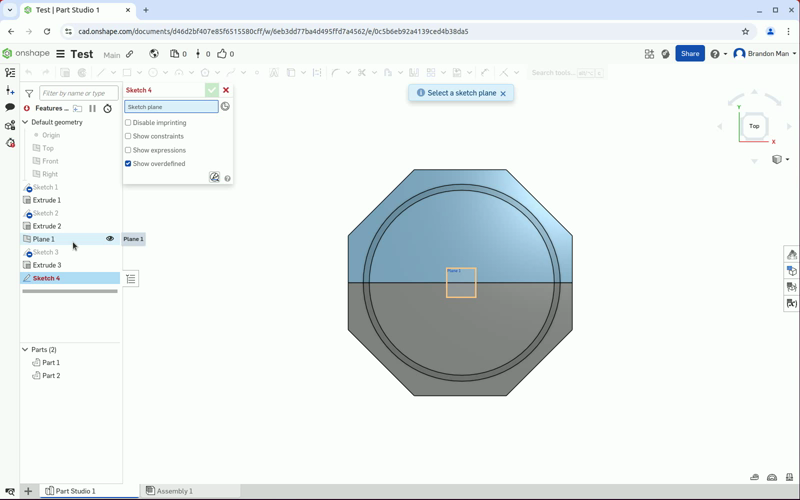
click(73, 241)
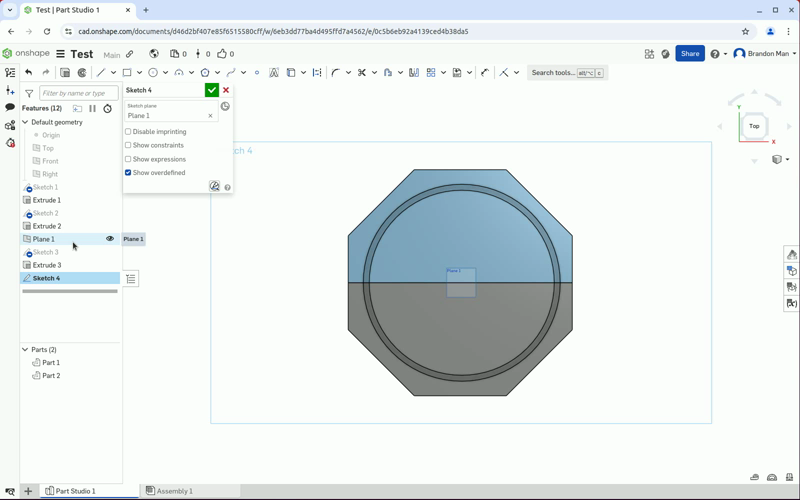
mouse_move(73, 352)
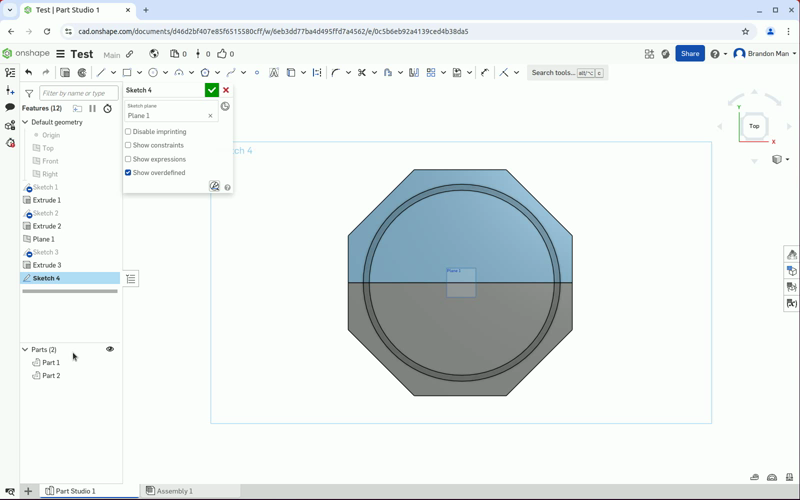
key(y)
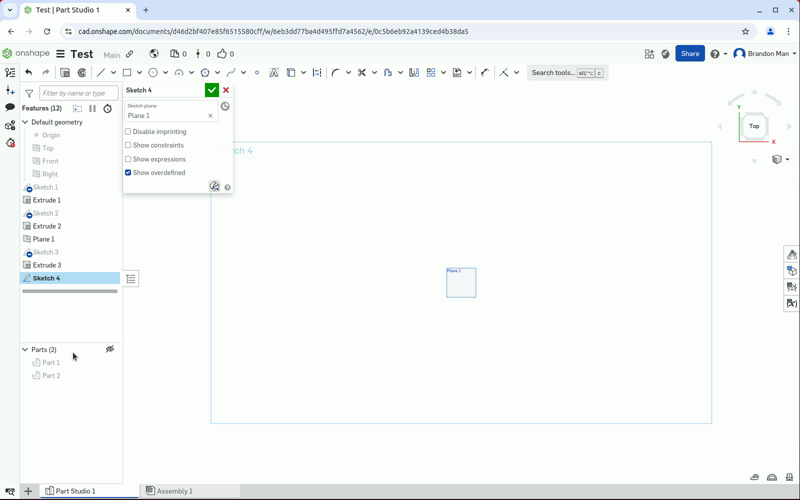
key(c)
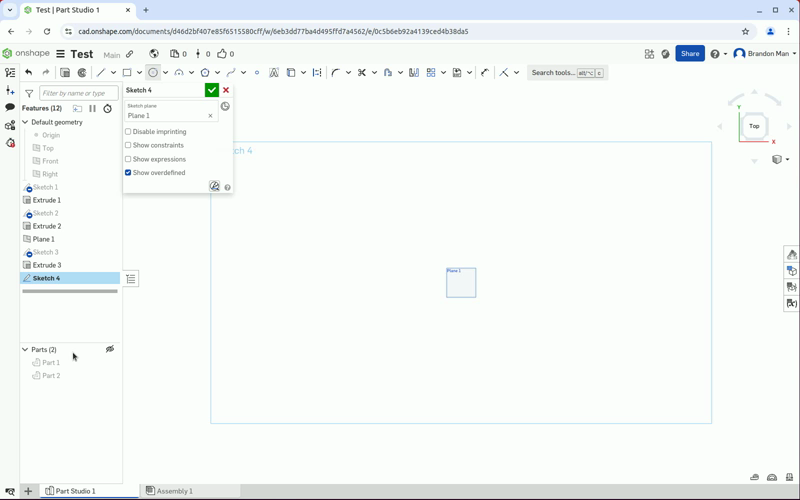
key_down(shift)
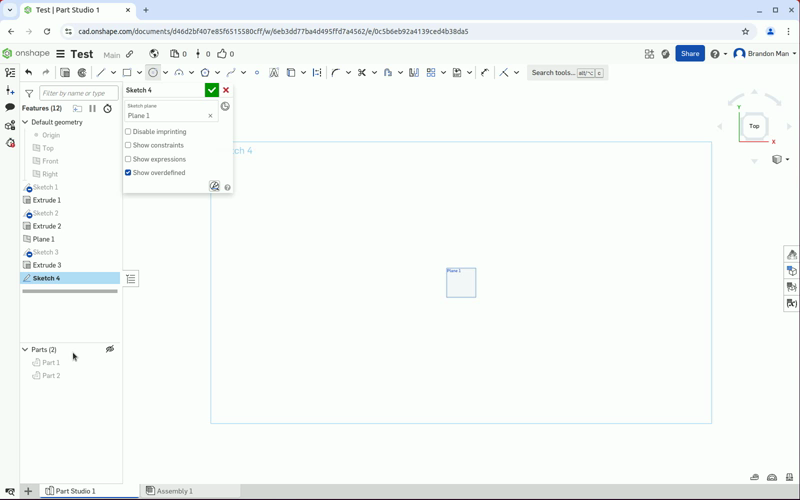
mouse_move(461, 282)
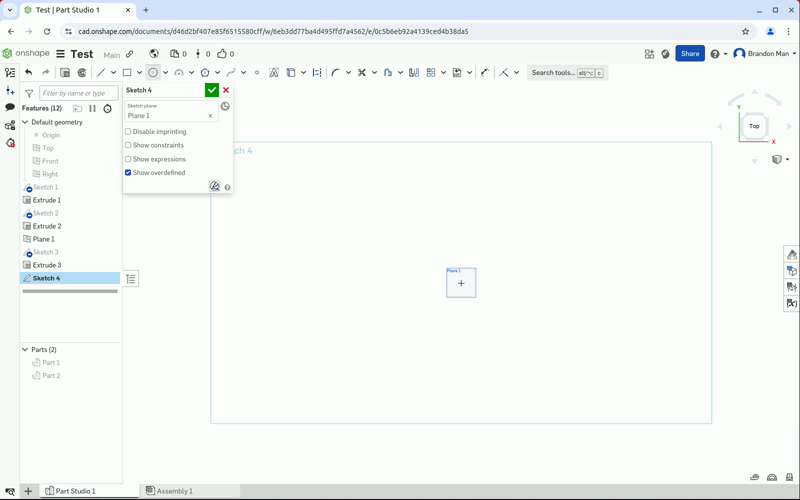
click(461, 282)
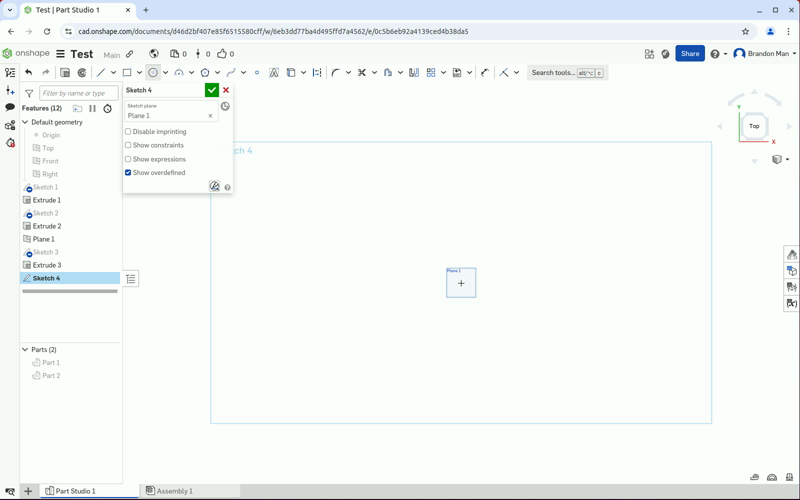
key_up(shift)
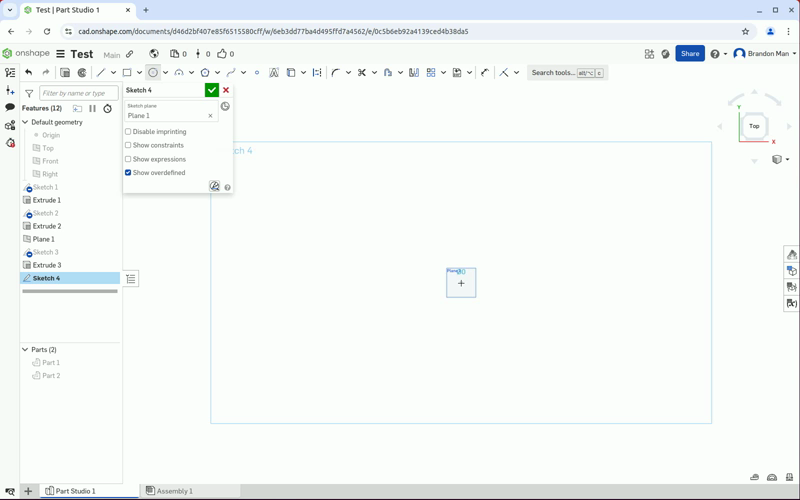
mouse_move(490, 282)
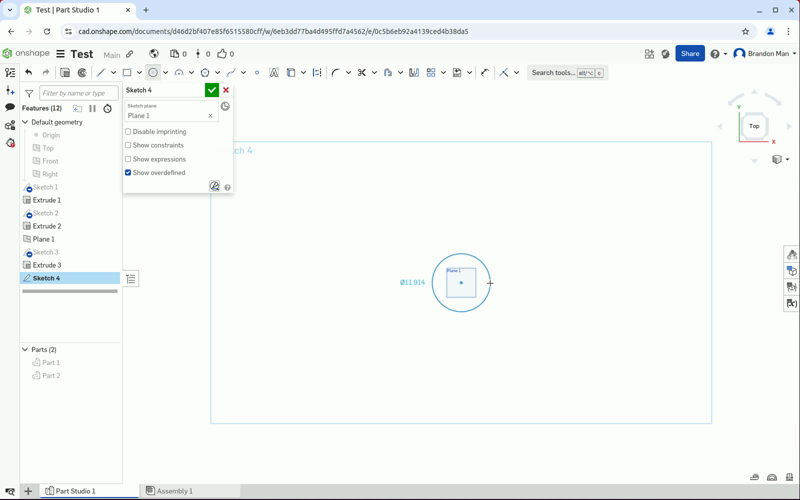
click(490, 282)
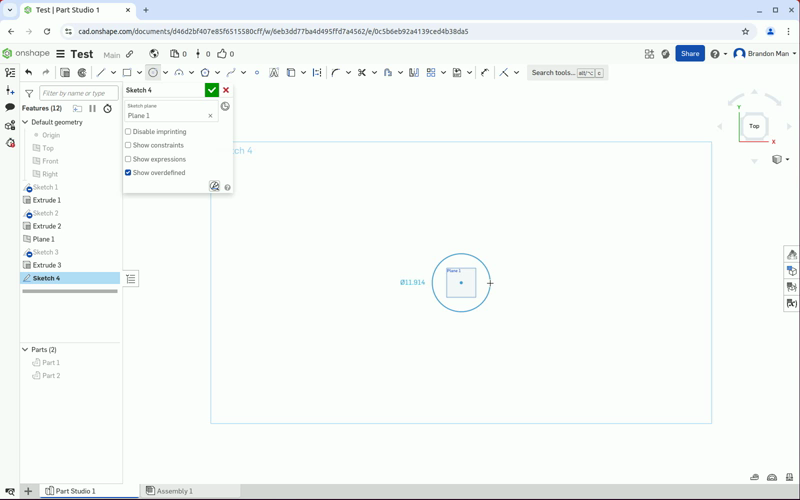
key(esc)
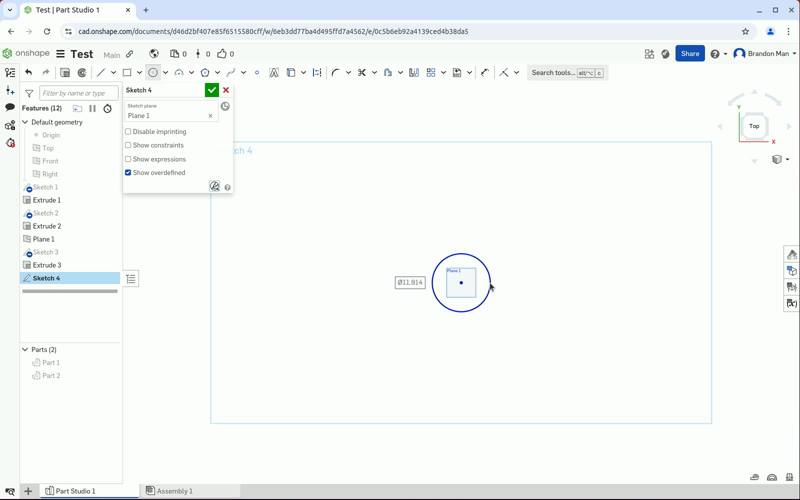
mouse_move(467, 290)
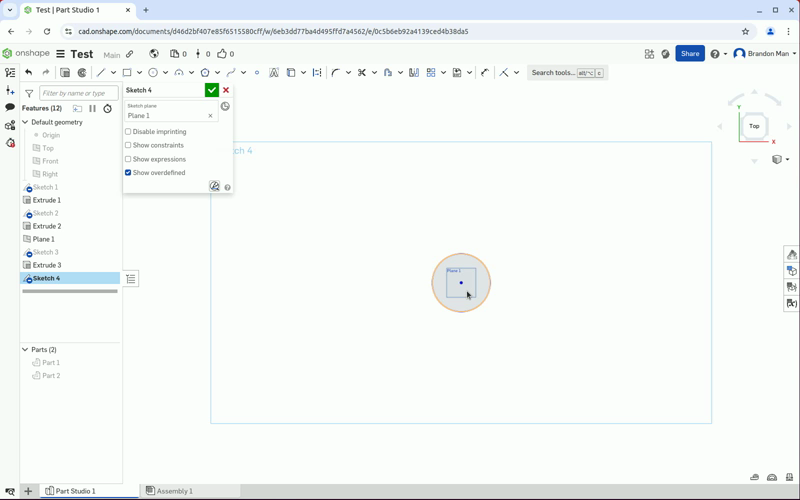
click(467, 290)
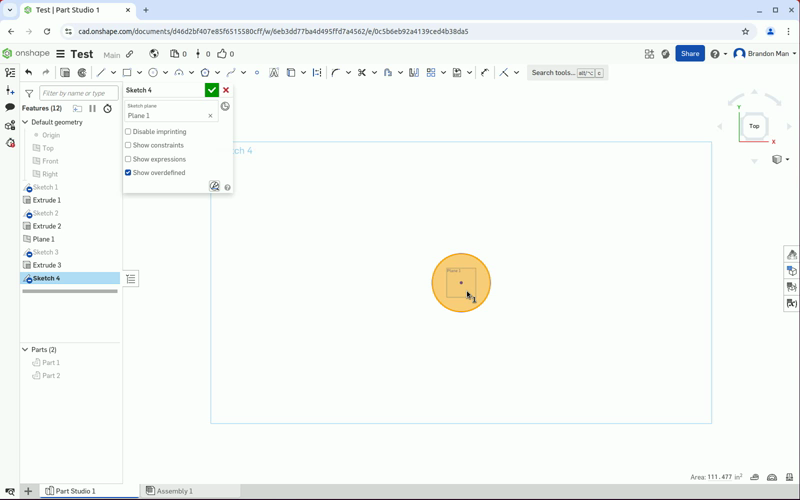
mouse_move(73, 352)
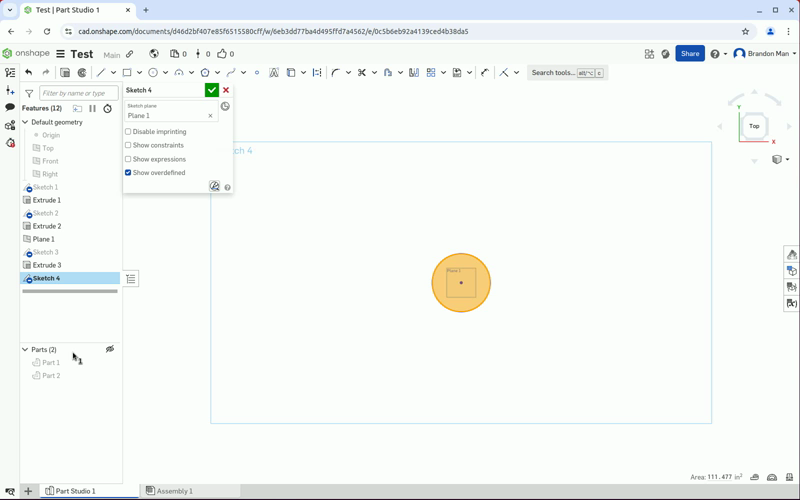
key(shift+y)
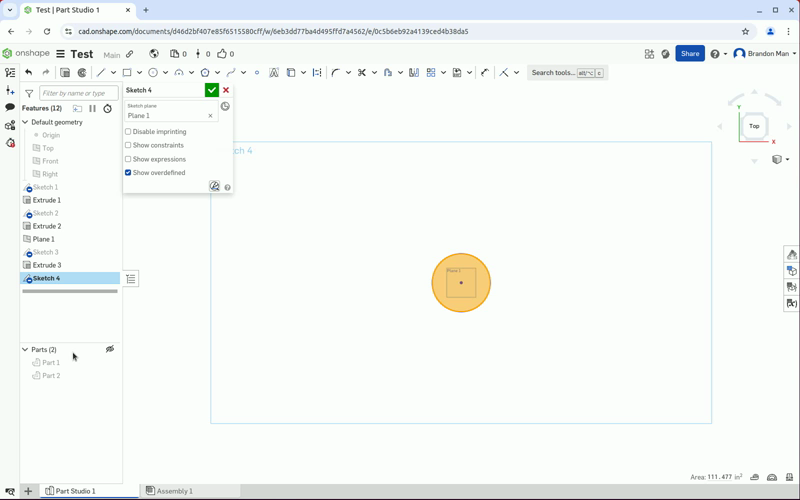
key(shift+e)
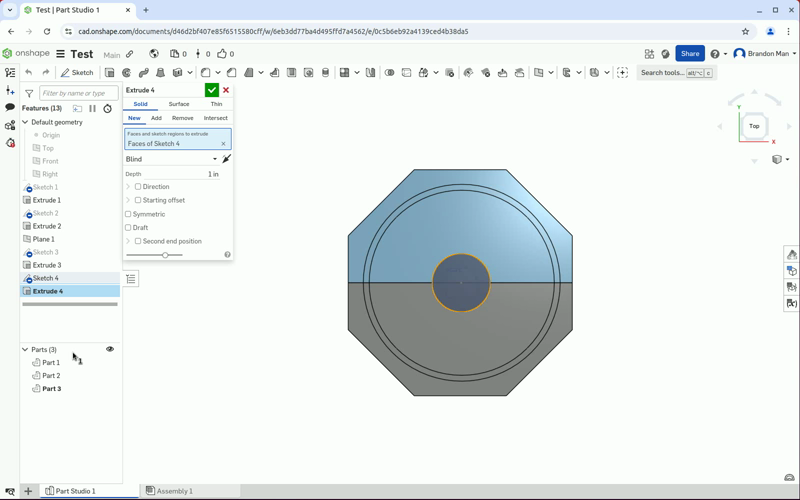
mouse_move(143, 106)
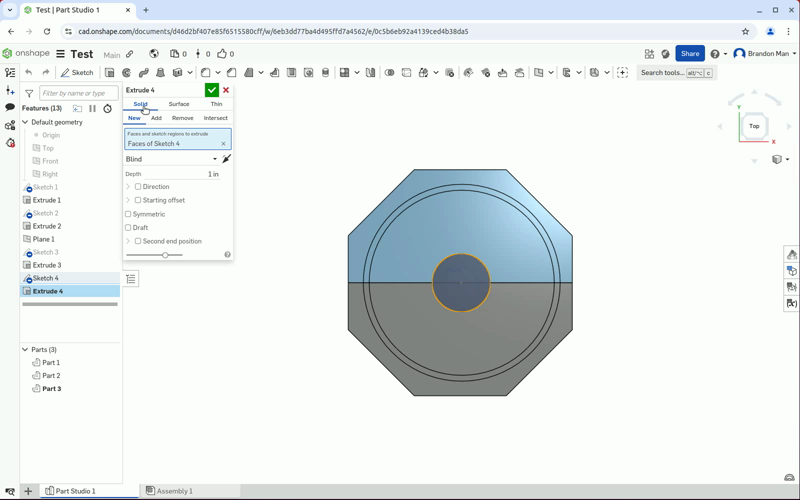
click(143, 106)
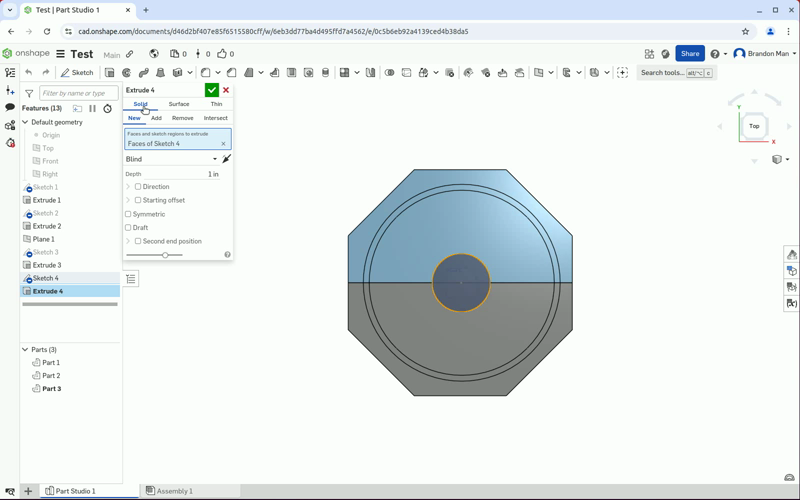
mouse_move(186, 120)
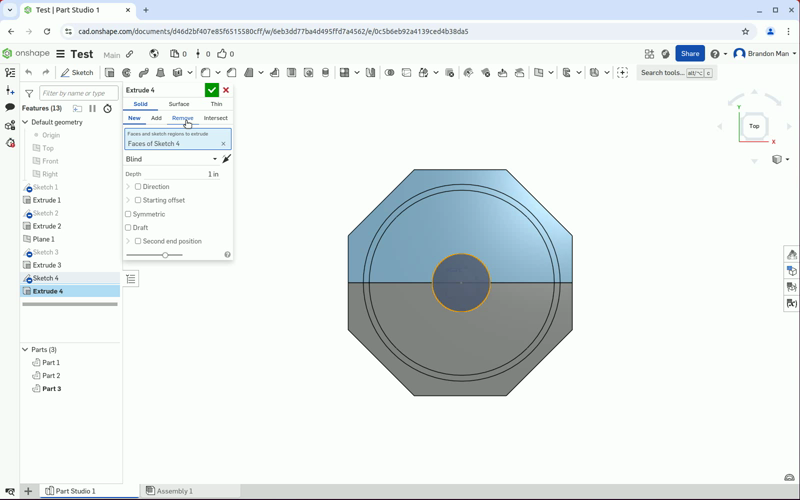
click(186, 120)
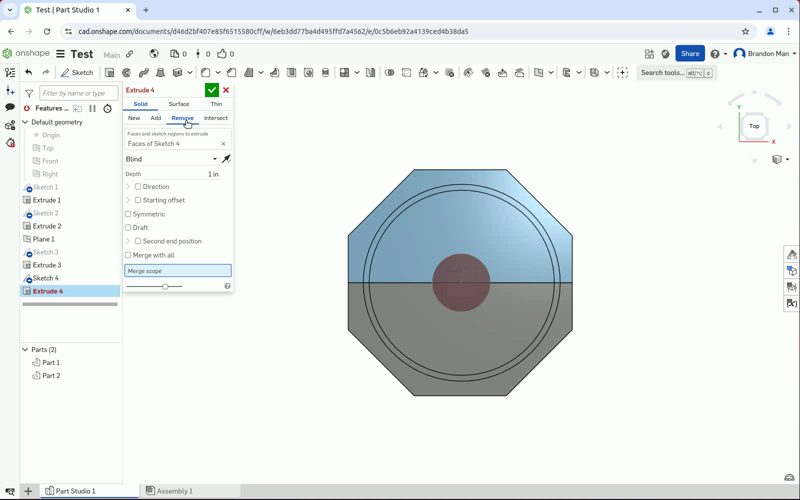
key(tab, 4)
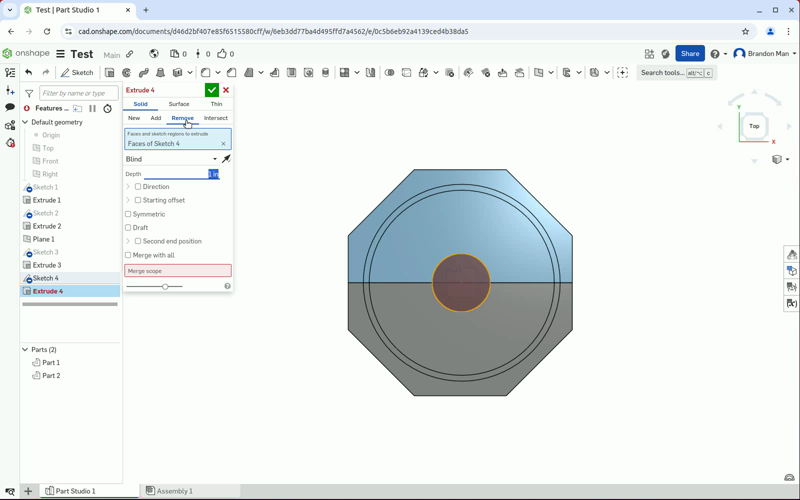
text(0.722)
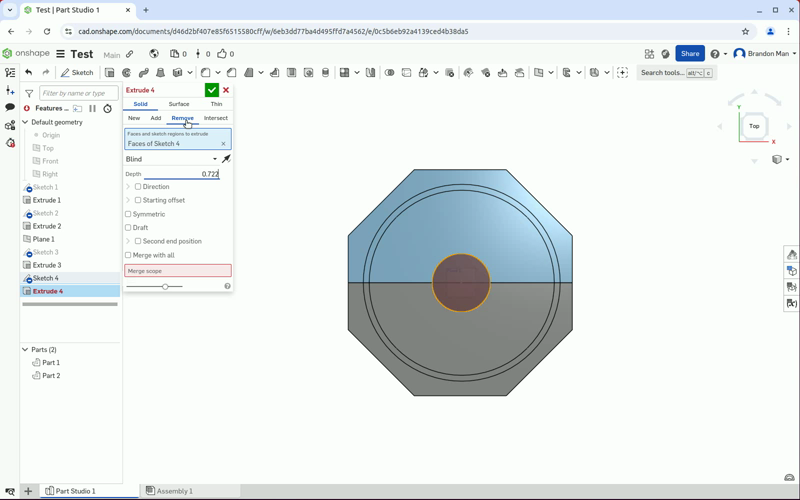
key(tab, 6)
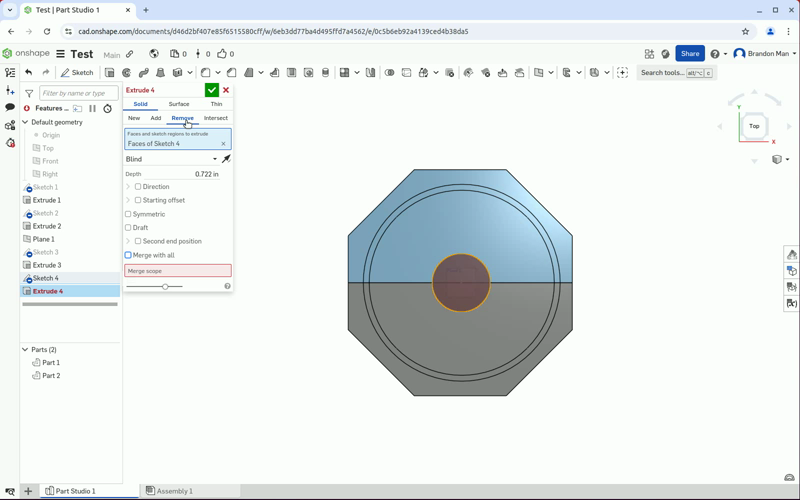
key(space)
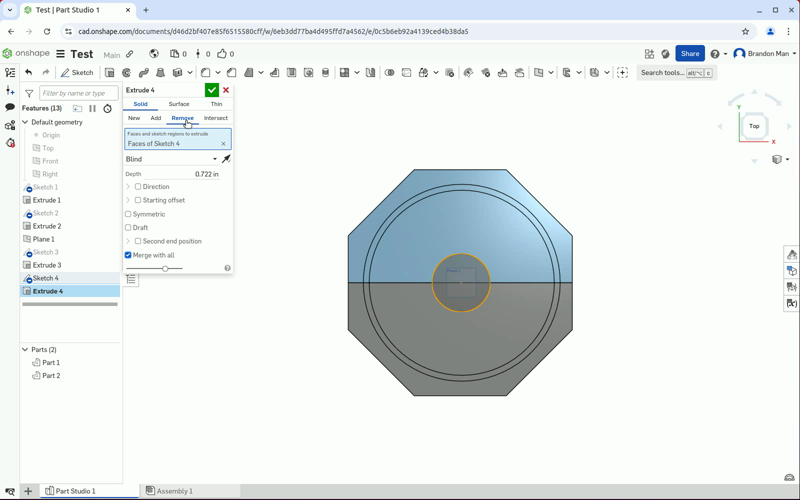
key(enter)
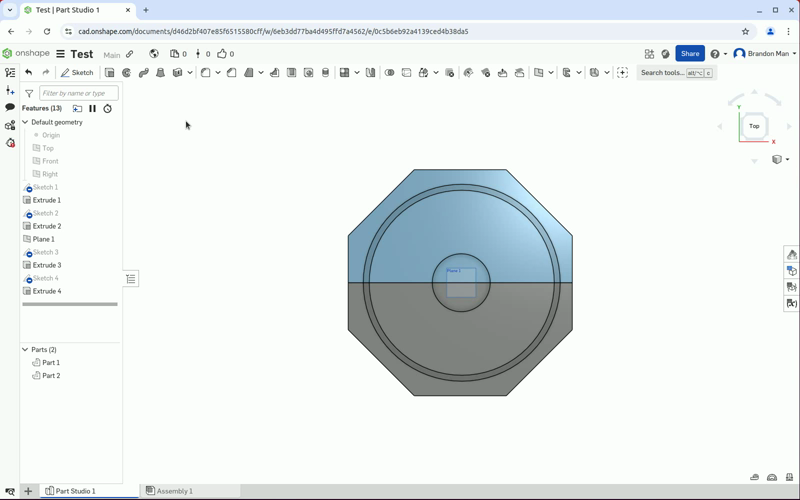
key(shift+h)
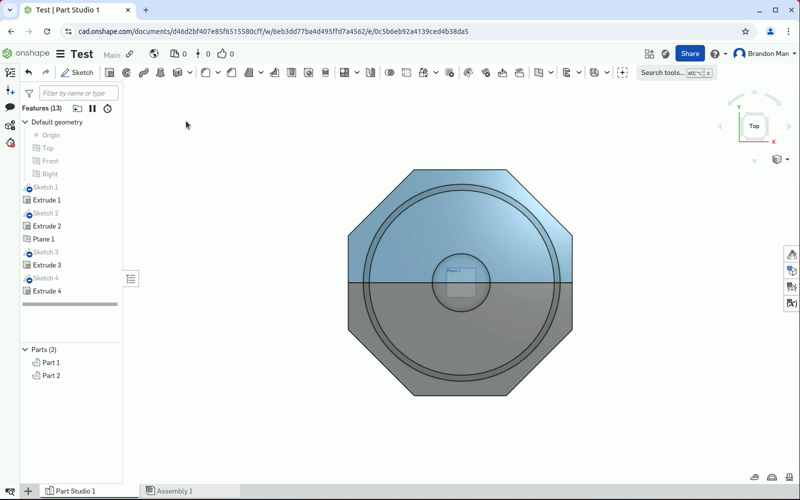
key(shift+h)
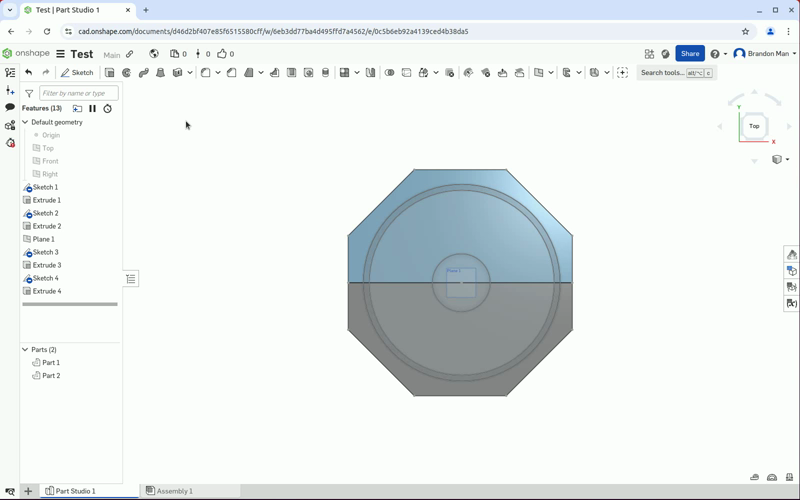
key(shift+7)
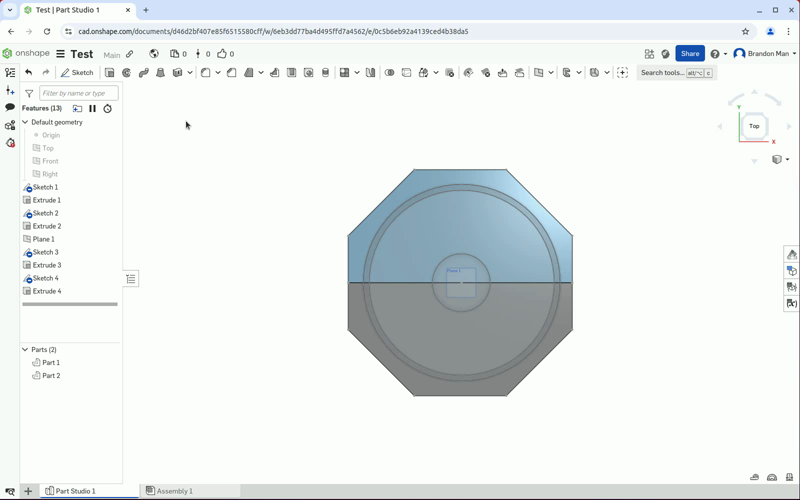
key(up, 3)
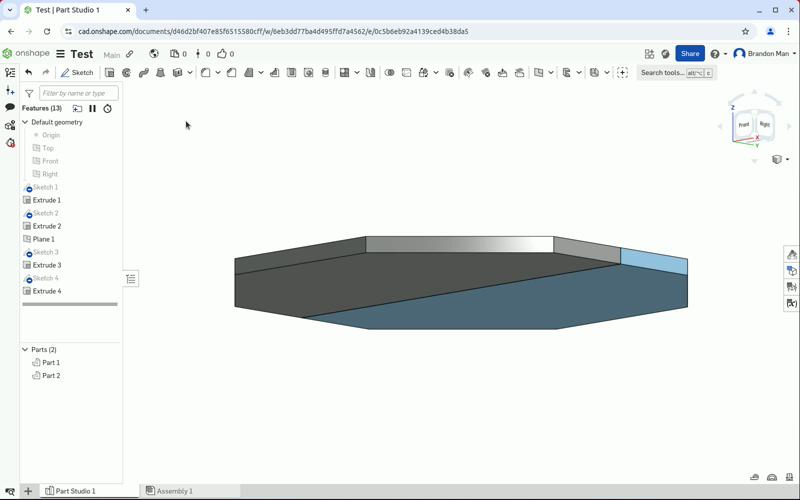
key(left, 3)
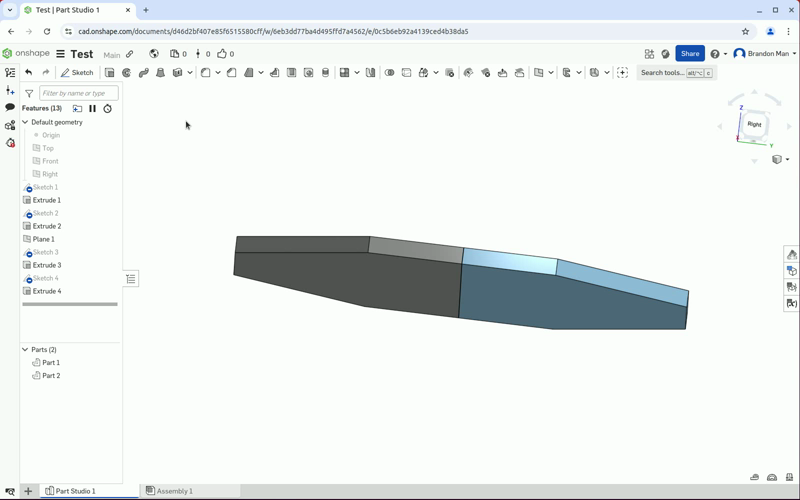
key(right, 3)
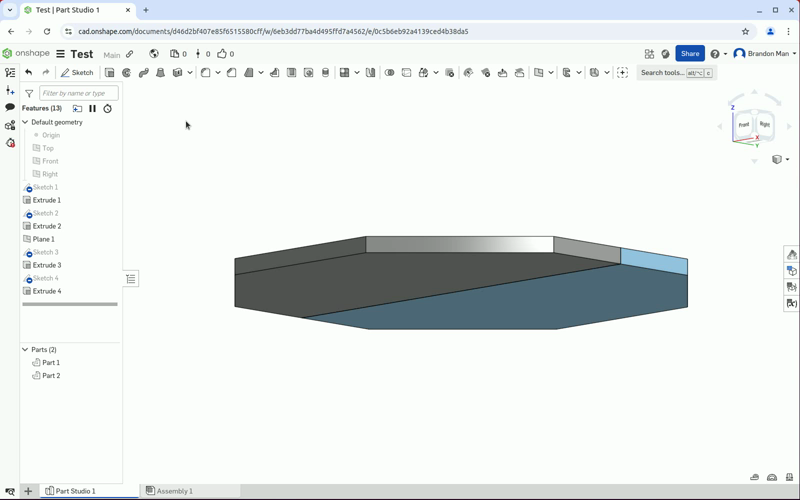
key(down, 3)
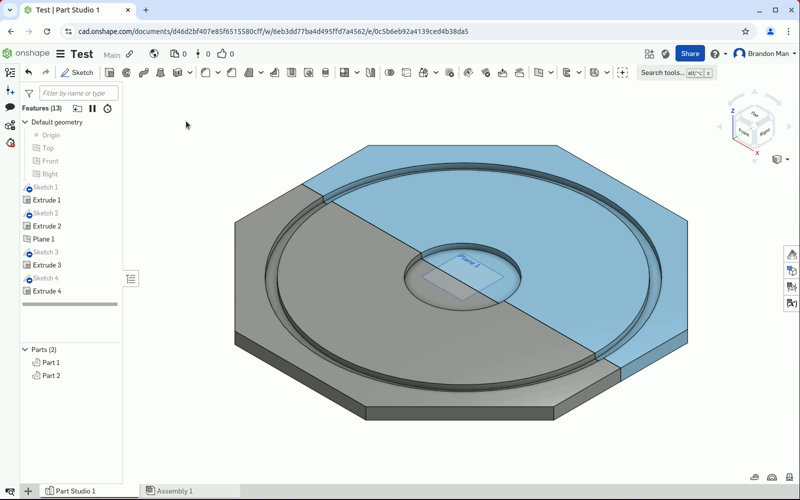
mouse_move(73, 189)
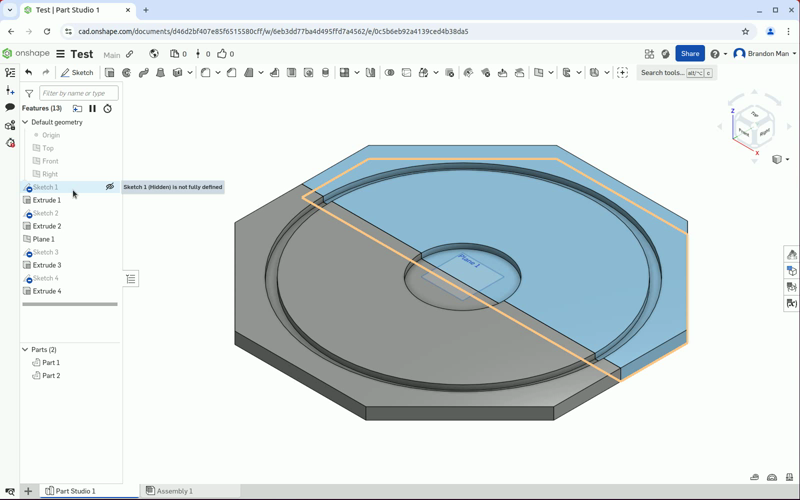
click(73, 189)